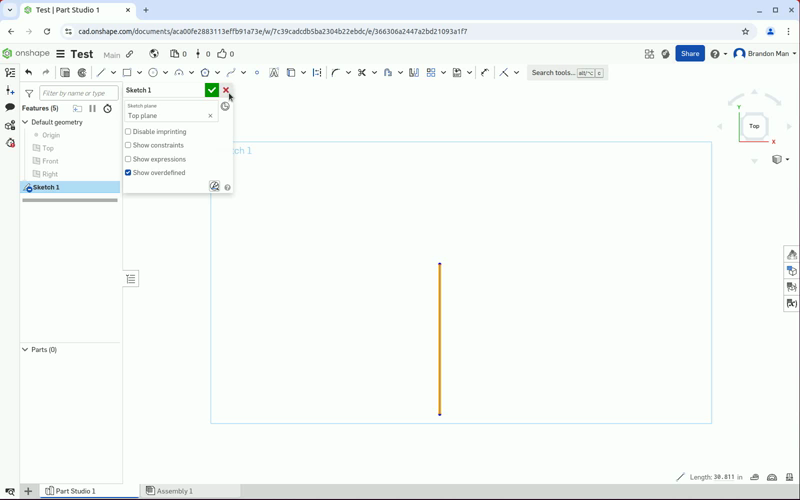
key(shift+h)
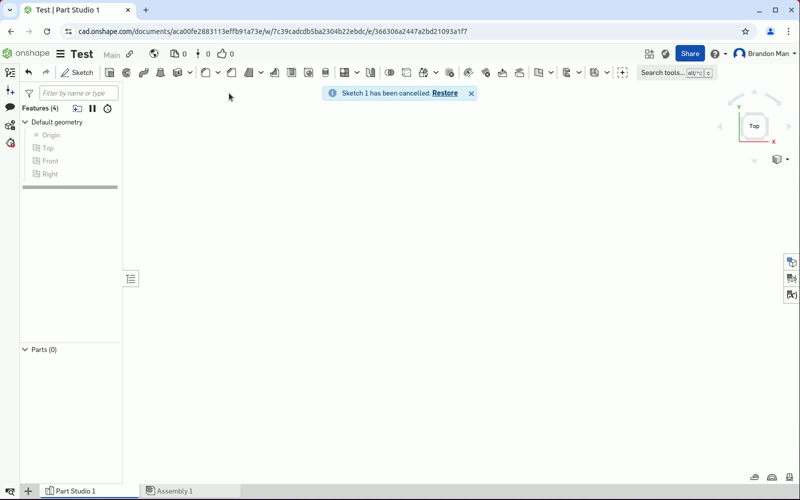
mouse_move(73, 352)
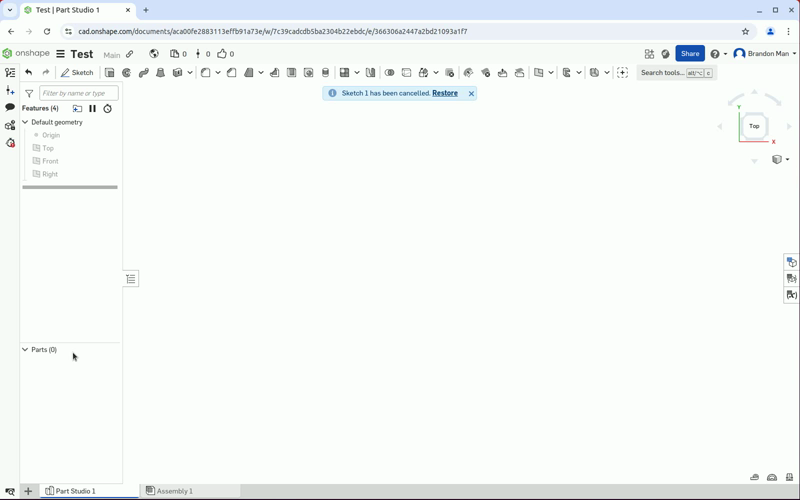
key(y)
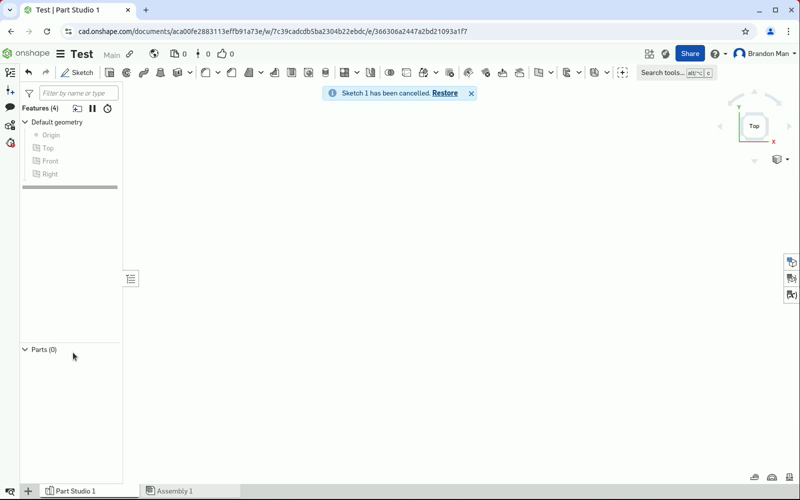
key(shift+p)
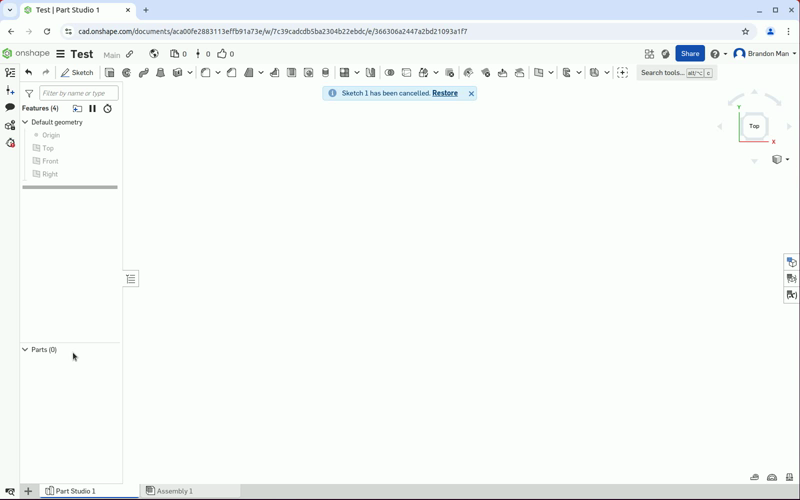
key(space)
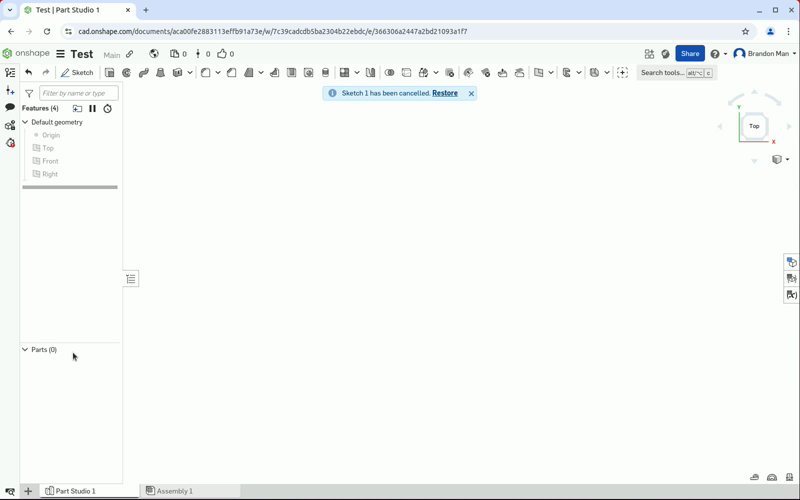
key_down(shift)
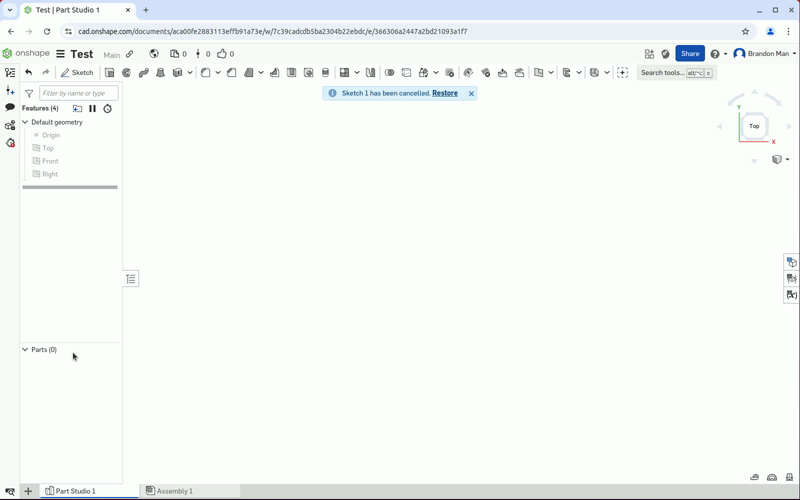
key(up)
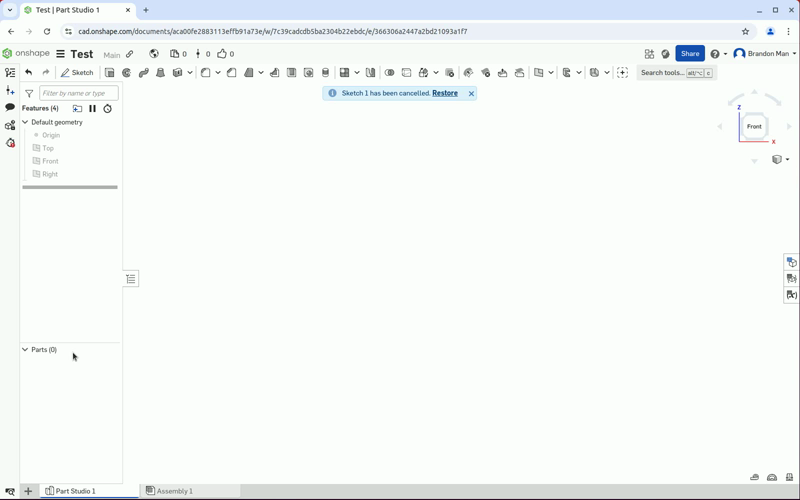
key_up(shift)
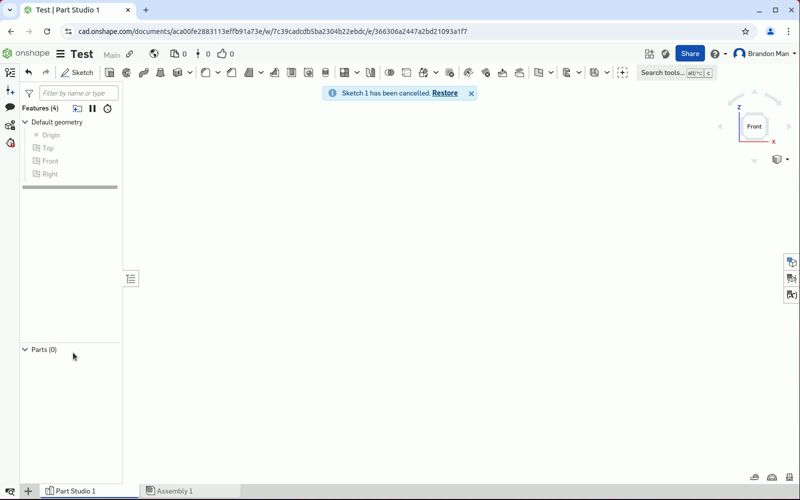
key(space)
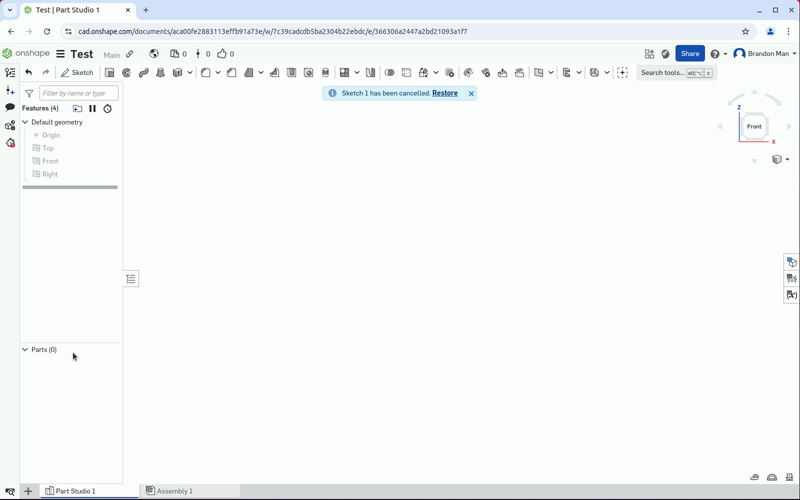
key_down(shift)
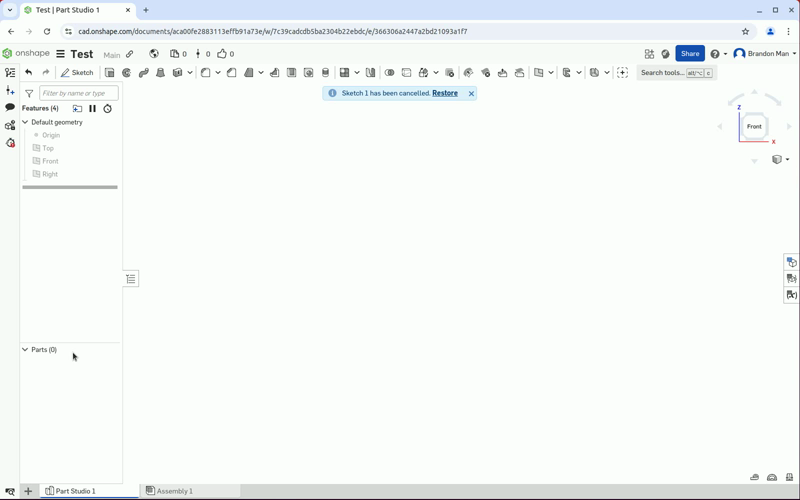
key(left)
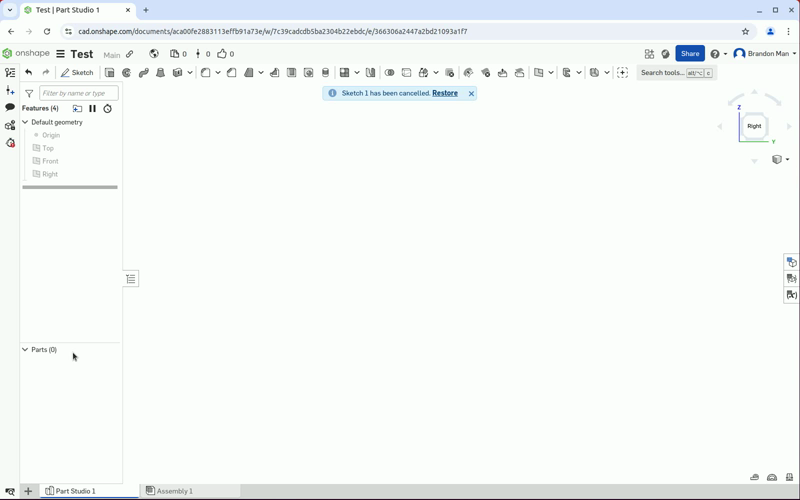
key_up(shift)
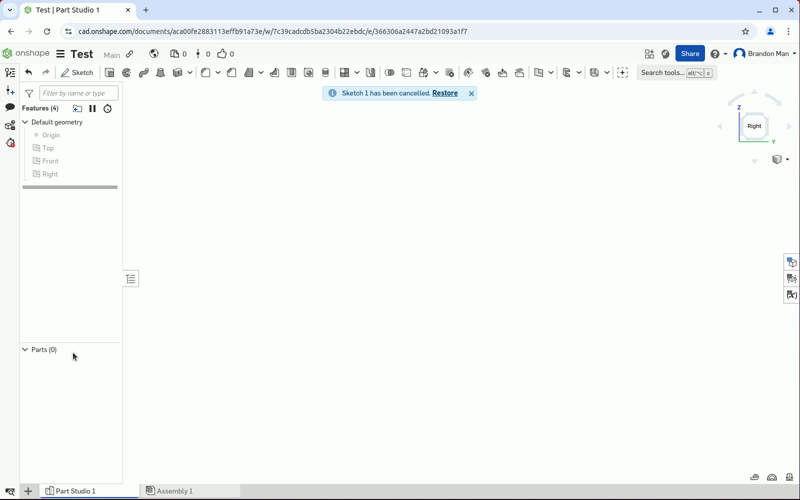
mouse_move(73, 352)
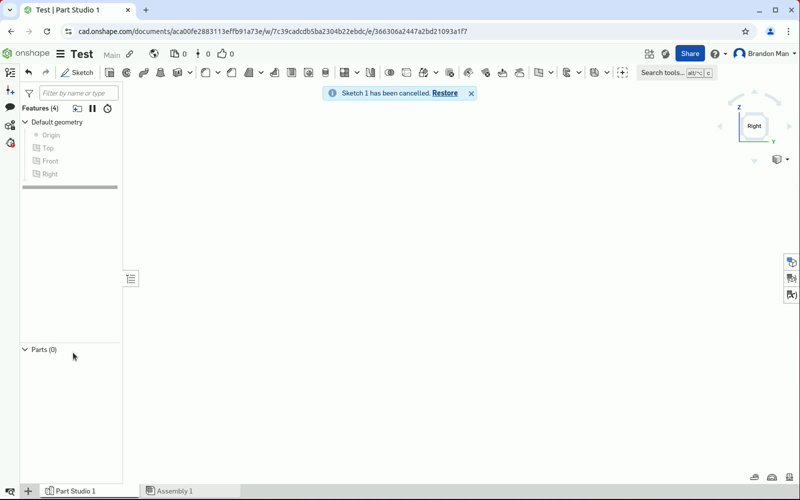
key(shift+y)
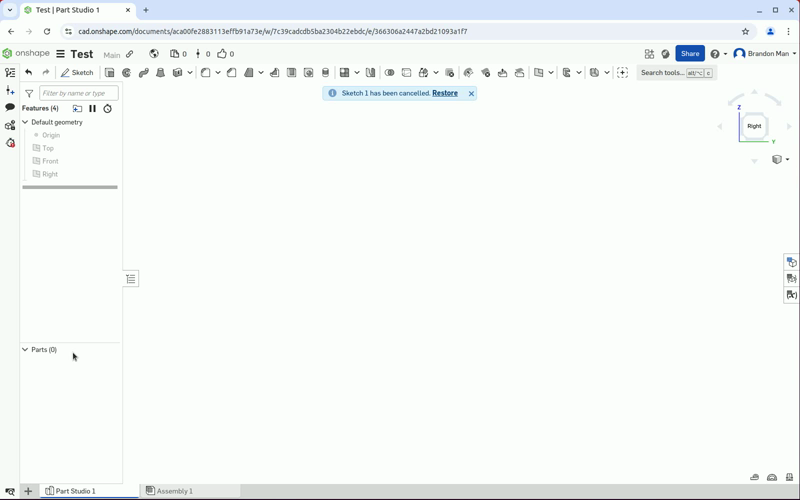
key(shift+s)
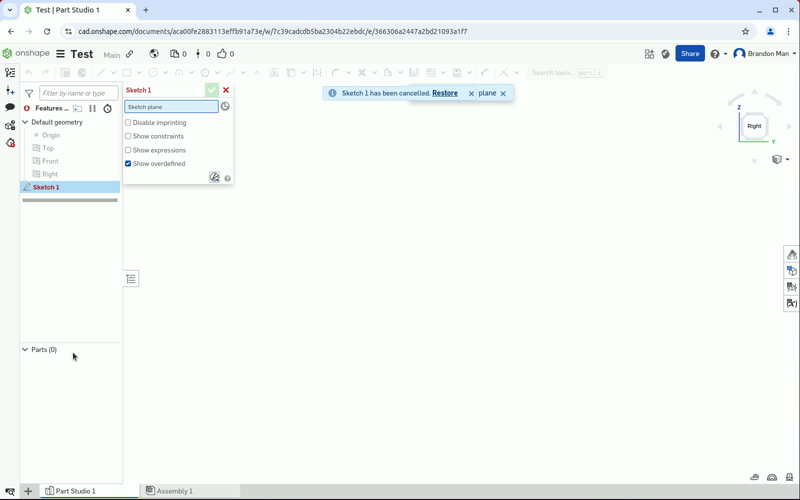
mouse_move(73, 176)
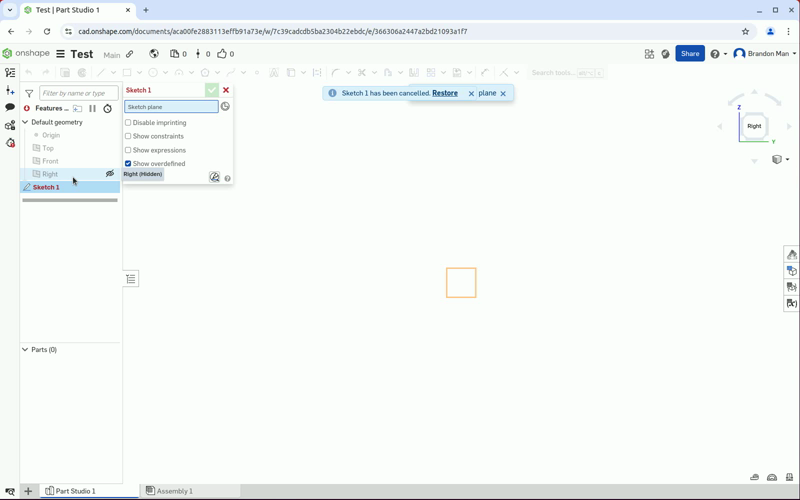
click(73, 176)
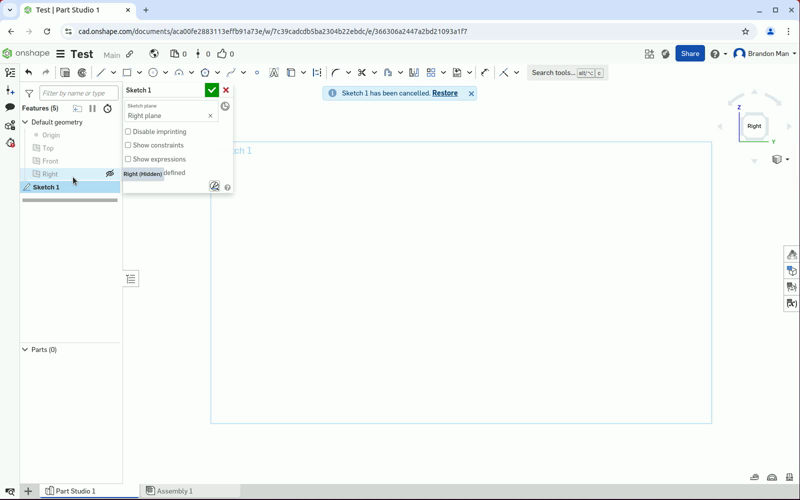
mouse_move(73, 352)
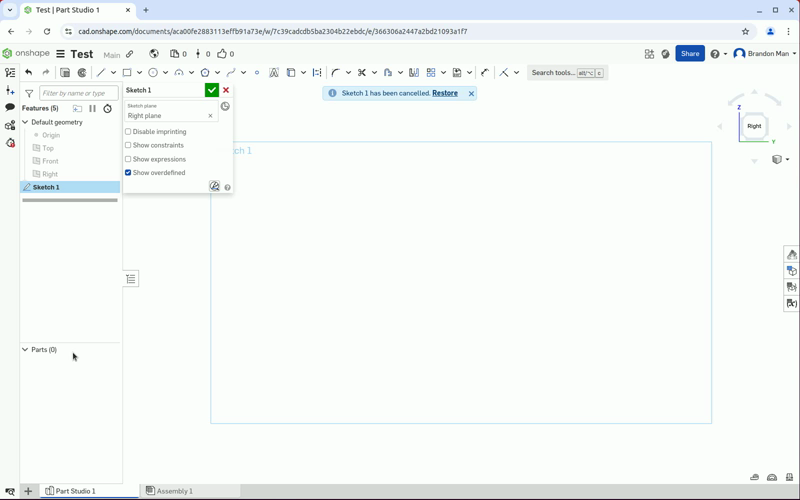
key(y)
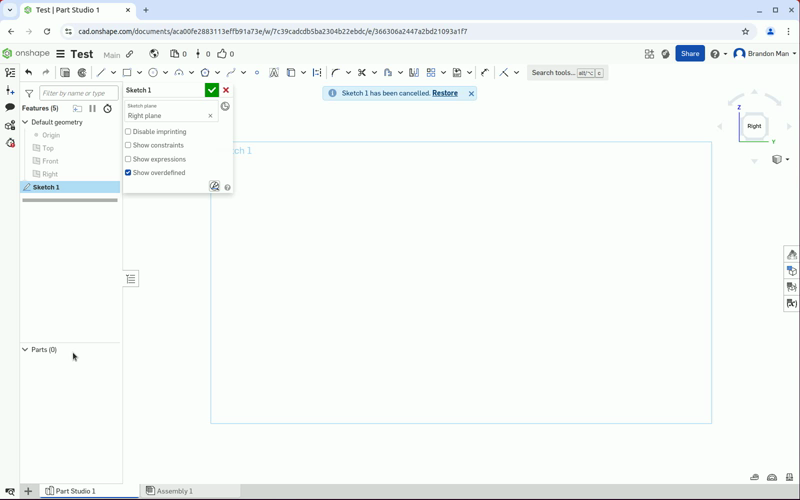
key(l)
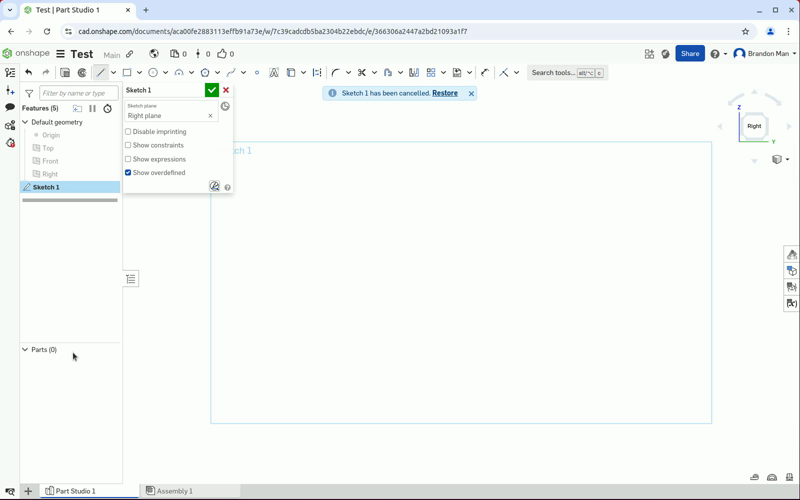
key_down(shift)
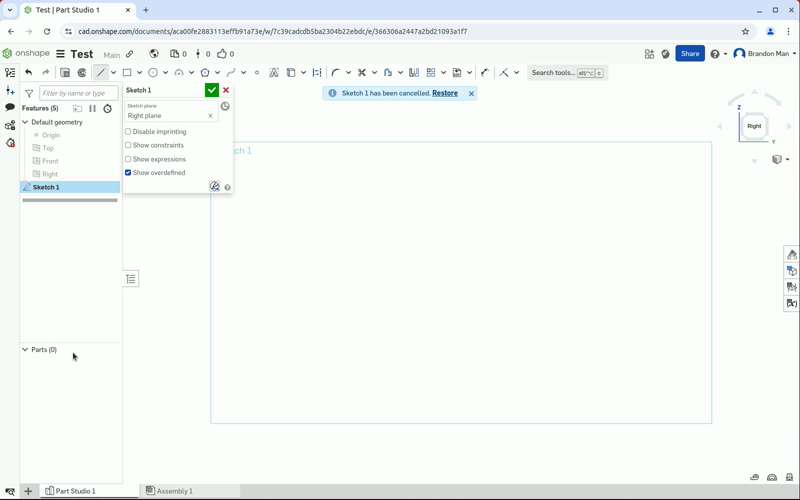
mouse_move(460, 282)
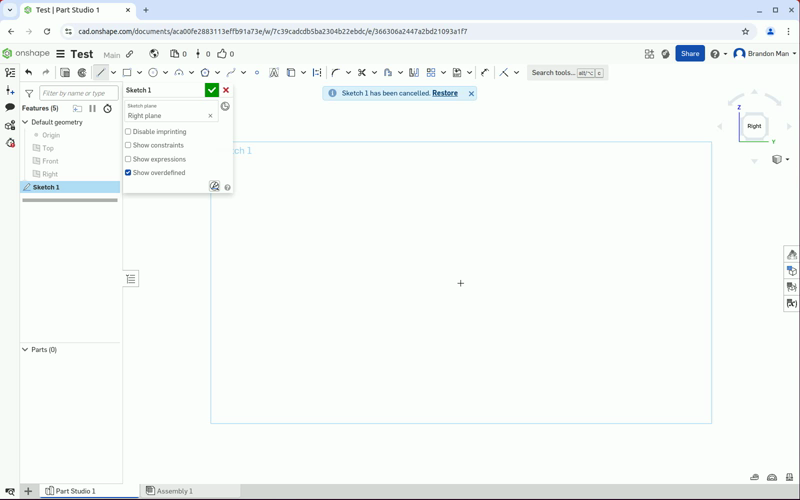
click(460, 282)
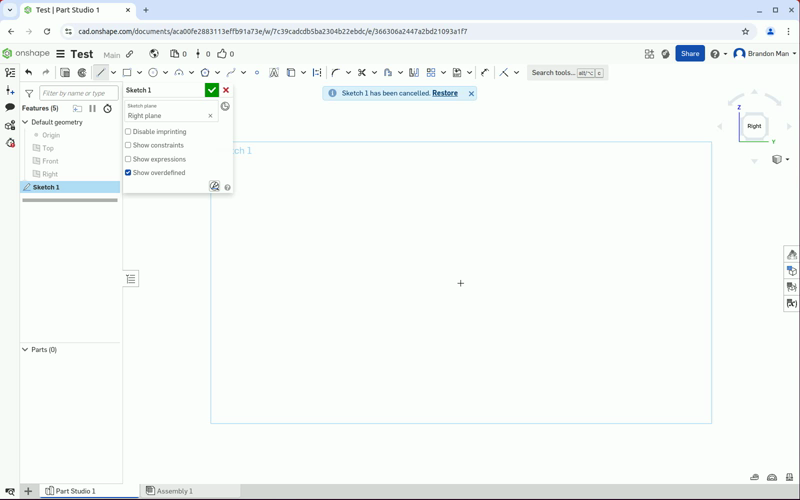
key_up(shift)
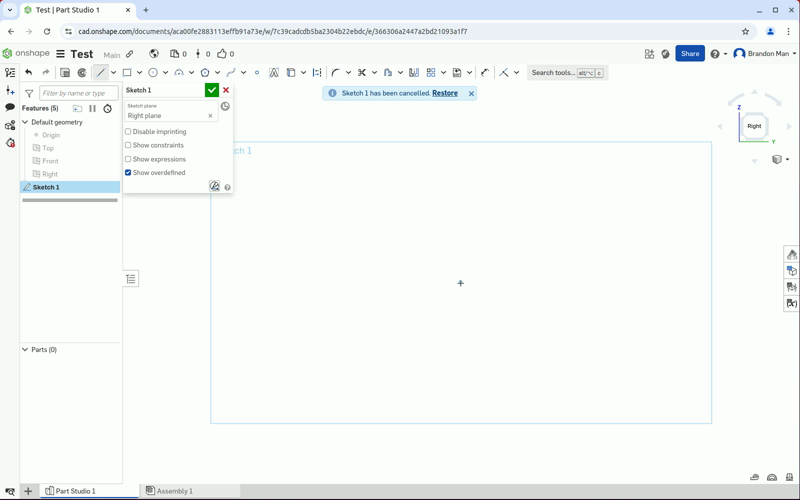
key_down(shift)
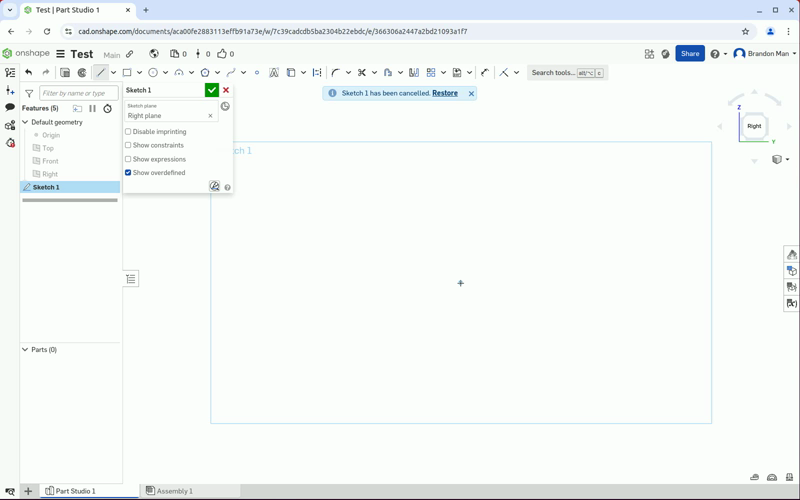
mouse_move(535, 282)
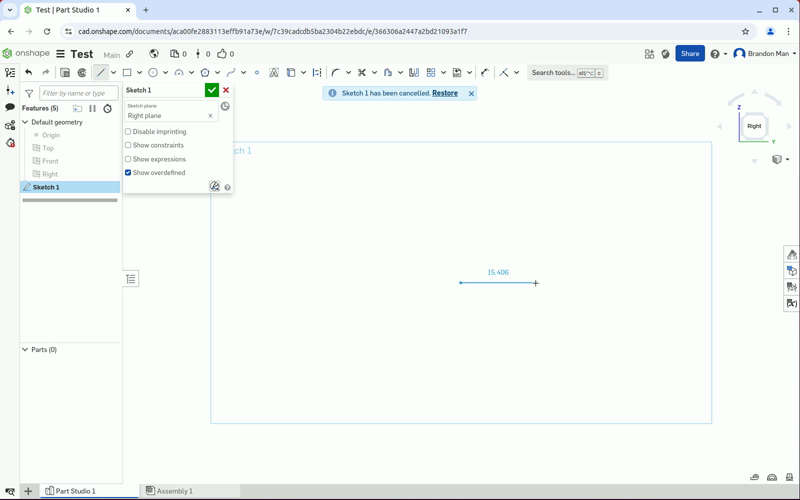
click(535, 282)
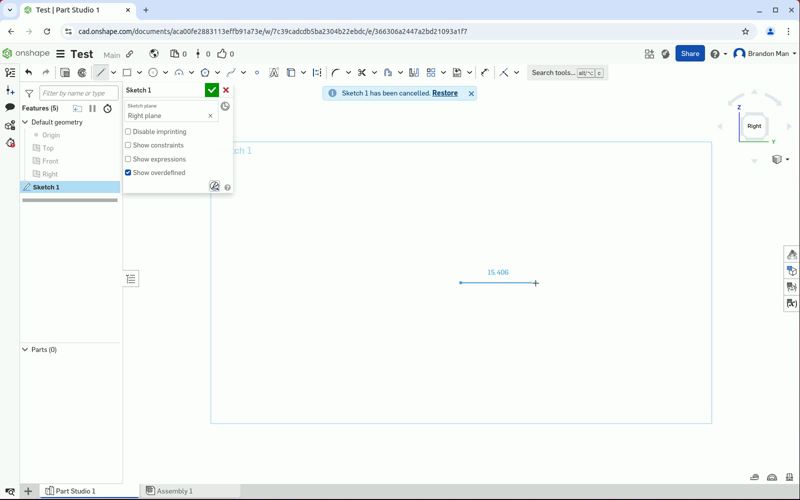
key_up(shift)
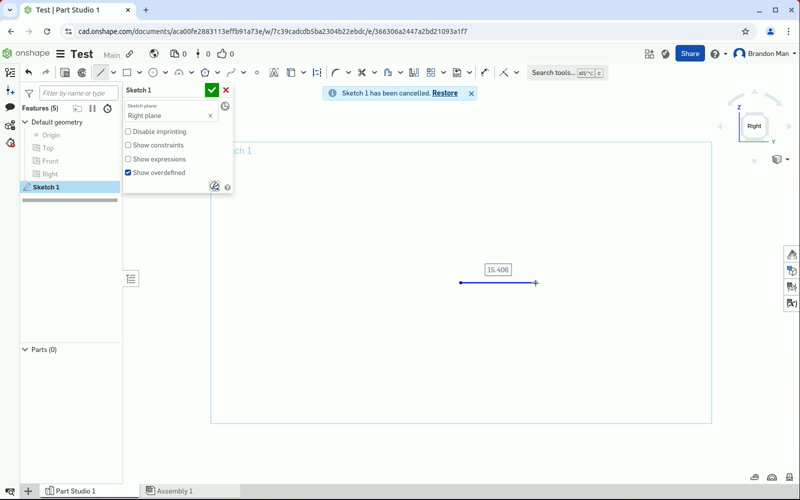
key_down(shift)
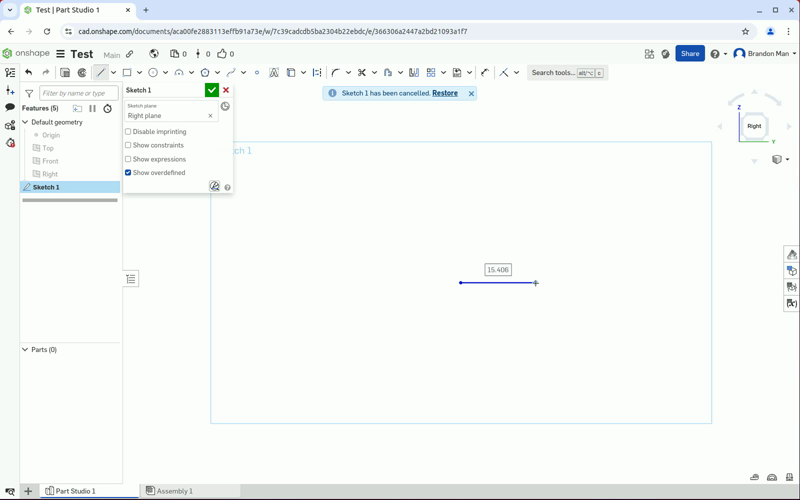
mouse_move(535, 170)
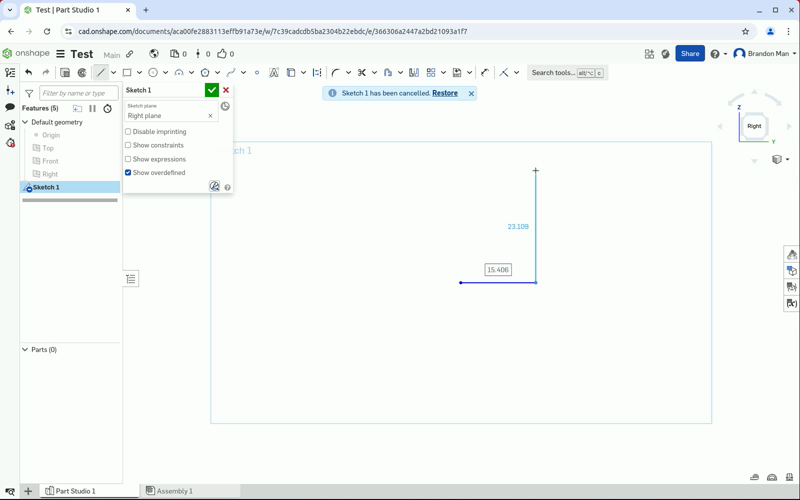
click(535, 170)
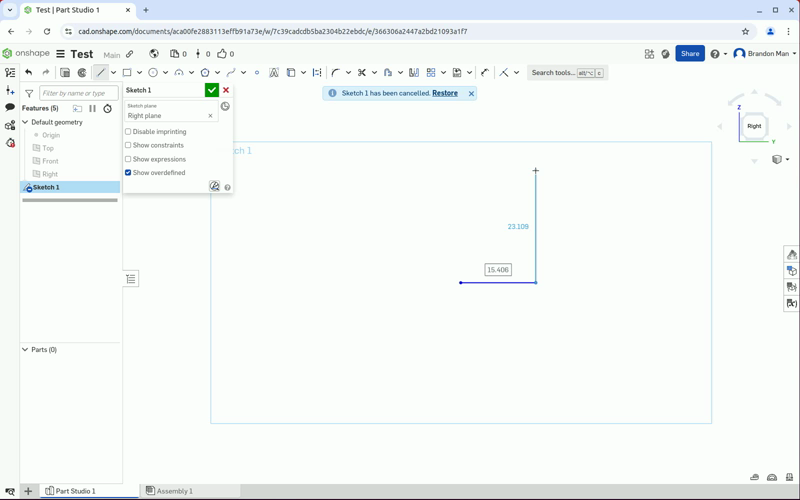
key_up(shift)
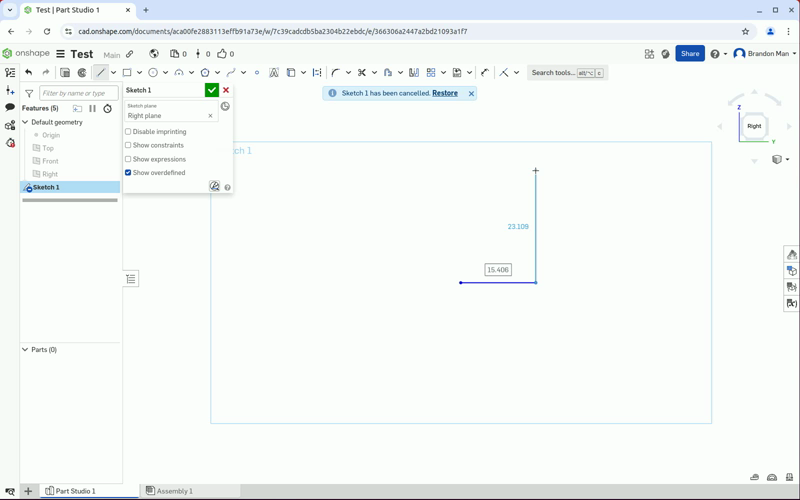
key_down(shift)
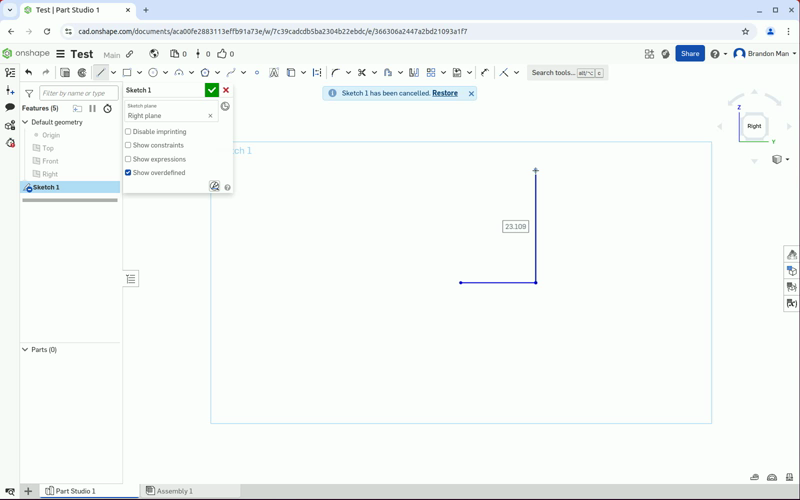
mouse_move(460, 170)
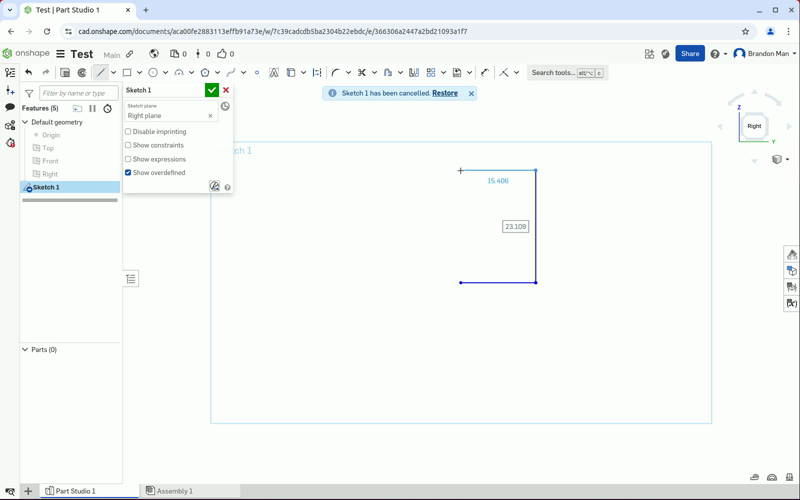
click(460, 170)
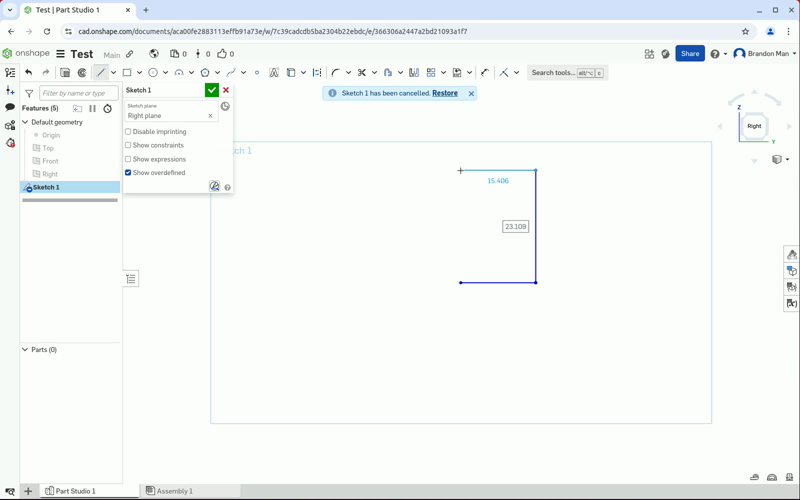
key_up(shift)
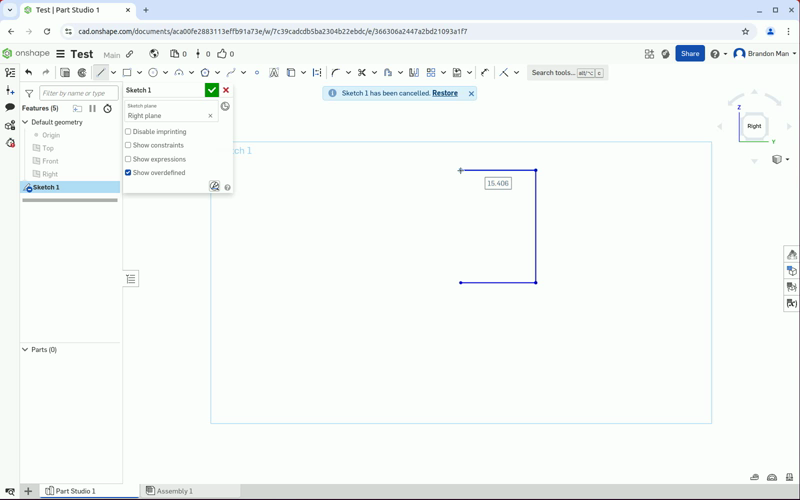
key_down(shift)
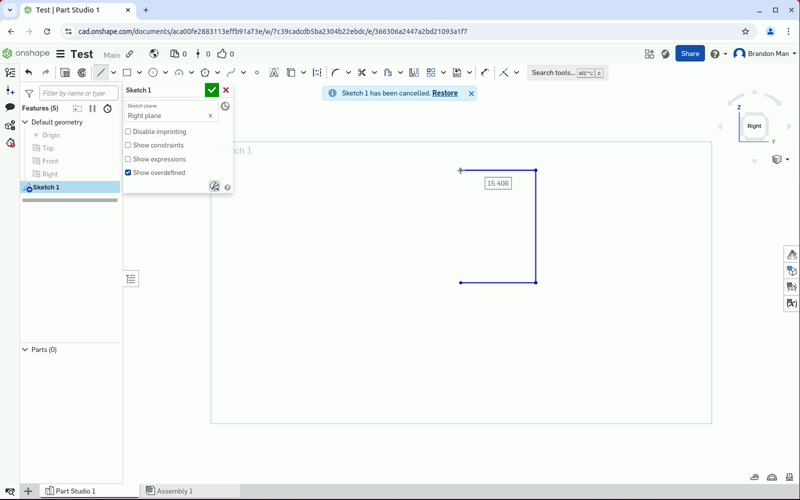
mouse_move(460, 282)
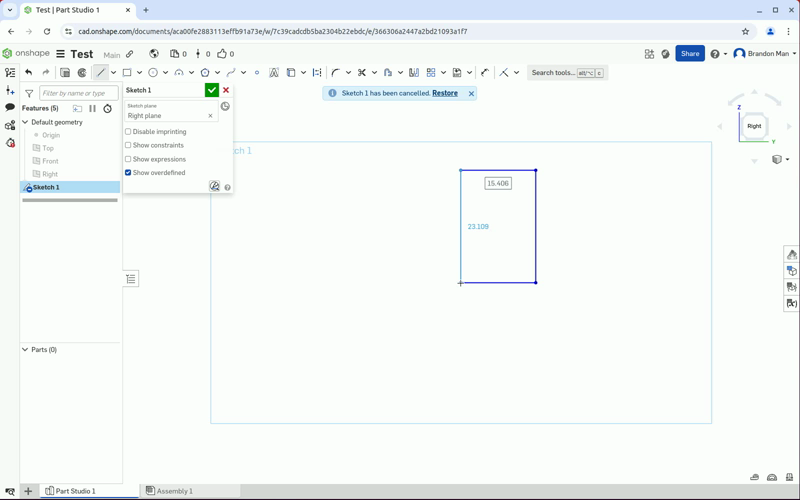
key_up(shift)
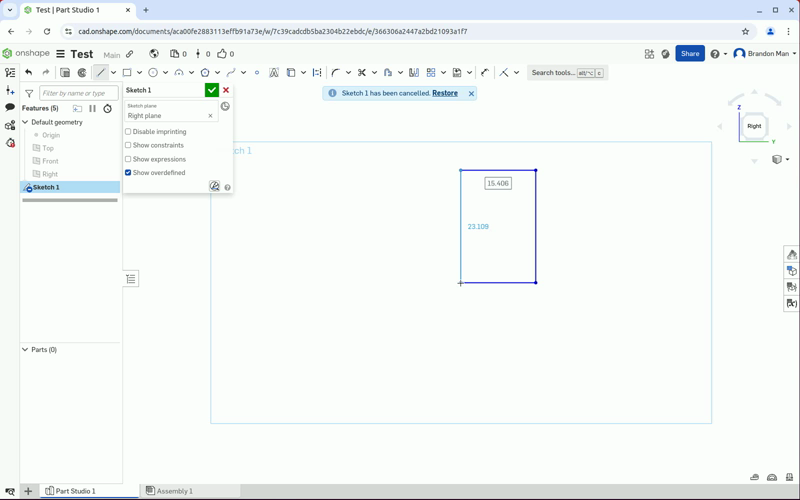
click(460, 282)
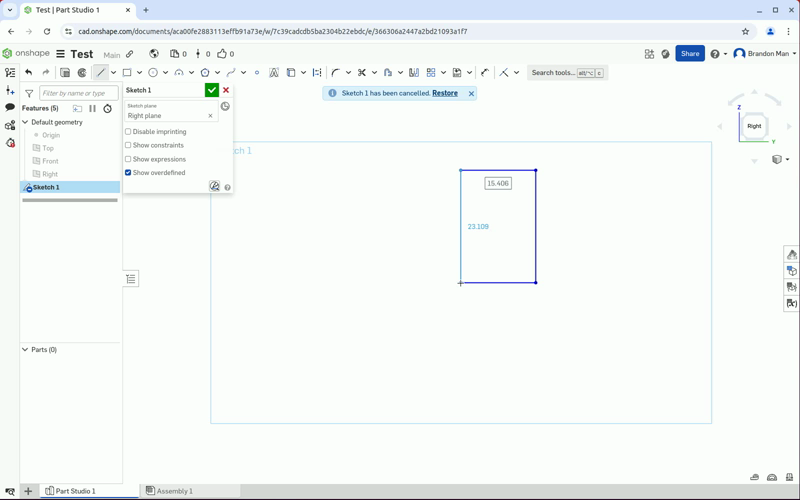
key(esc)
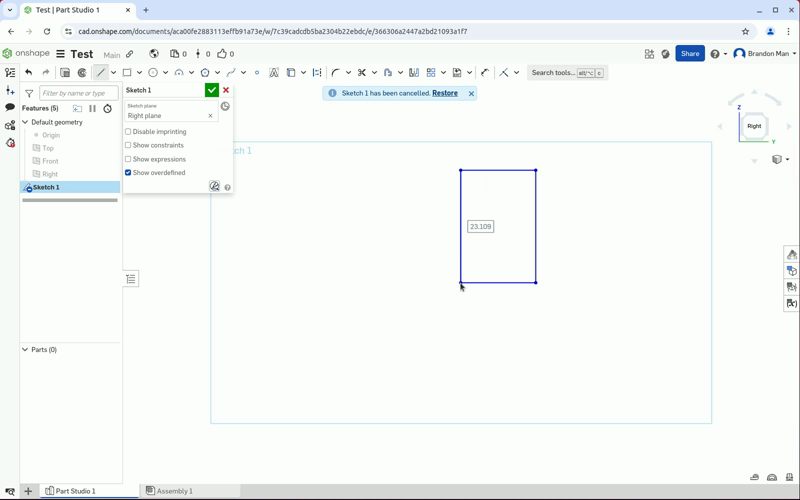
mouse_move(508, 261)
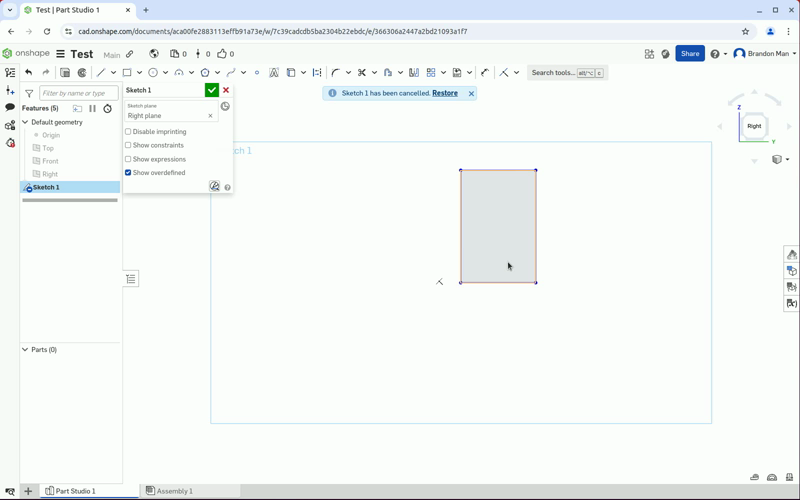
click(508, 261)
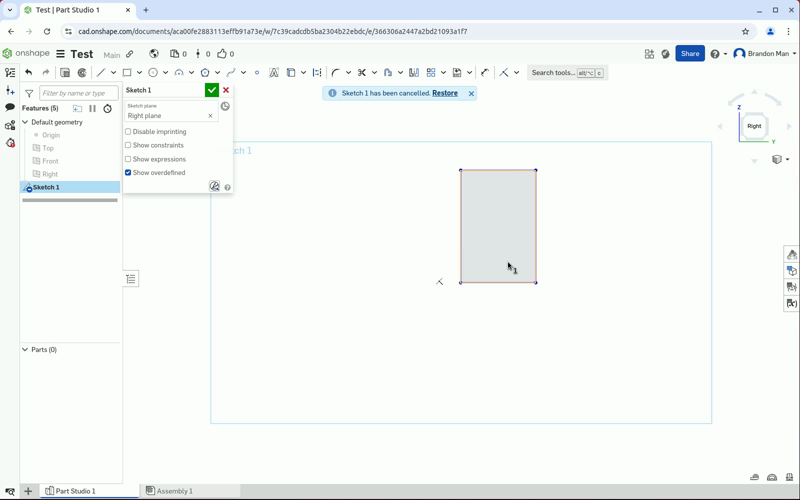
mouse_move(73, 352)
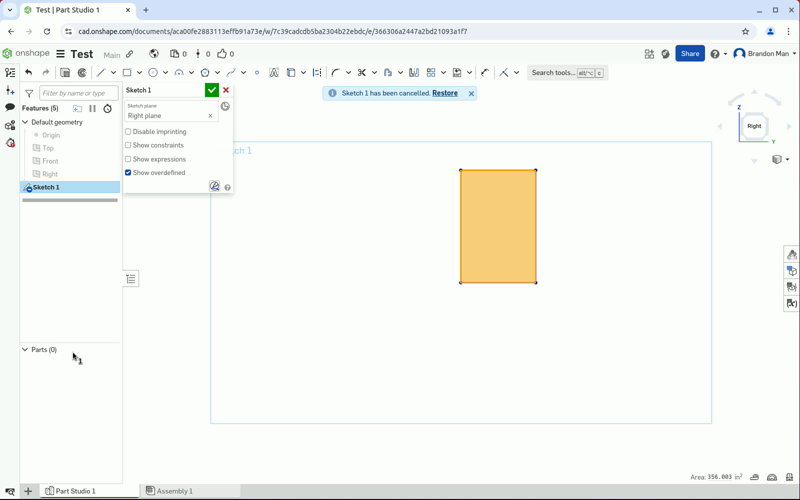
key(shift+y)
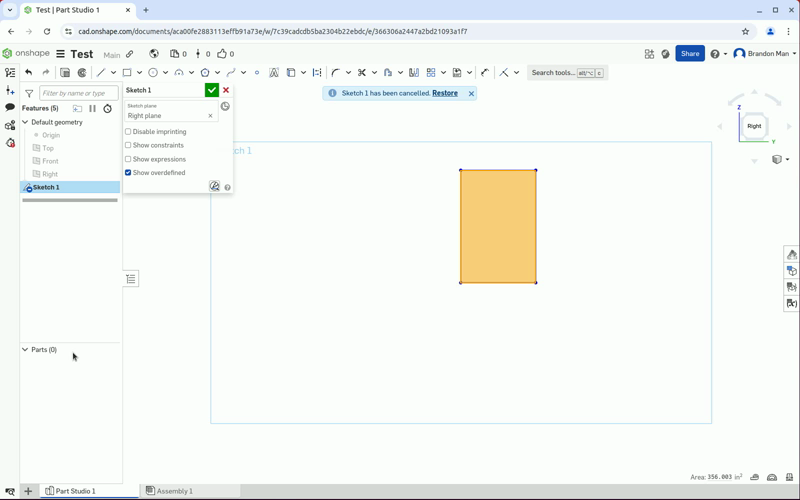
key(shift+e)
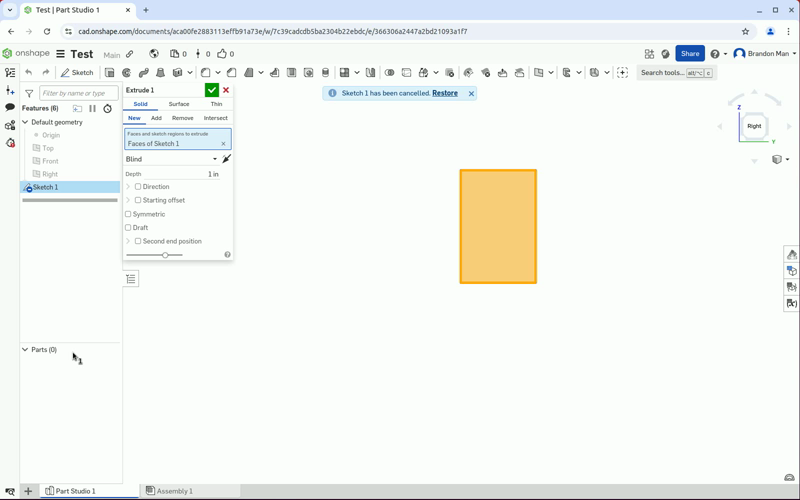
mouse_move(143, 106)
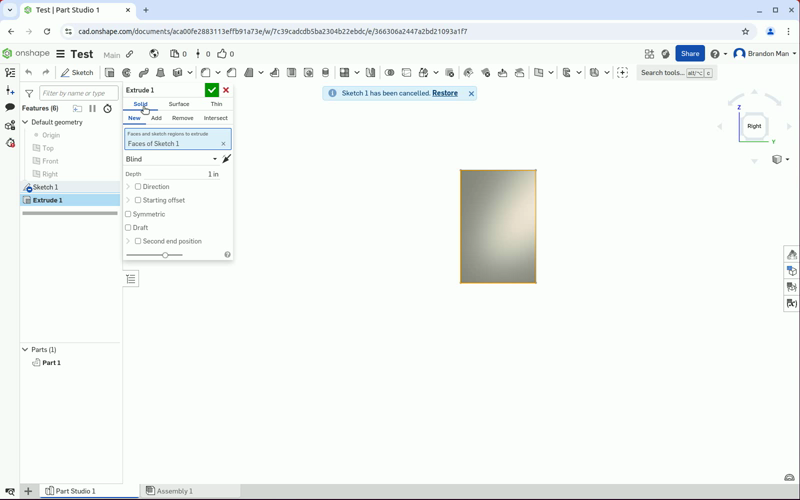
click(143, 106)
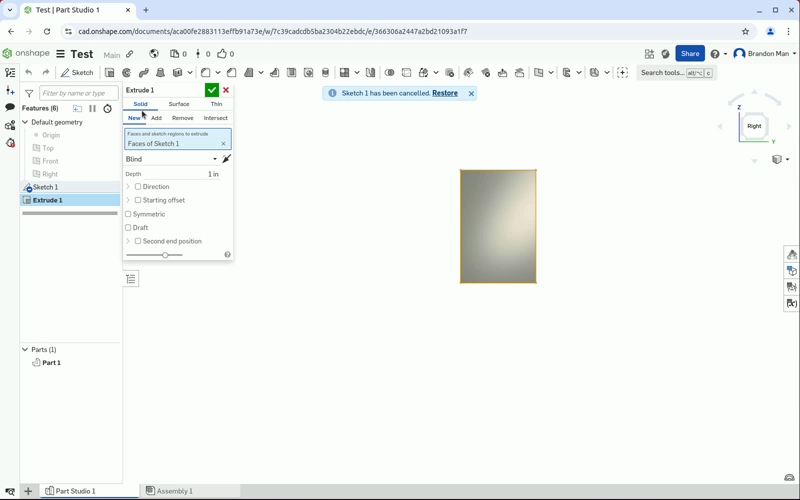
mouse_move(137, 120)
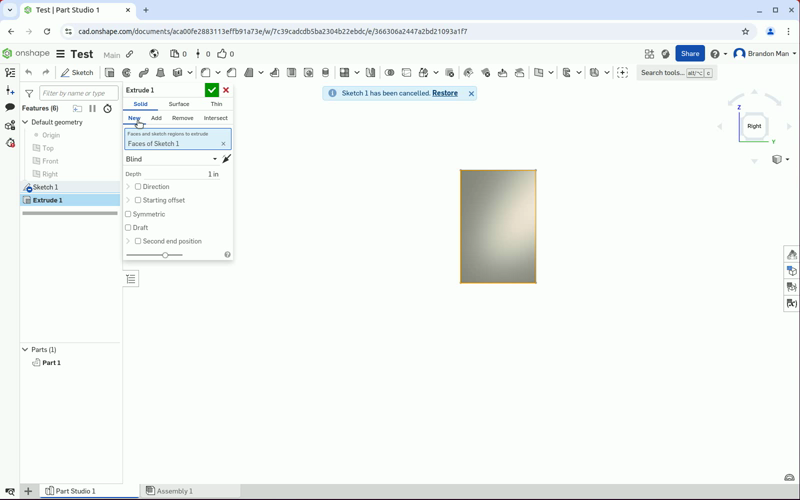
click(137, 120)
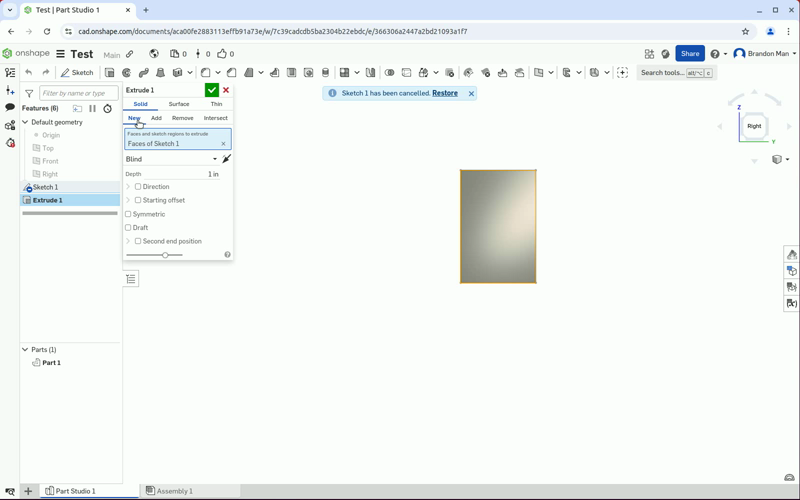
key(tab, 4)
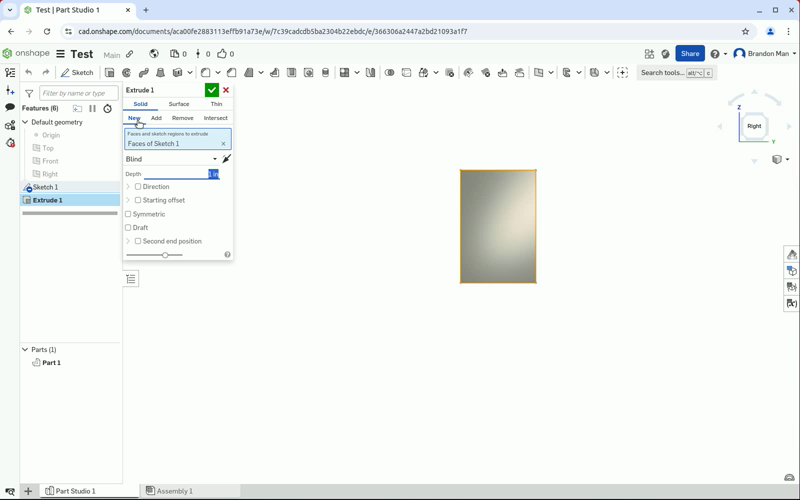
text(23.108)
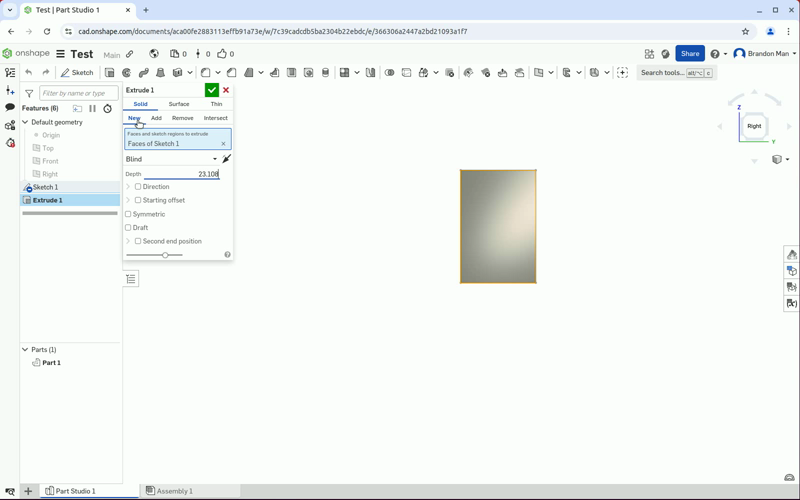
key(enter)
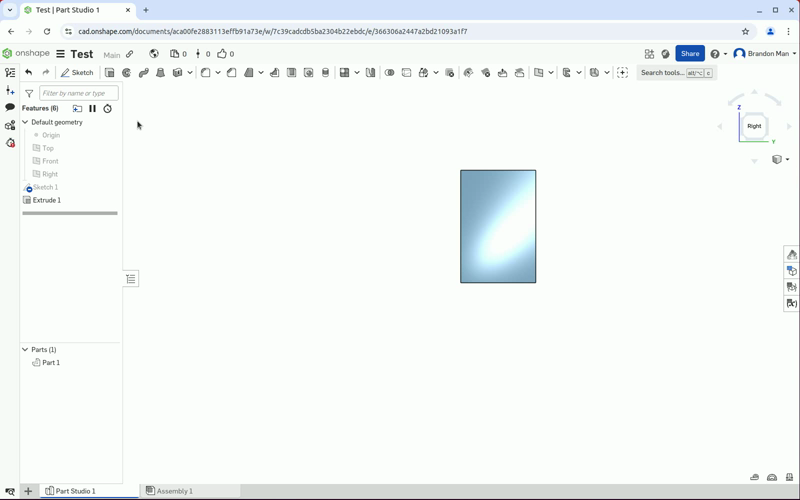
key(shift+h)
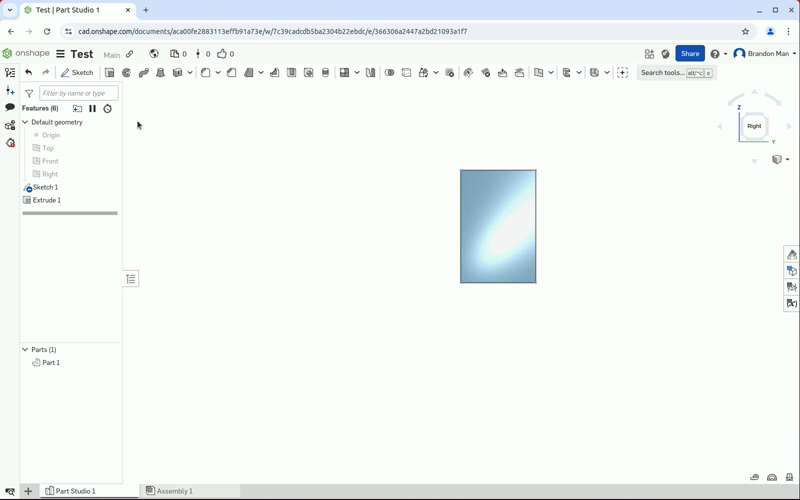
key(shift+h)
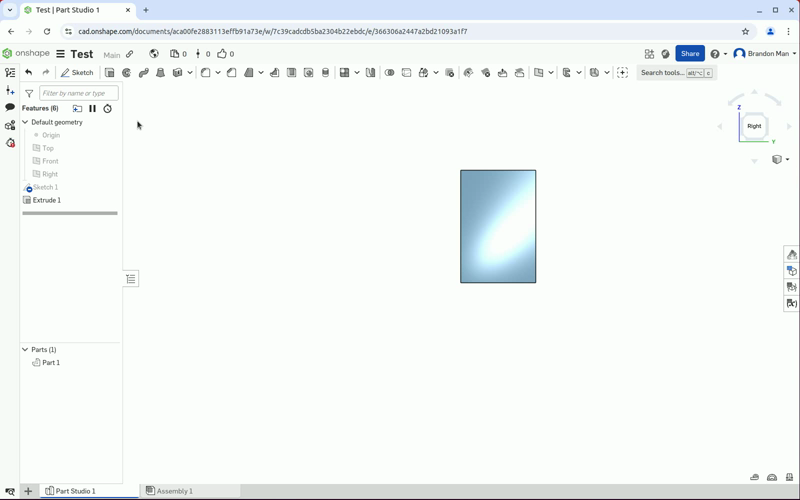
mouse_move(73, 189)
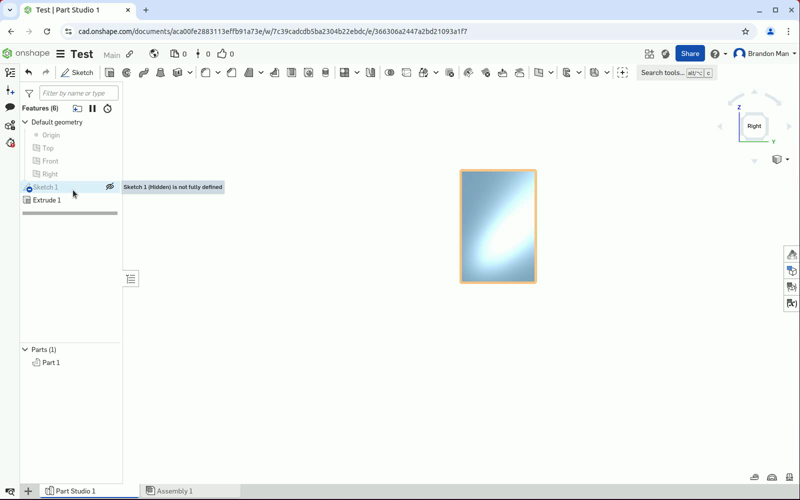
click(73, 189)
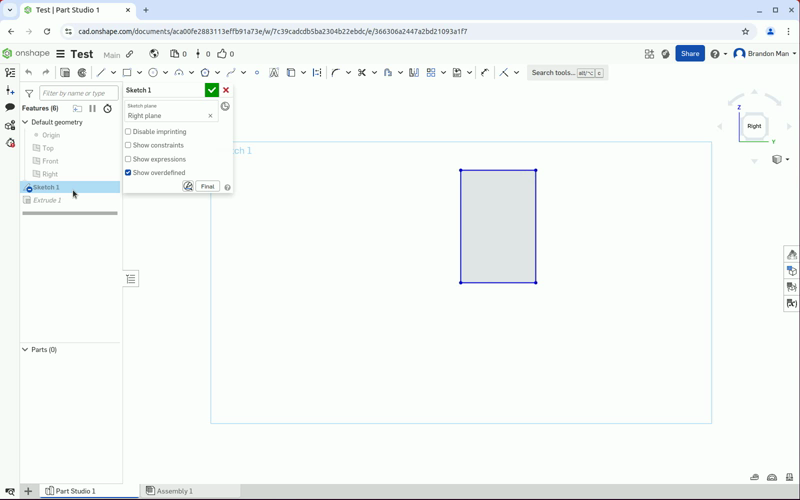
mouse_move(229, 92)
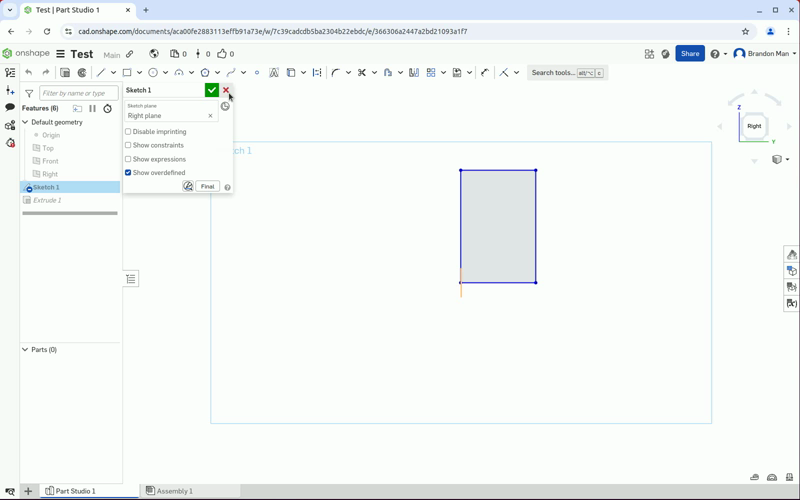
click(229, 92)
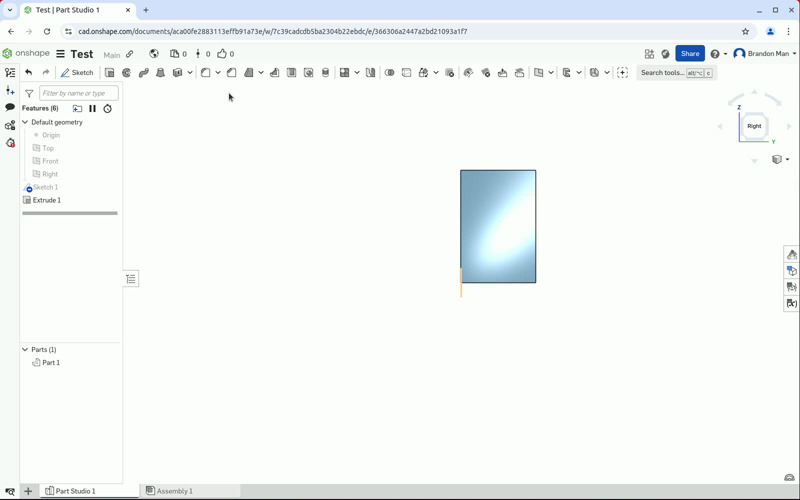
mouse_move(73, 352)
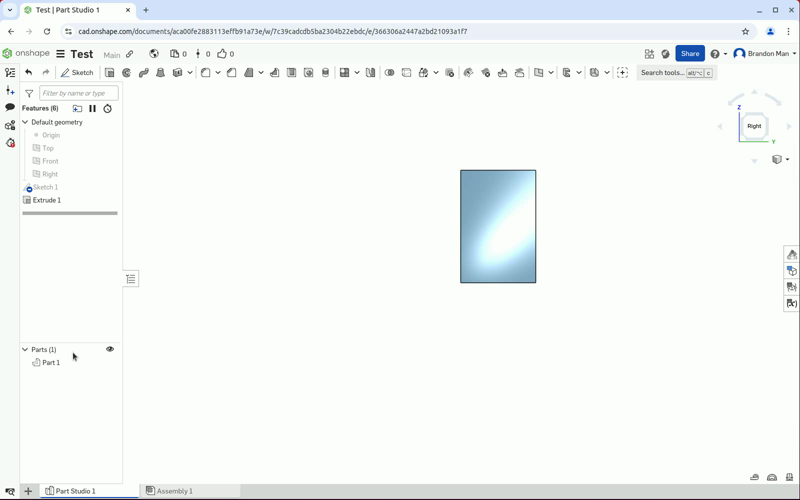
key(y)
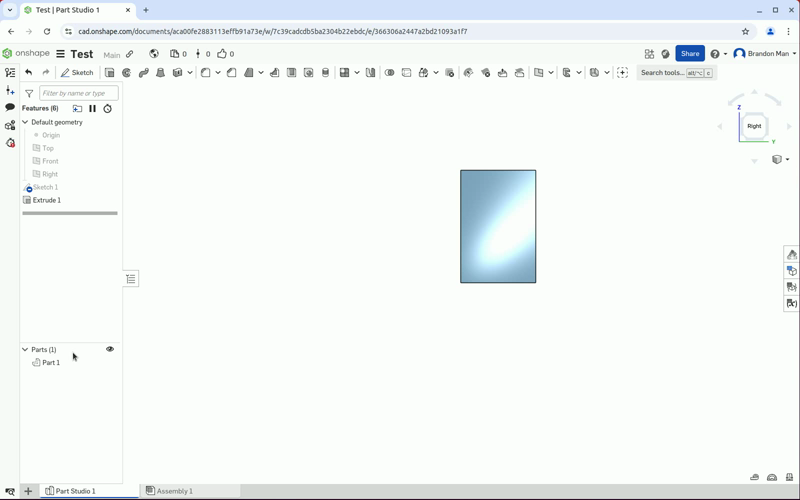
key(shift+p)
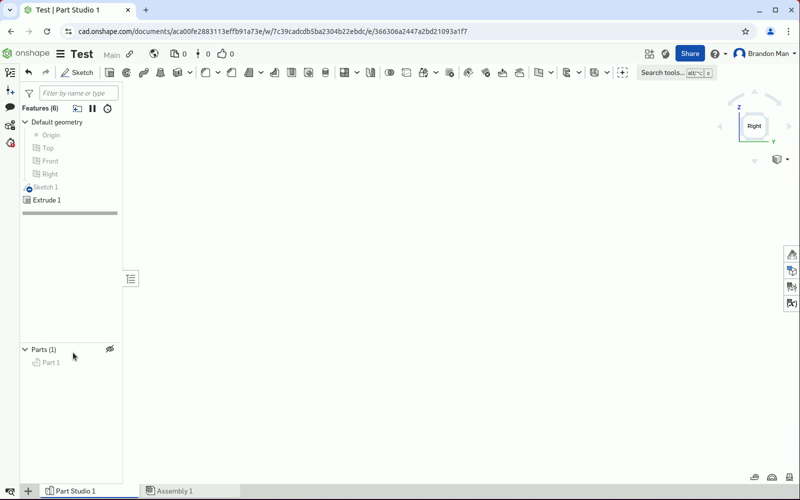
key(space)
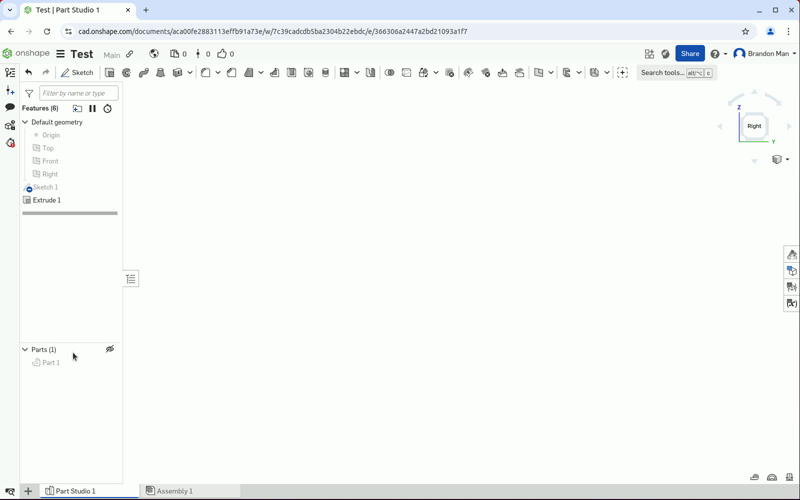
key_down(shift)
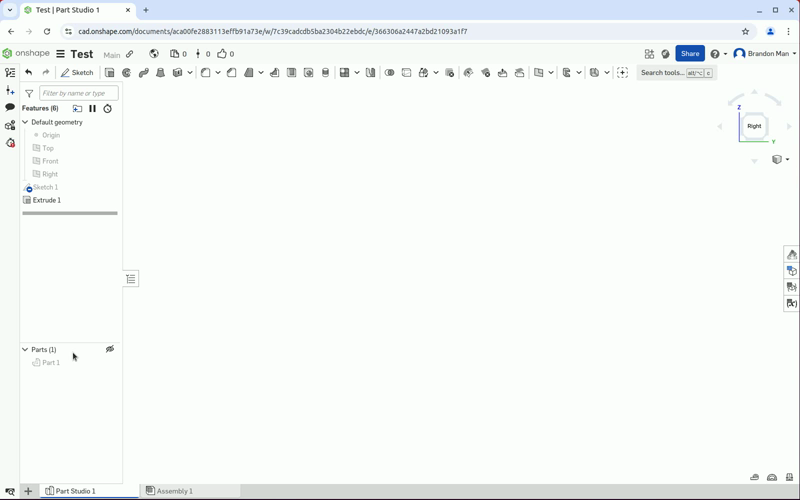
key(right)
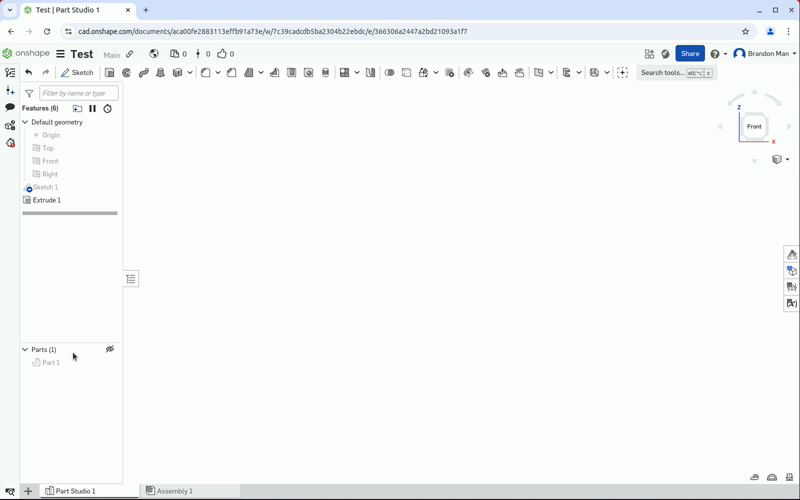
key_up(shift)
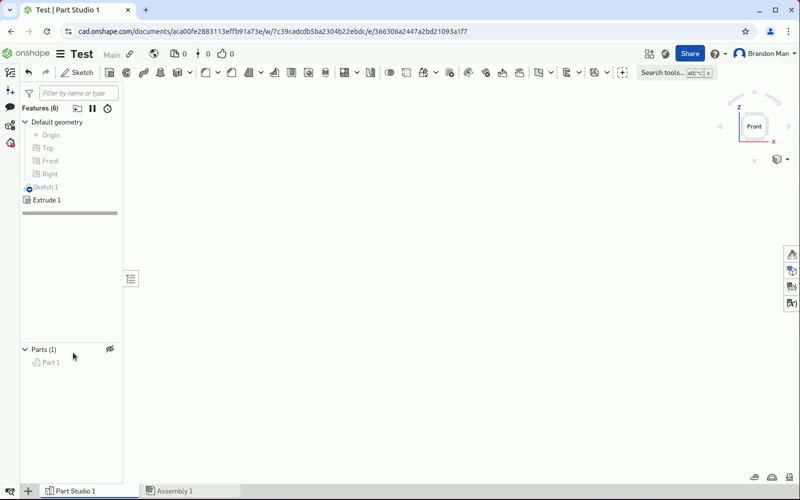
mouse_move(73, 352)
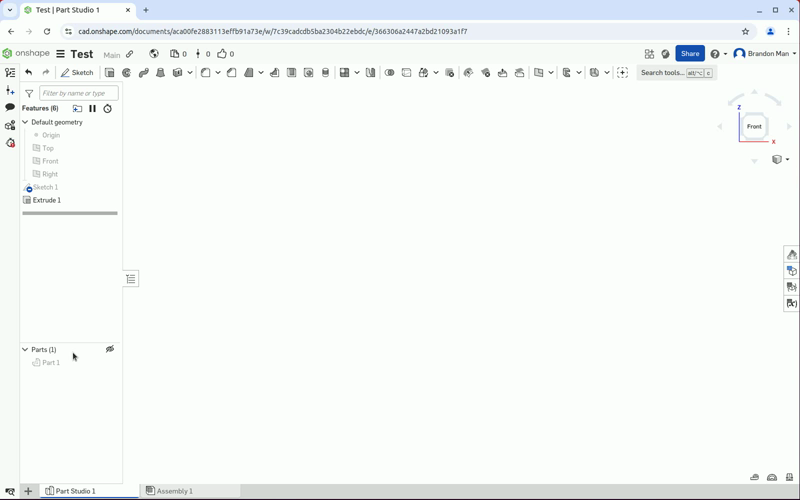
key(shift+y)
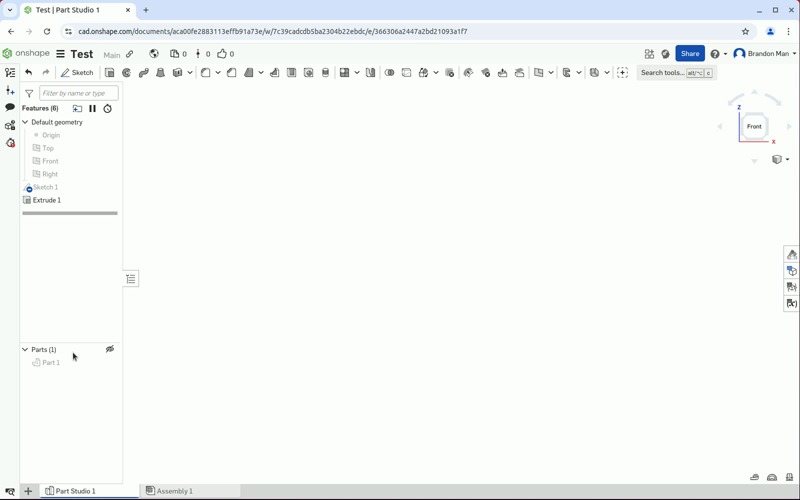
key(shift+s)
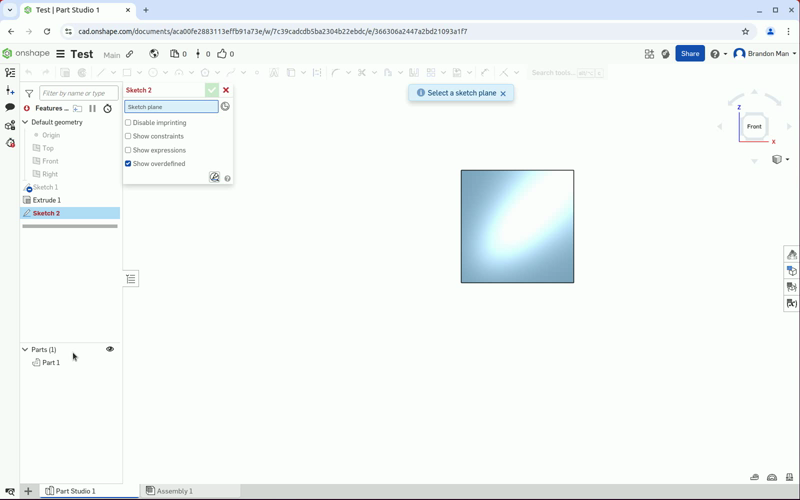
mouse_move(73, 163)
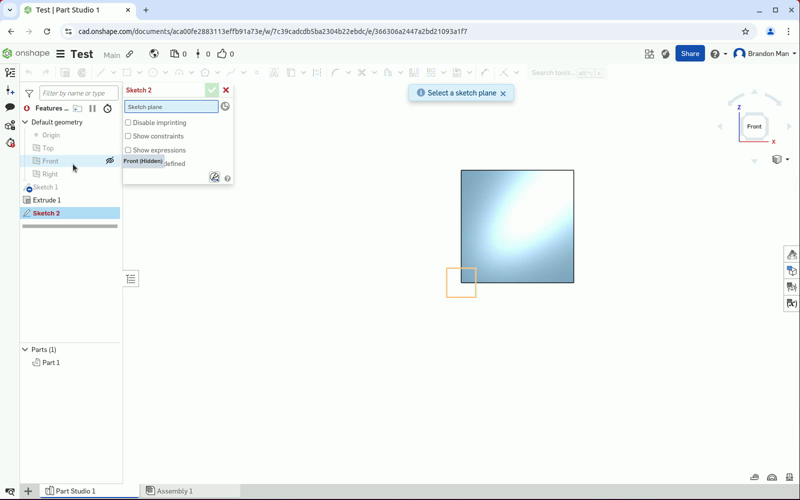
click(73, 163)
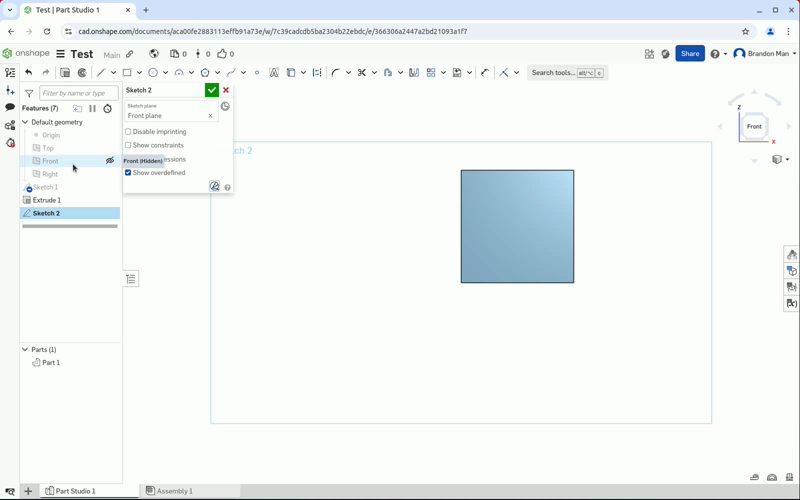
mouse_move(73, 352)
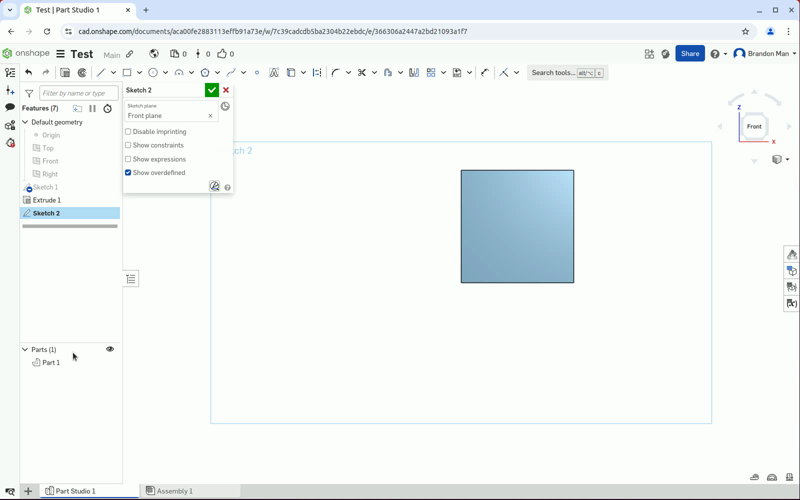
key(y)
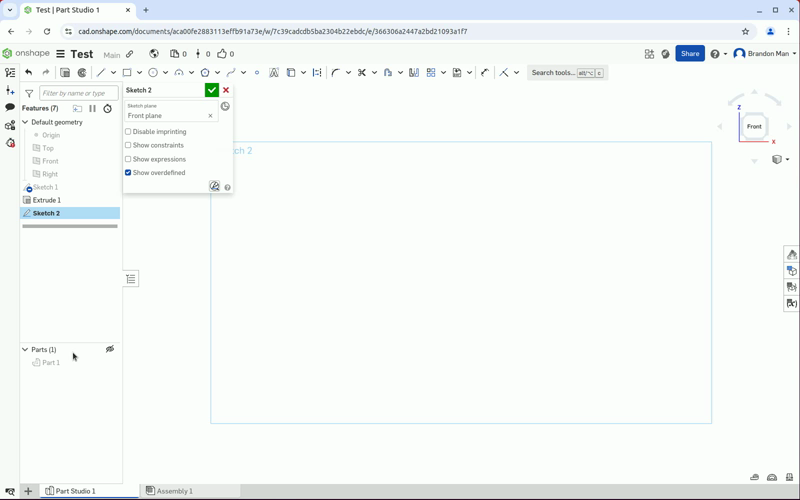
key(l)
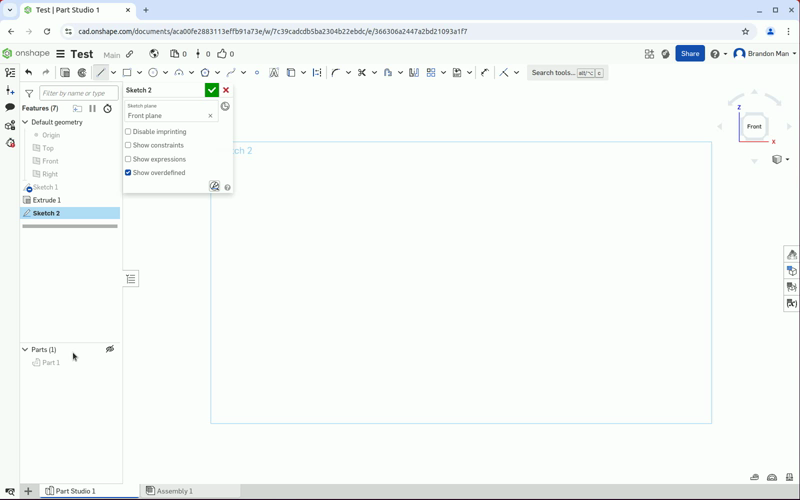
key_down(shift)
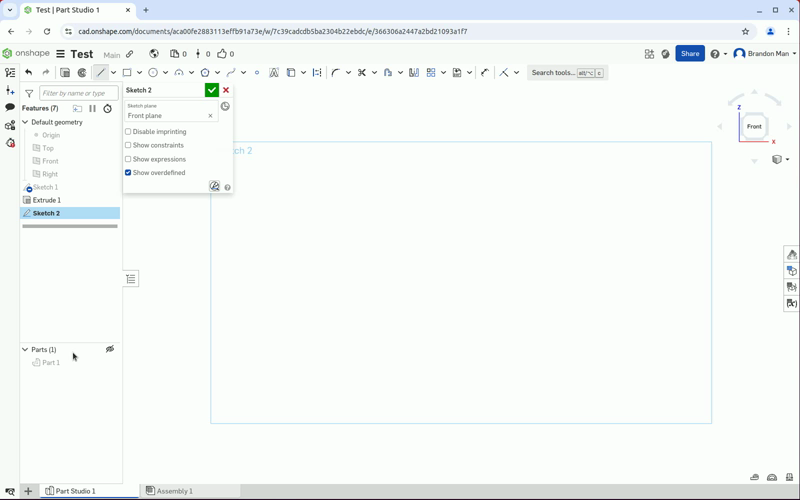
mouse_move(498, 282)
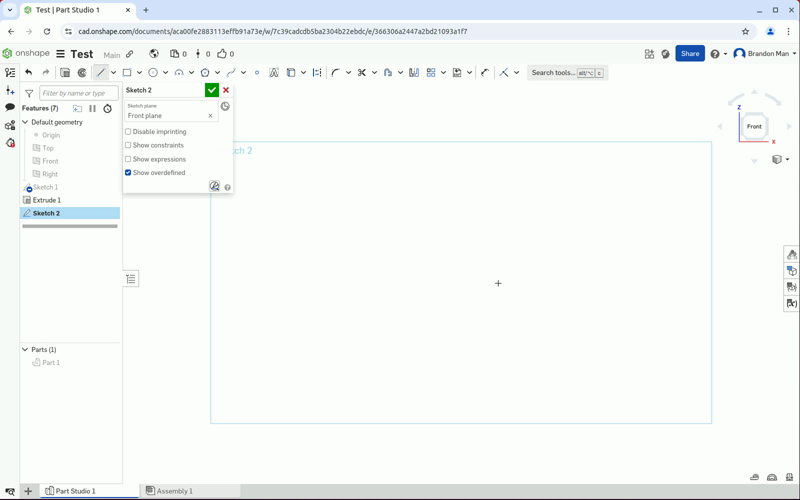
click(498, 282)
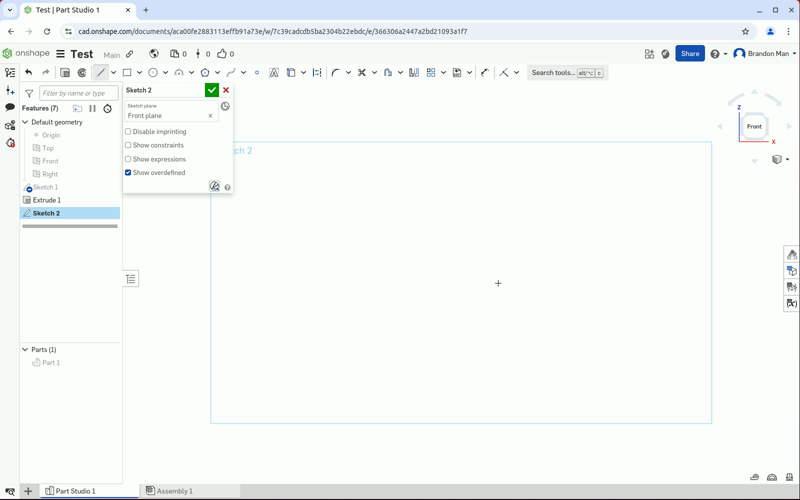
key_up(shift)
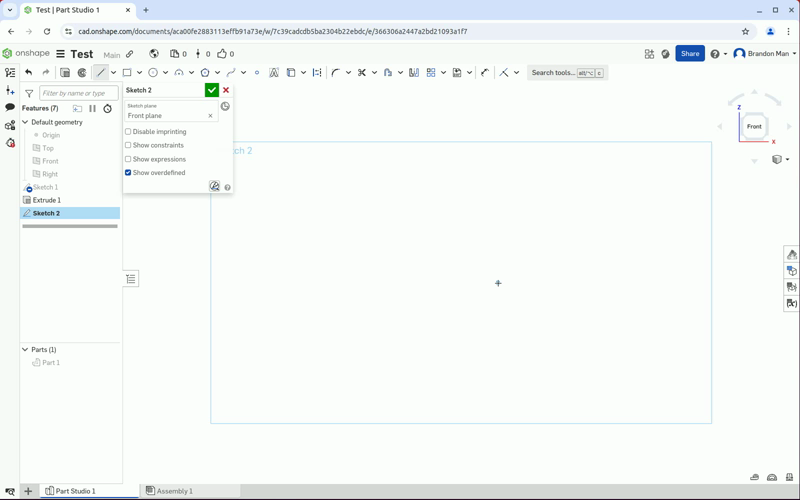
key_down(shift)
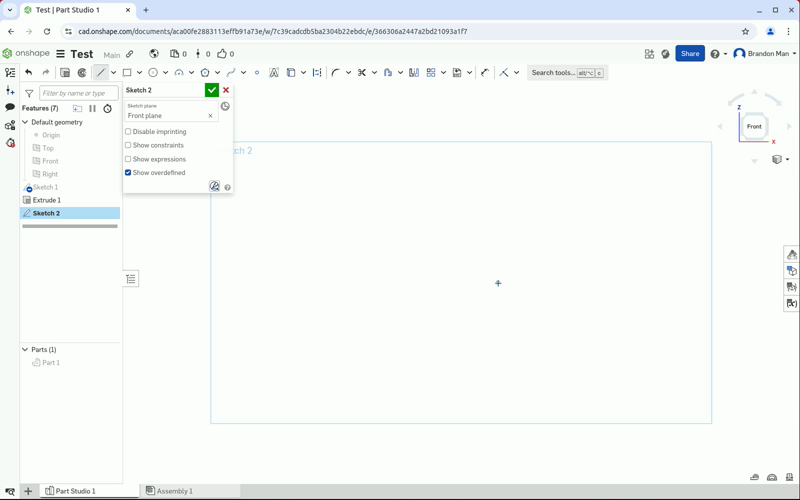
mouse_move(528, 282)
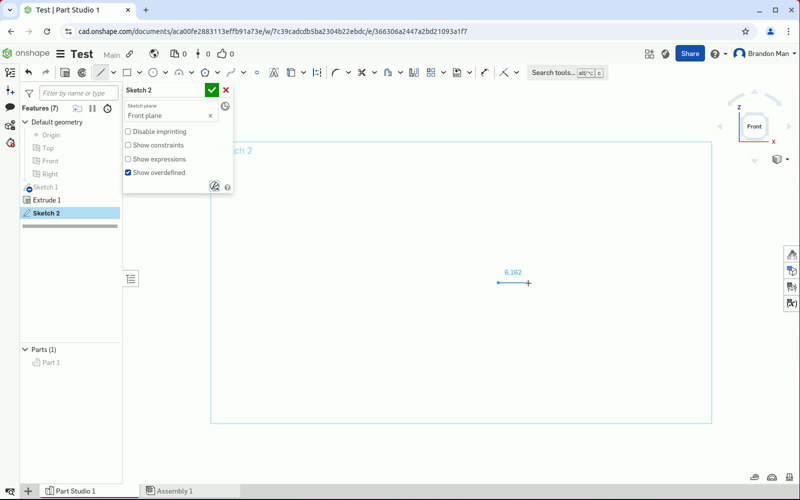
mouse_move(536, 282)
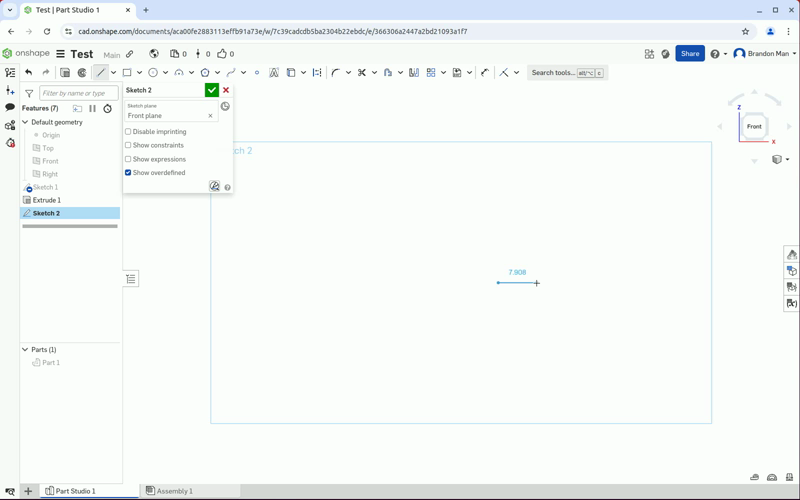
click(536, 282)
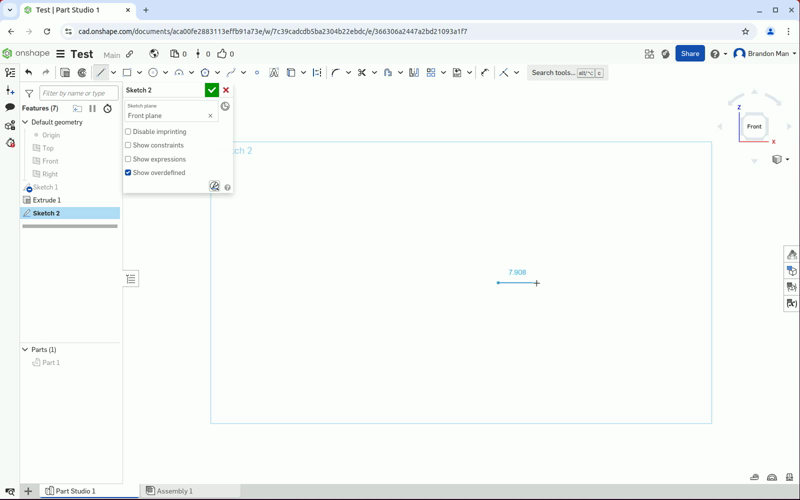
key_up(shift)
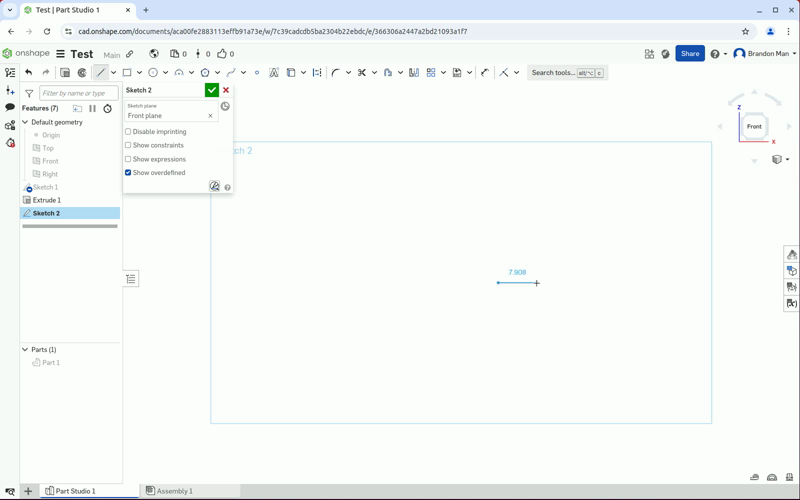
key_down(shift)
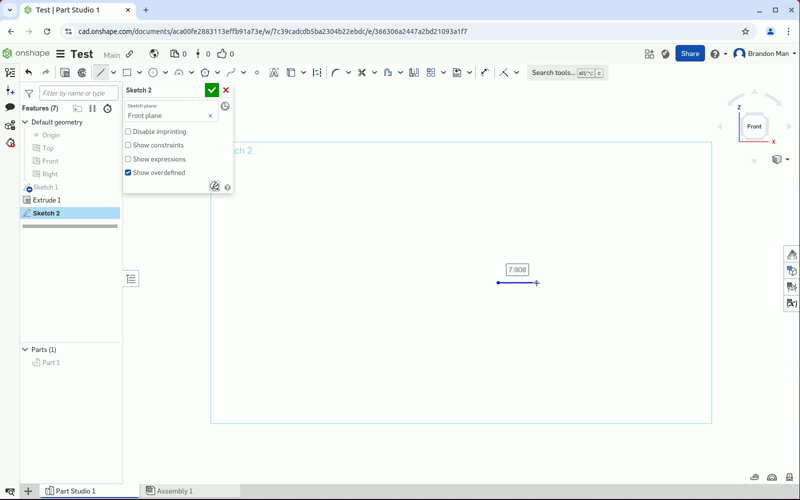
mouse_move(566, 282)
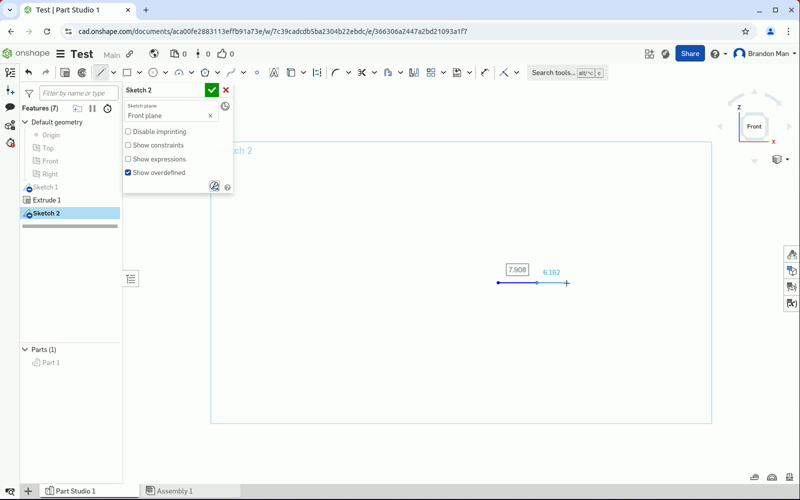
mouse_move(536, 263)
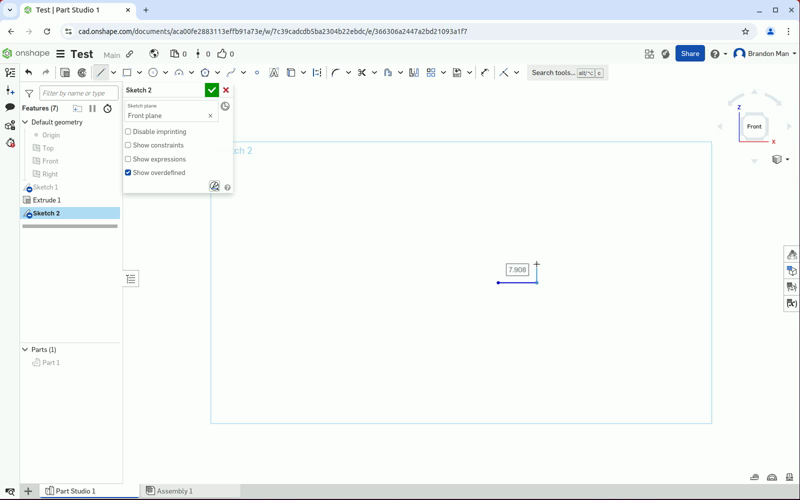
click(536, 263)
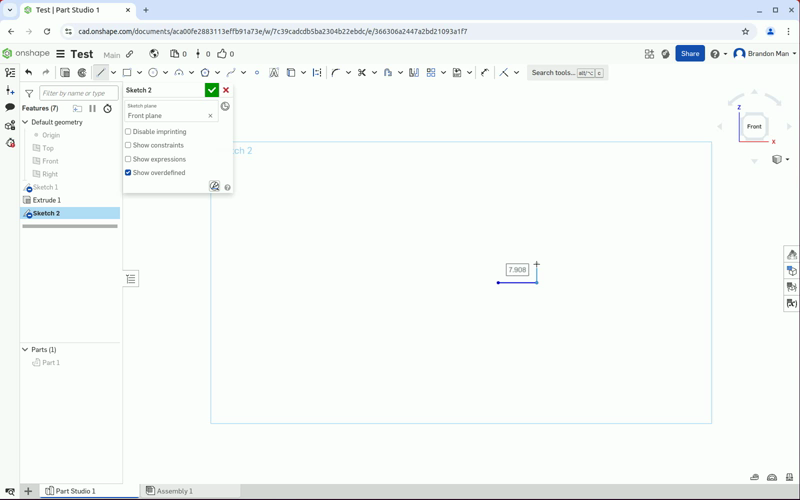
key_up(shift)
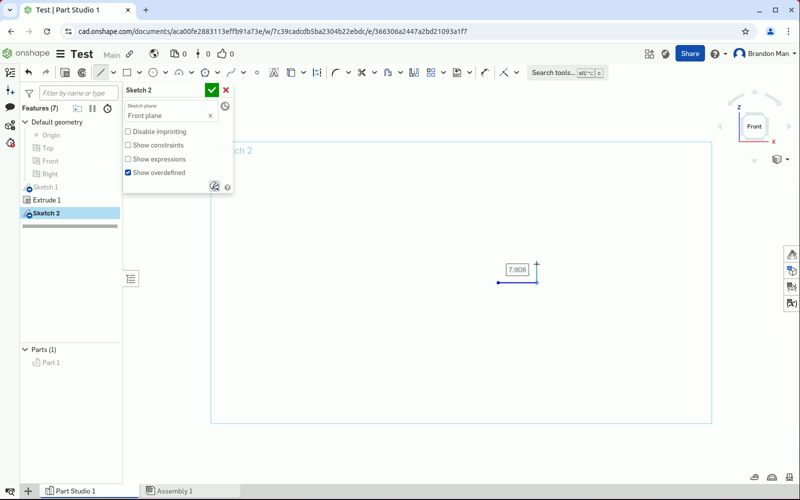
key_down(shift)
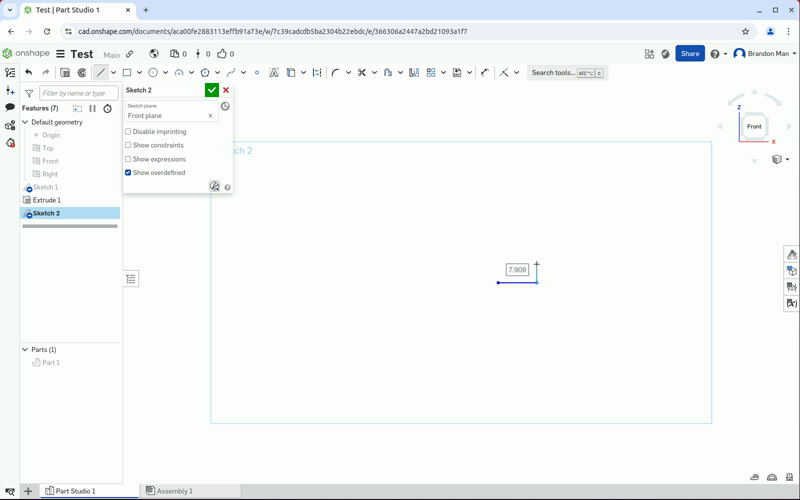
mouse_move(566, 263)
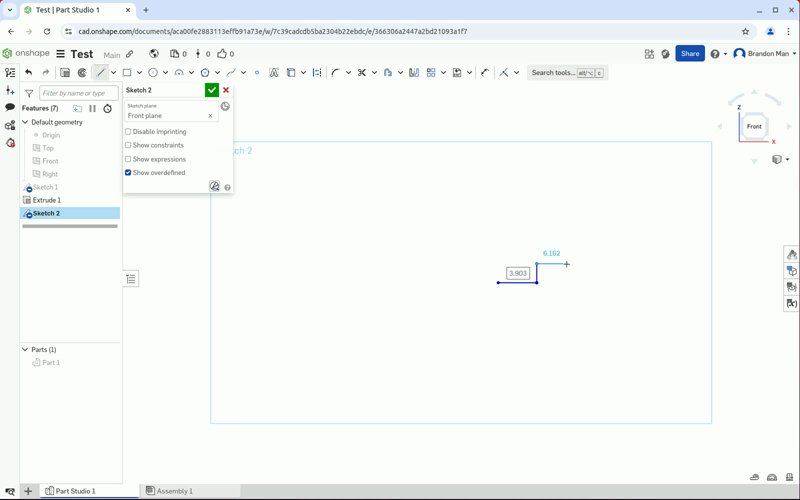
mouse_move(498, 263)
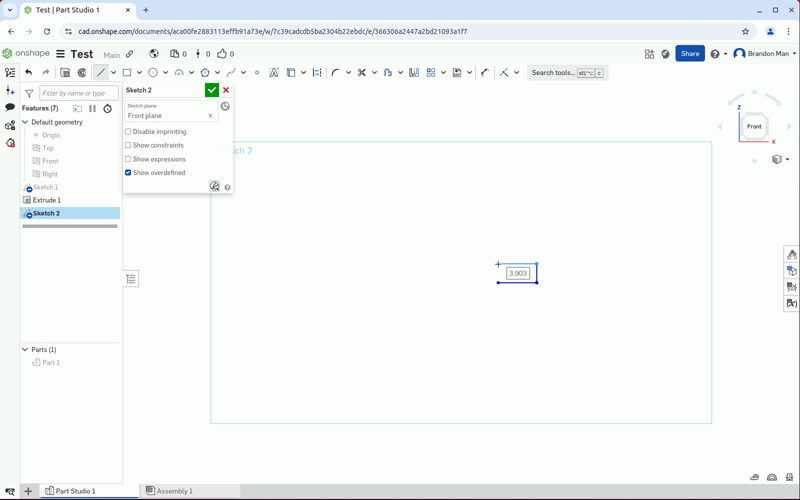
click(498, 263)
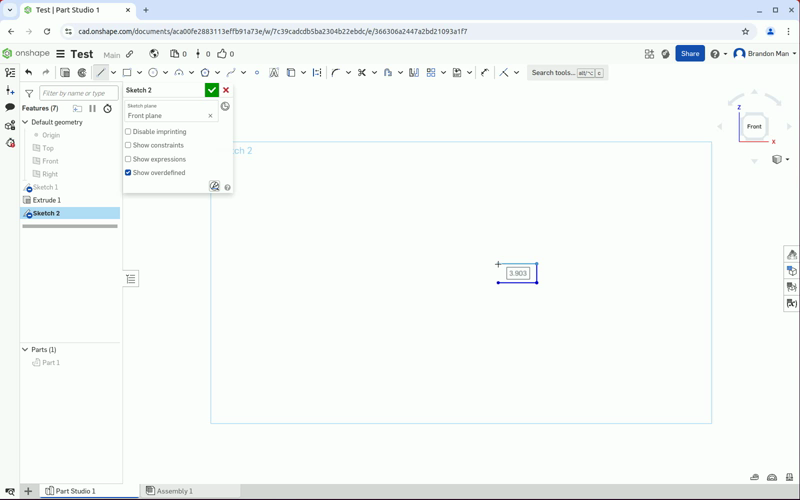
key_up(shift)
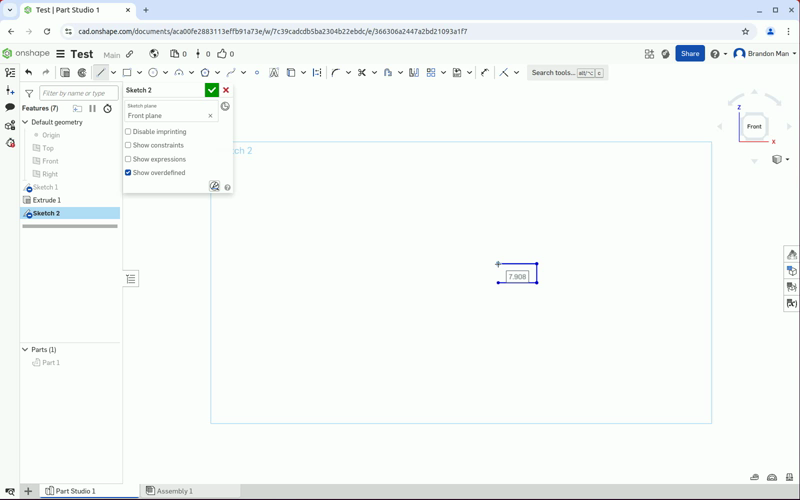
mouse_move(528, 263)
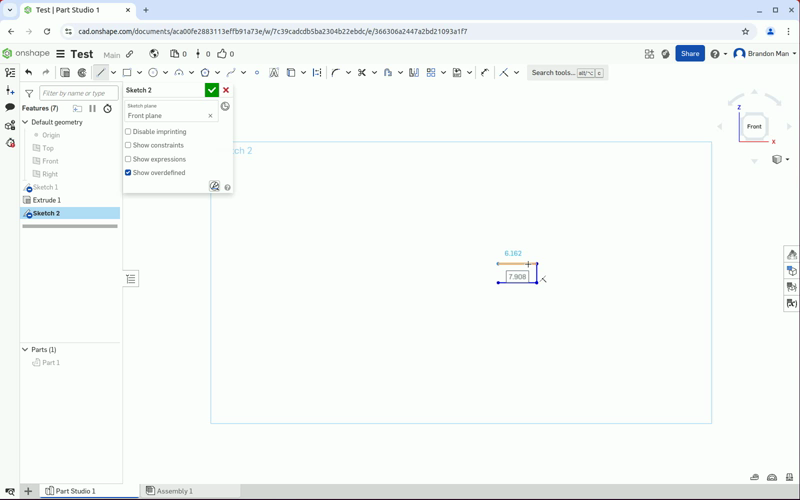
key_down(shift)
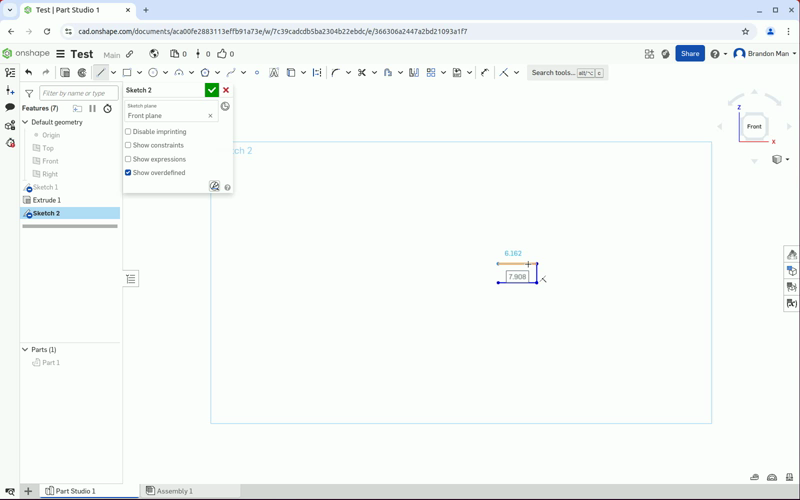
mouse_move(498, 282)
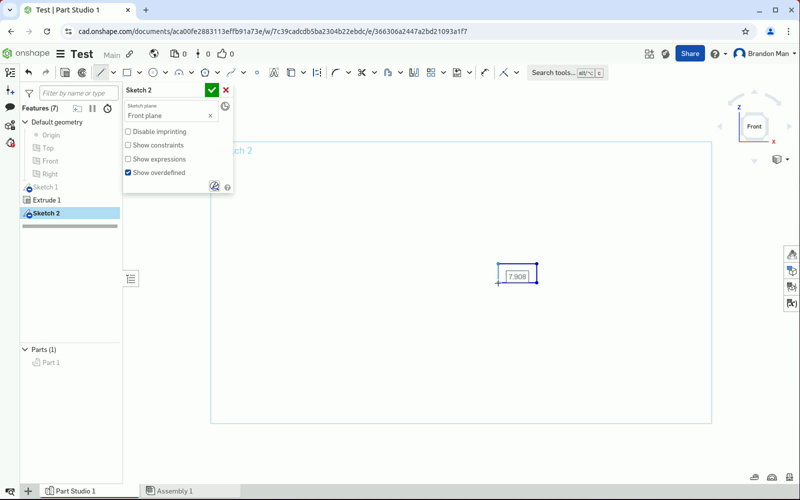
key_up(shift)
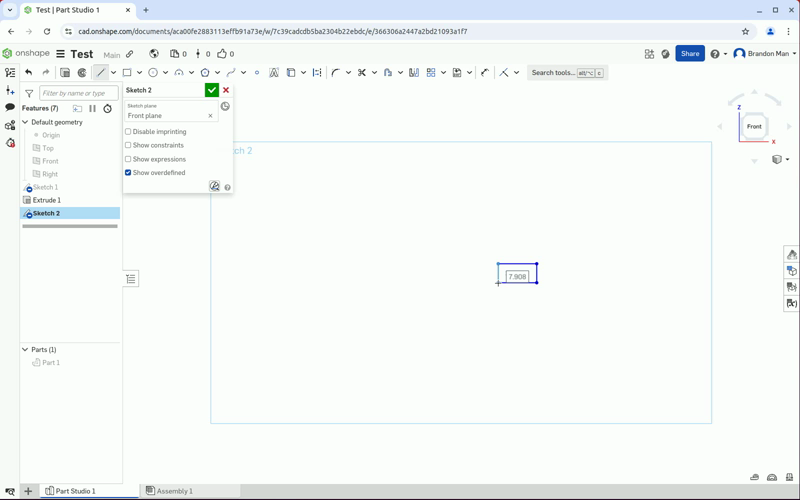
click(498, 282)
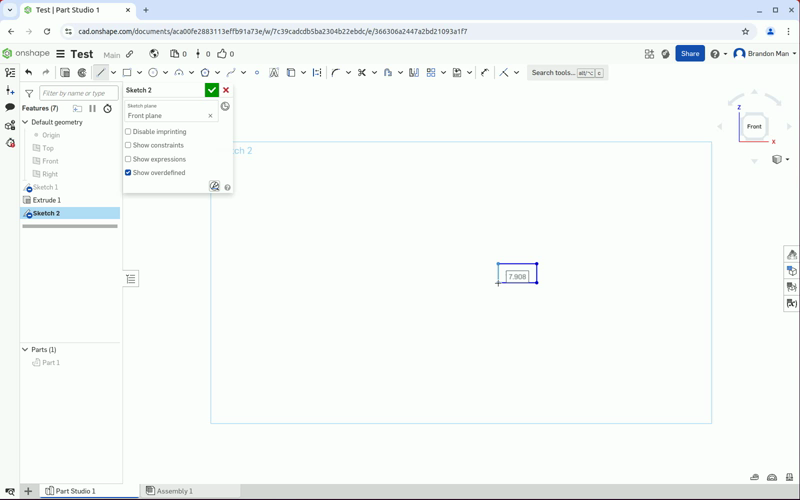
key(esc)
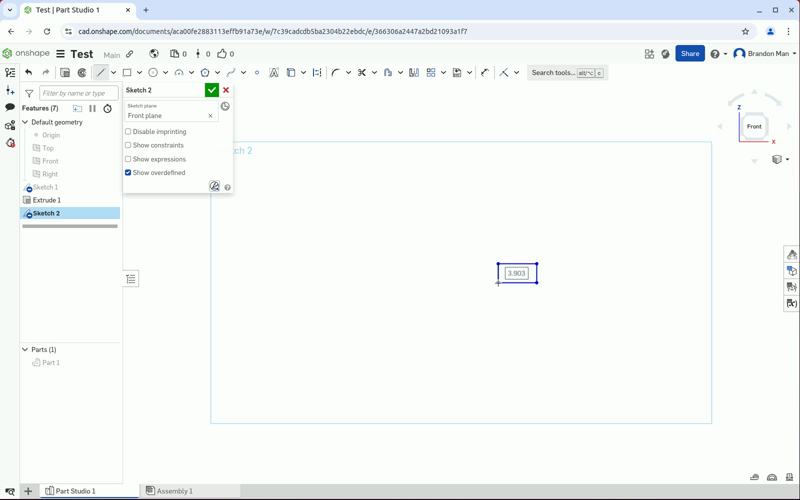
mouse_move(527, 271)
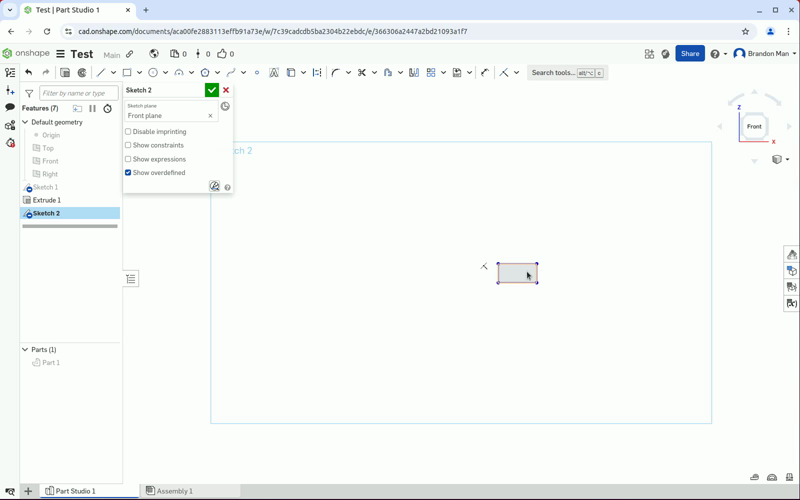
scroll(6)
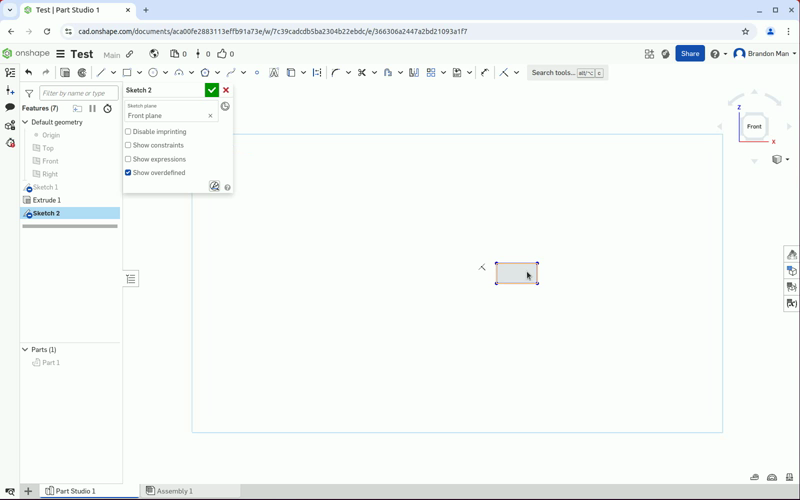
scroll(6)
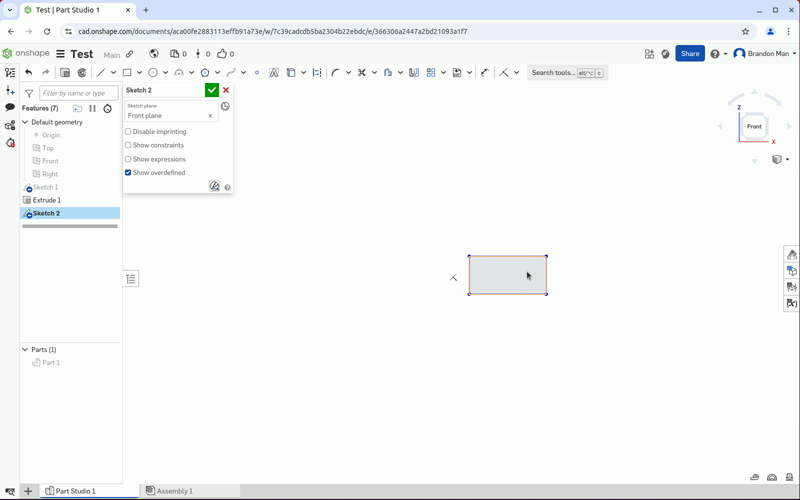
scroll(6)
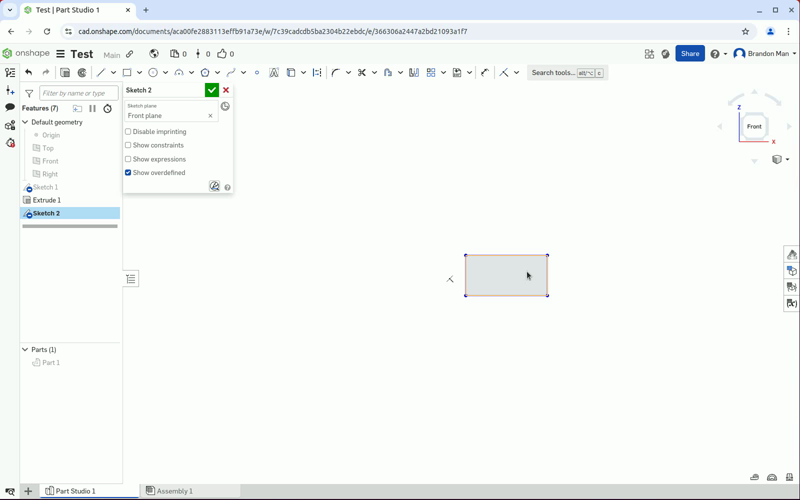
scroll(6)
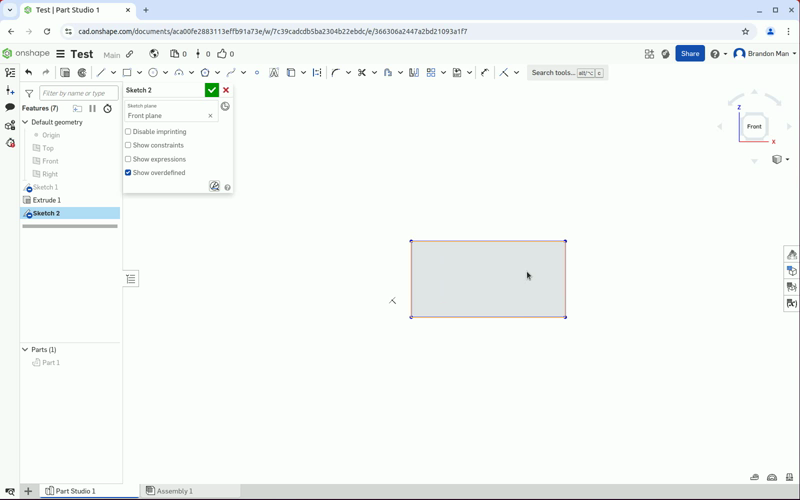
scroll(6)
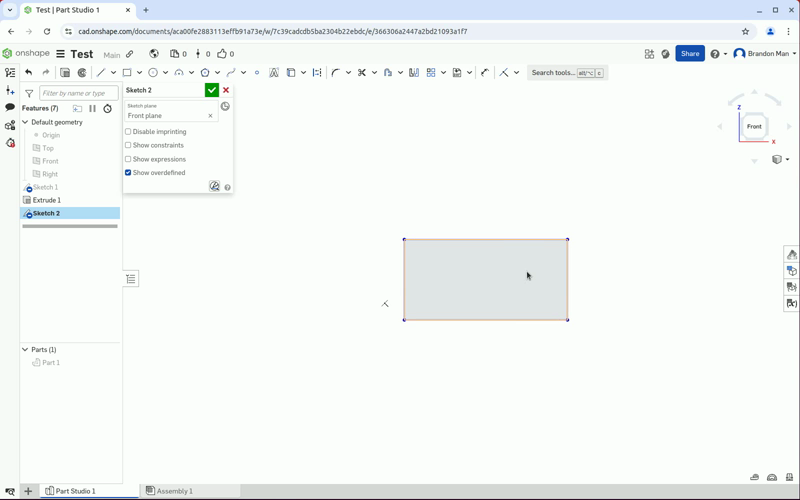
scroll(6)
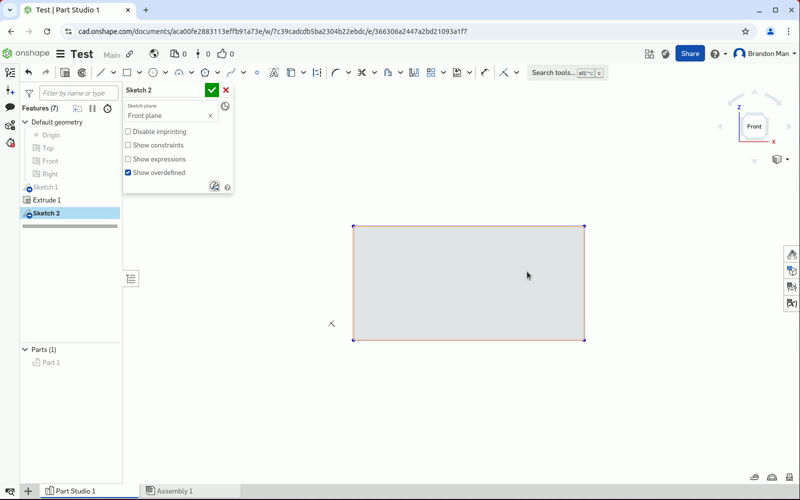
scroll(6)
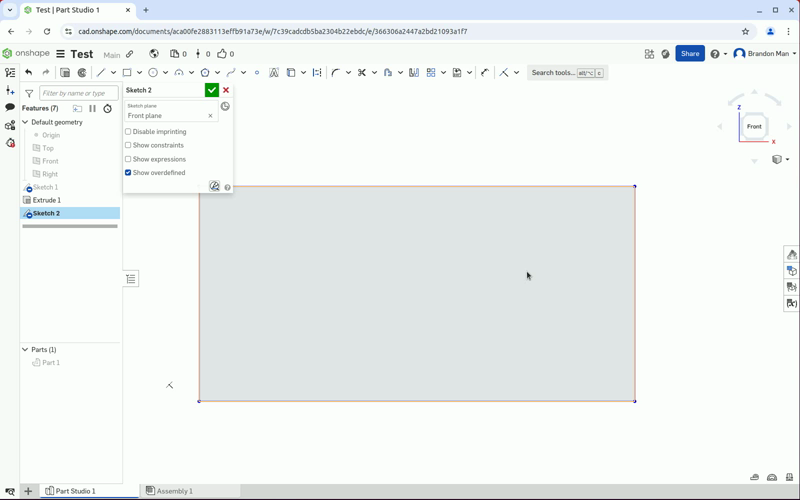
click(527, 271)
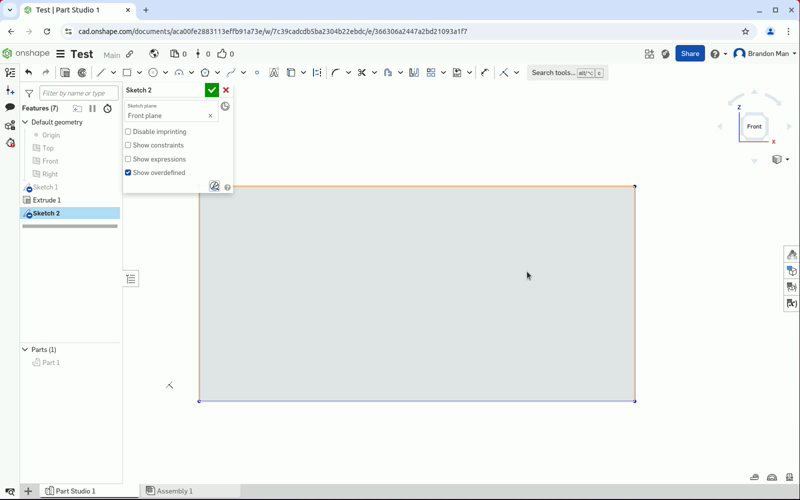
scroll(-6)
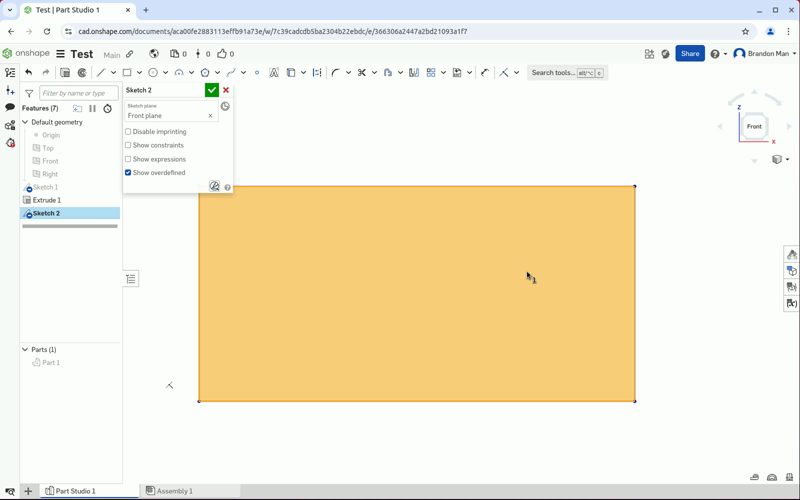
scroll(-6)
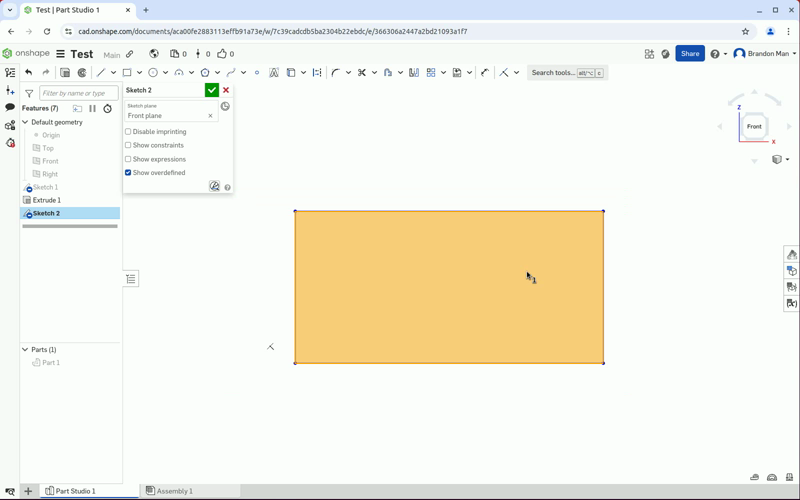
scroll(-6)
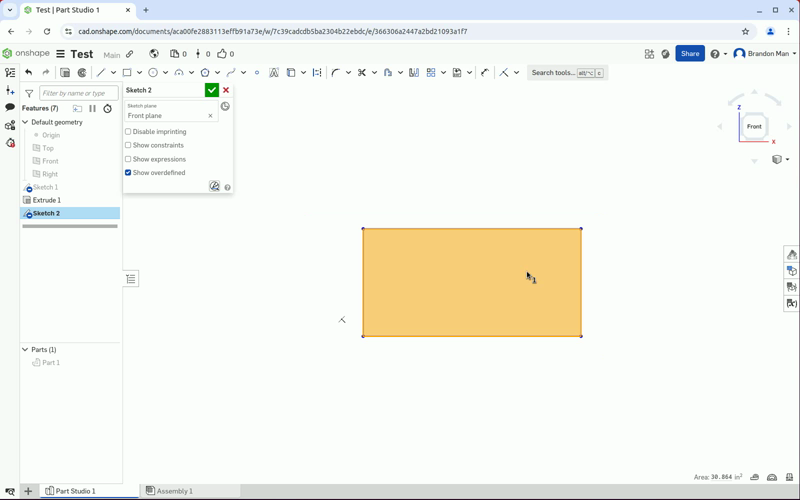
scroll(-6)
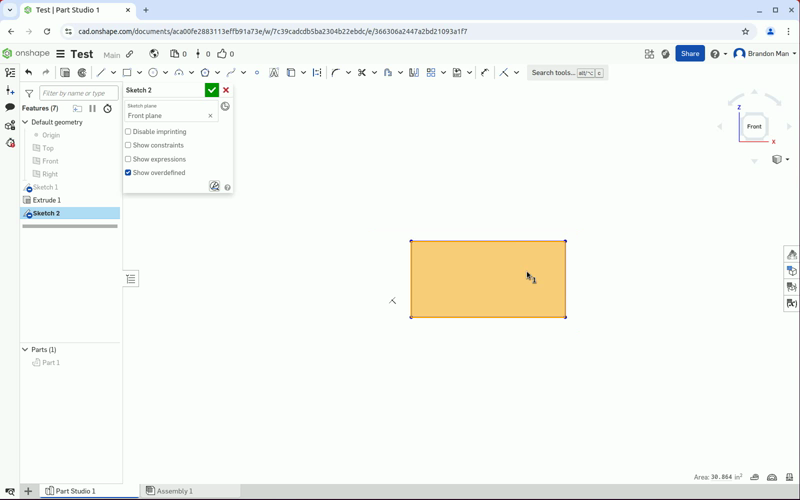
scroll(-6)
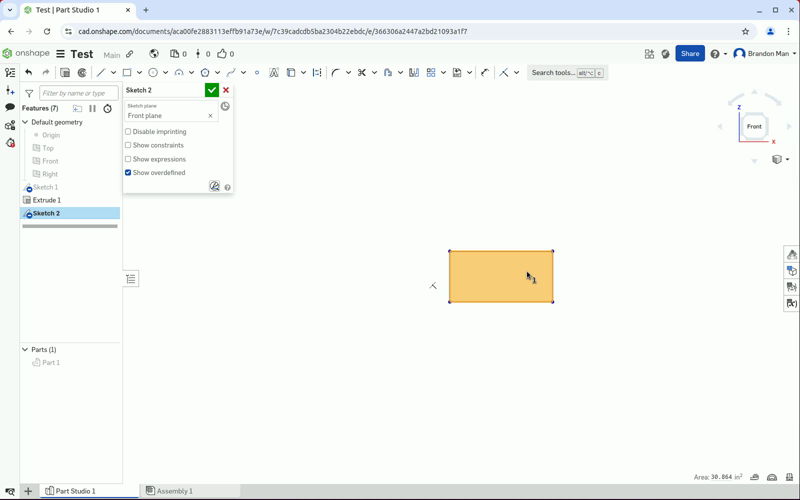
scroll(-6)
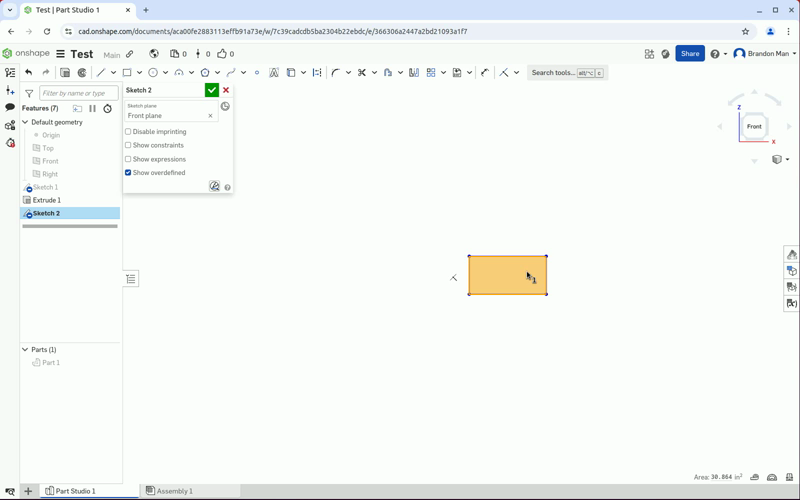
scroll(-6)
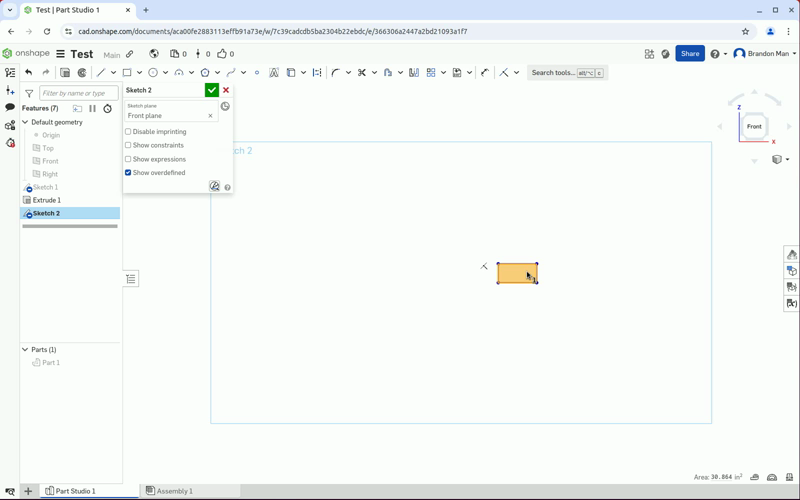
mouse_move(73, 352)
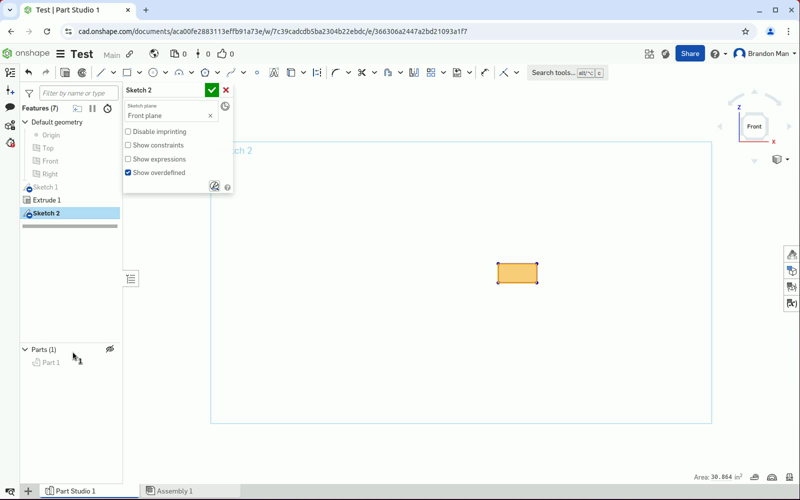
key(shift+y)
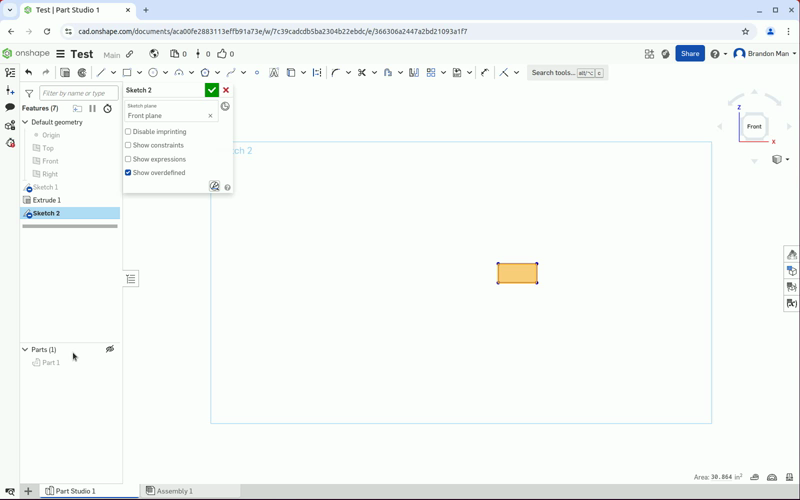
key(shift+e)
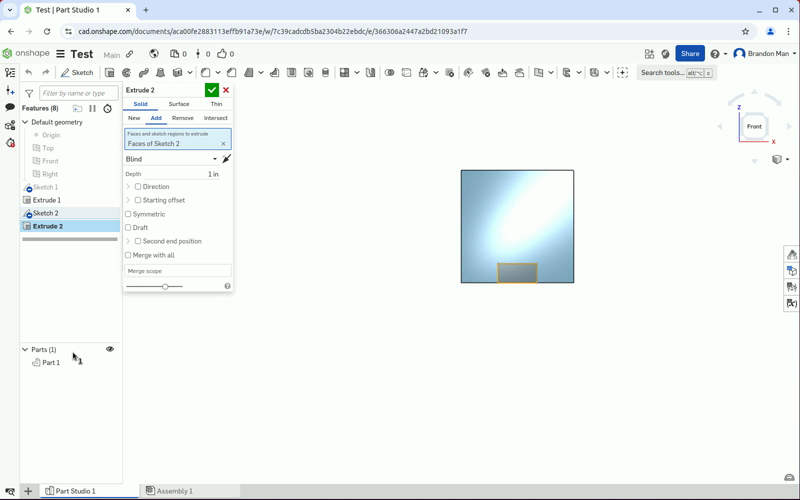
mouse_move(143, 106)
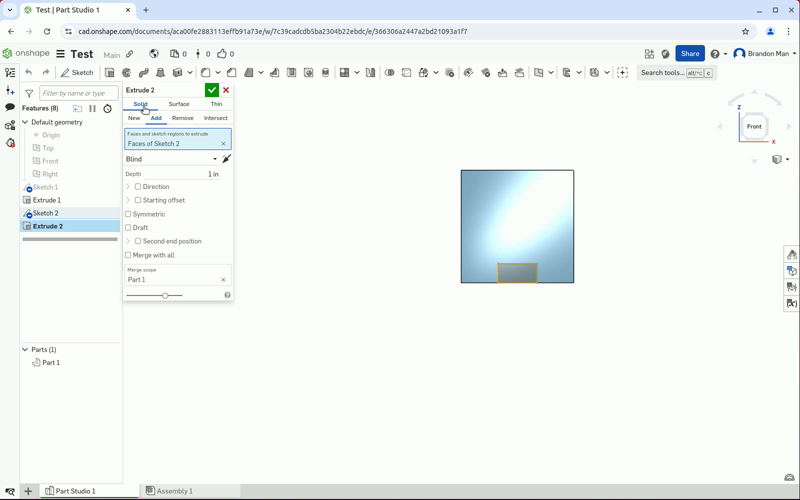
click(143, 106)
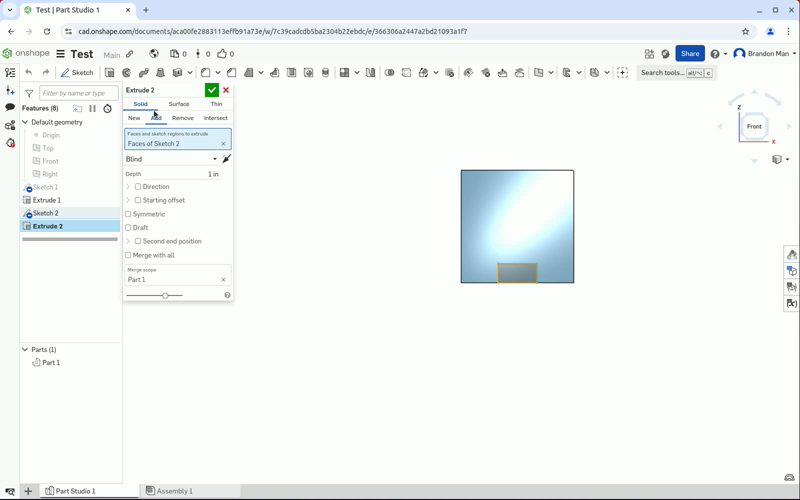
mouse_move(186, 120)
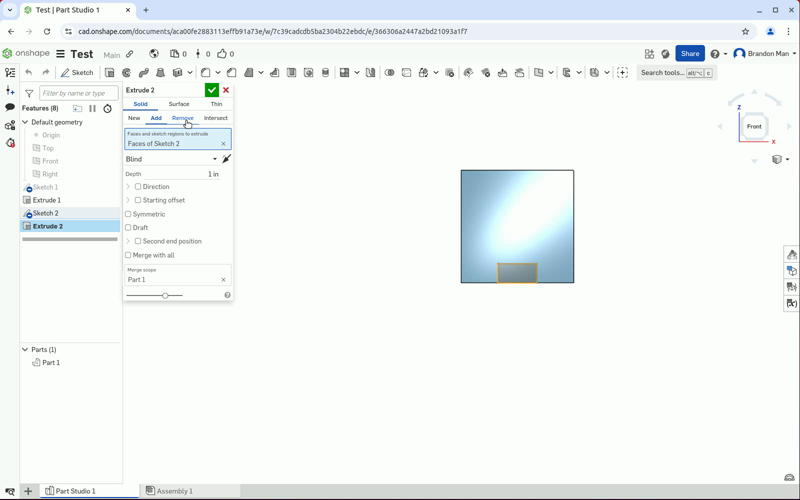
click(186, 120)
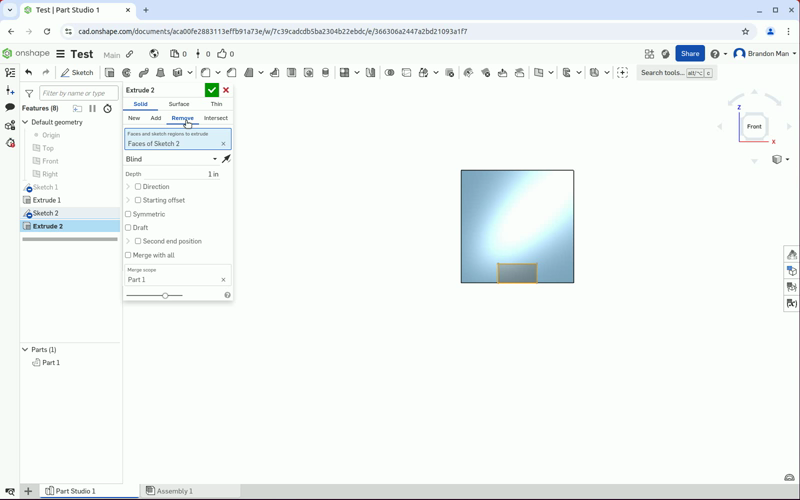
key(tab, 4)
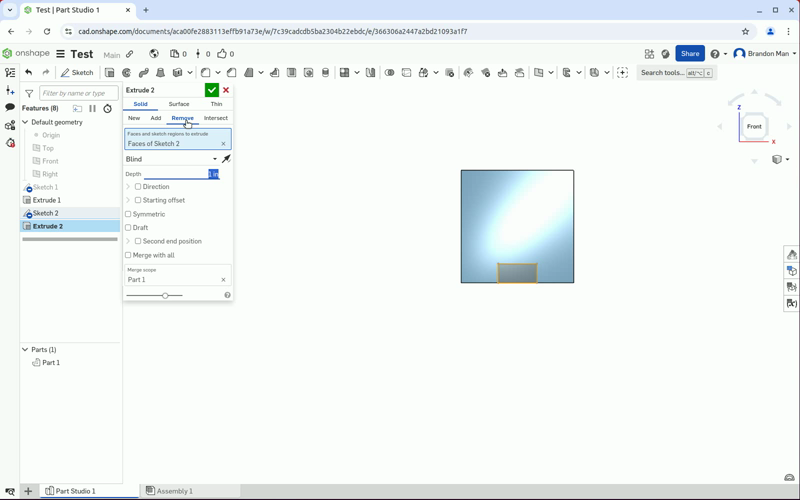
text(15.405)
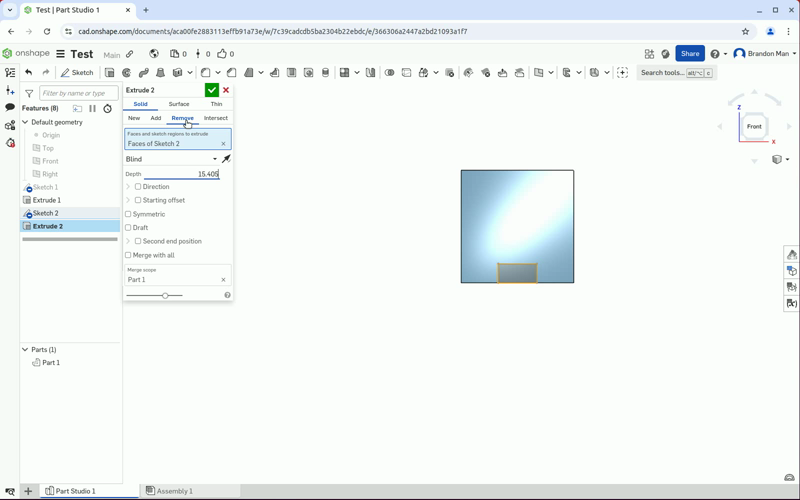
key(tab, 6)
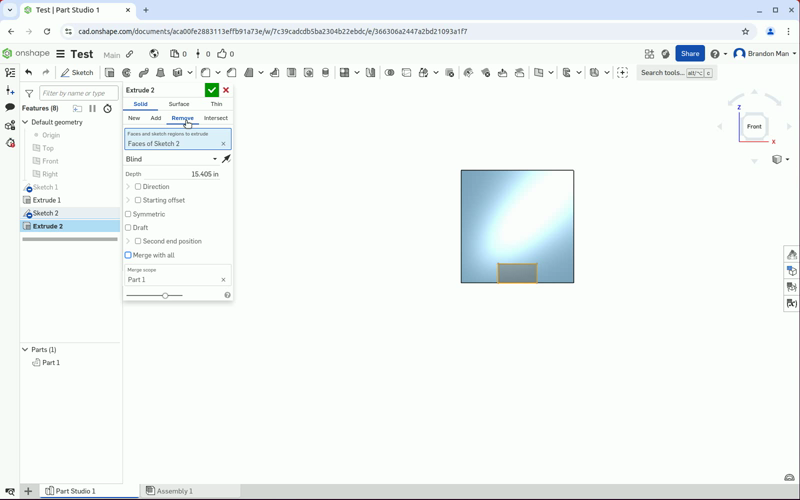
key(space)
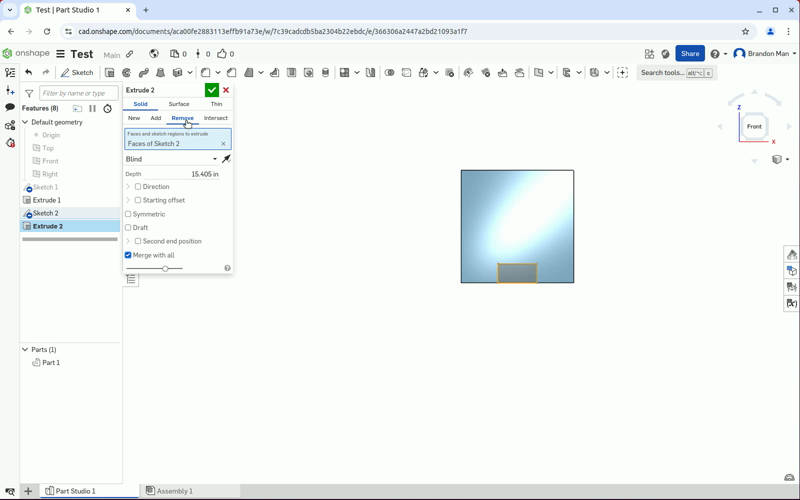
key(enter)
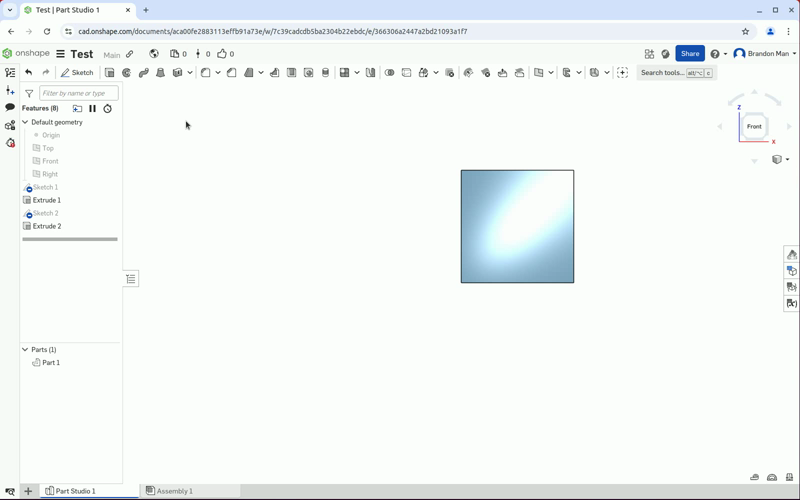
key(shift+h)
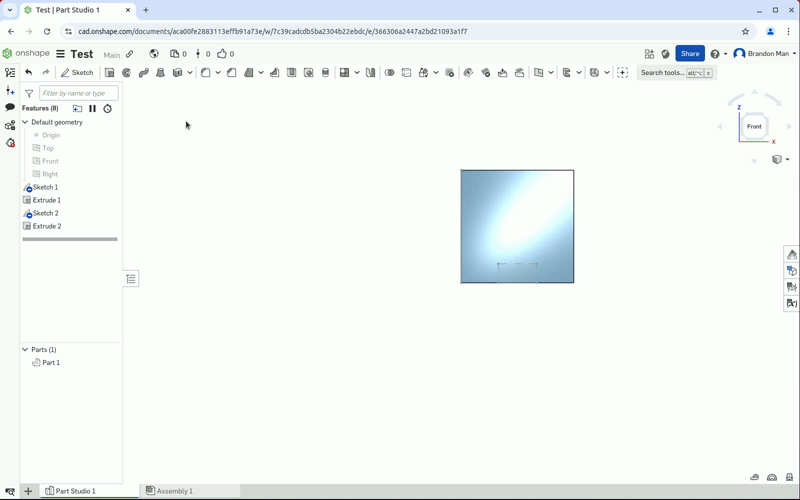
key(shift+h)
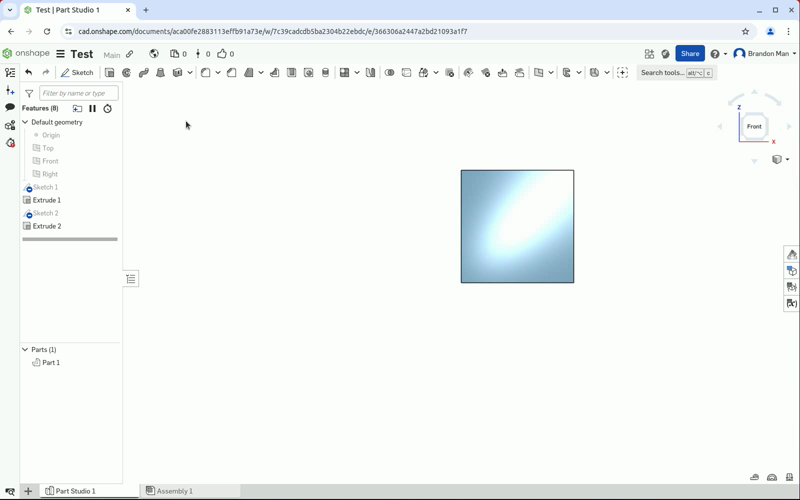
mouse_move(73, 189)
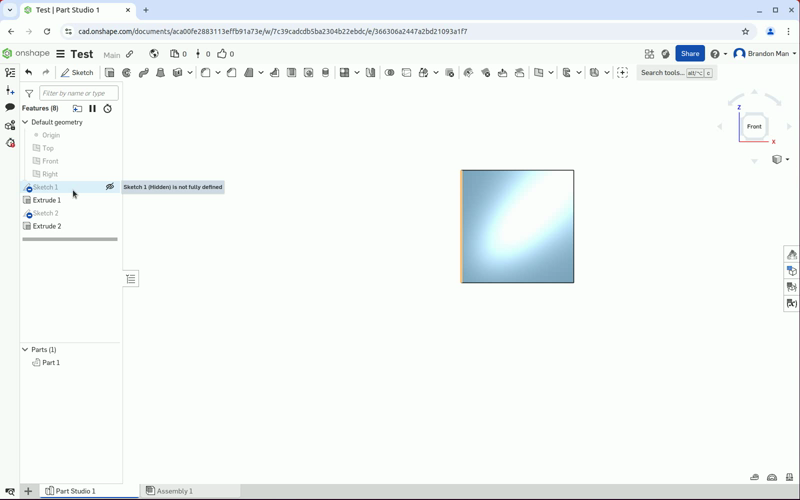
click(73, 189)
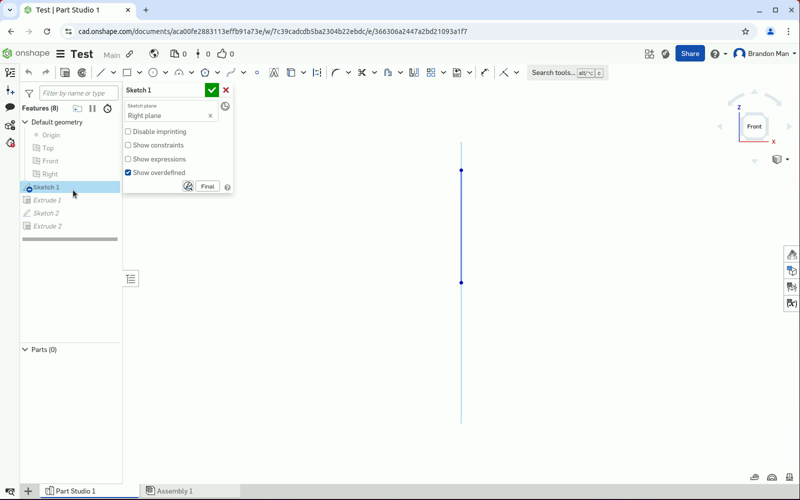
mouse_move(229, 92)
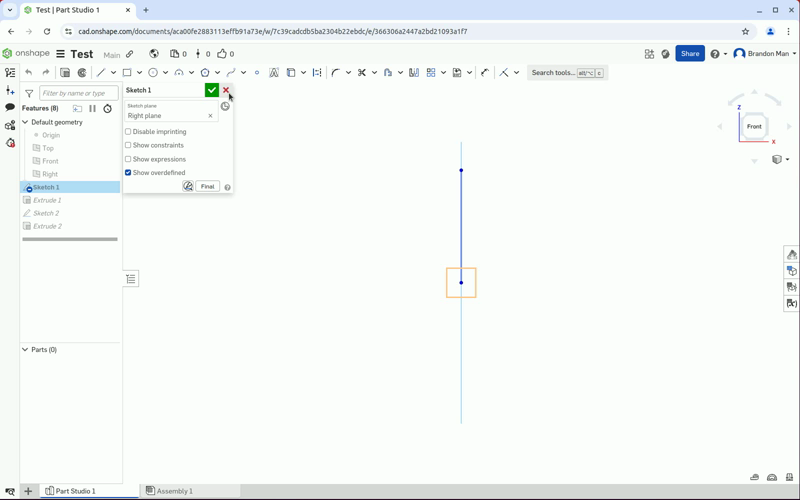
click(229, 92)
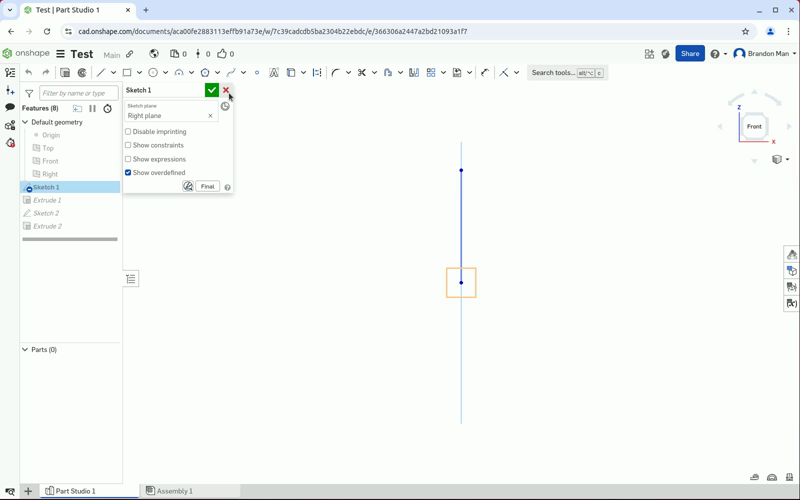
key(shift+s)
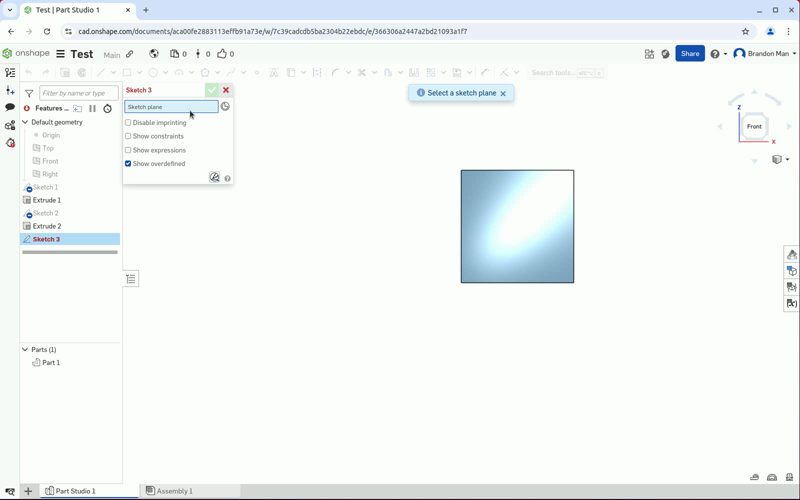
mouse_move(73, 163)
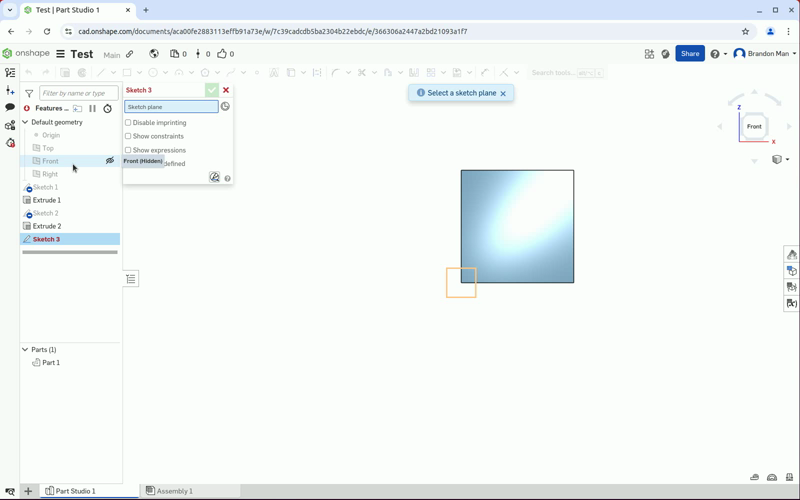
click(73, 163)
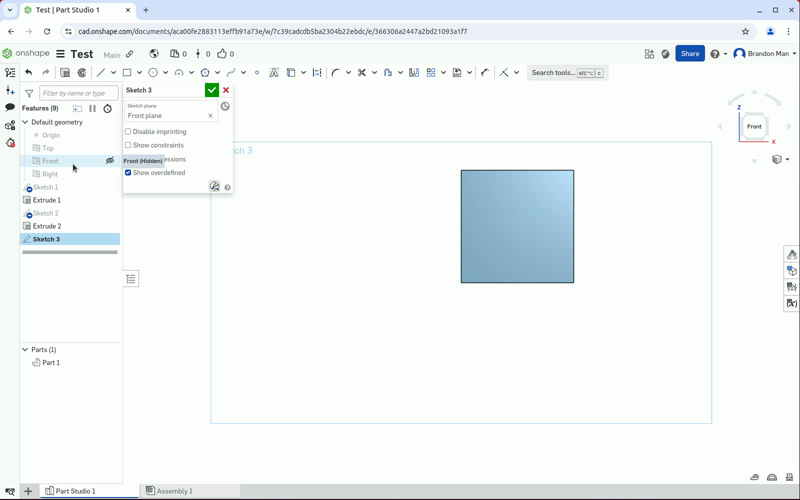
mouse_move(73, 352)
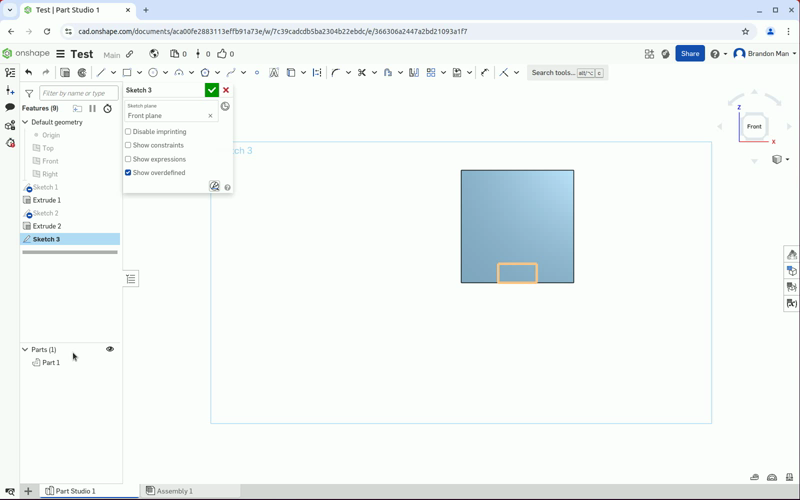
key(y)
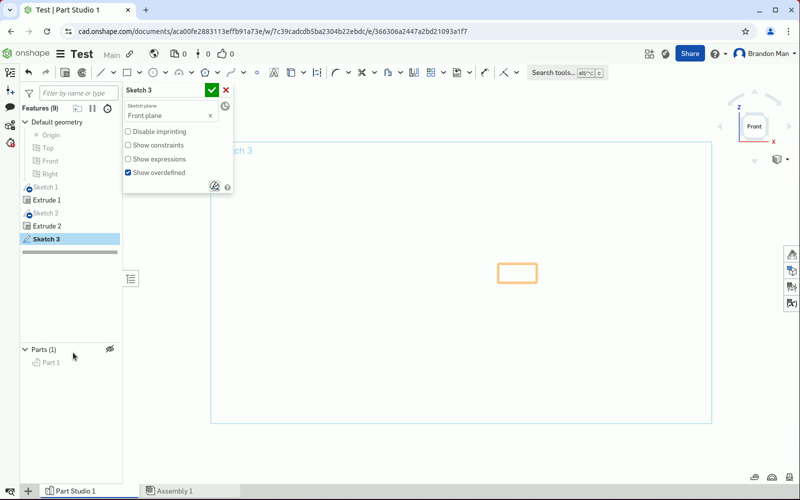
key(l)
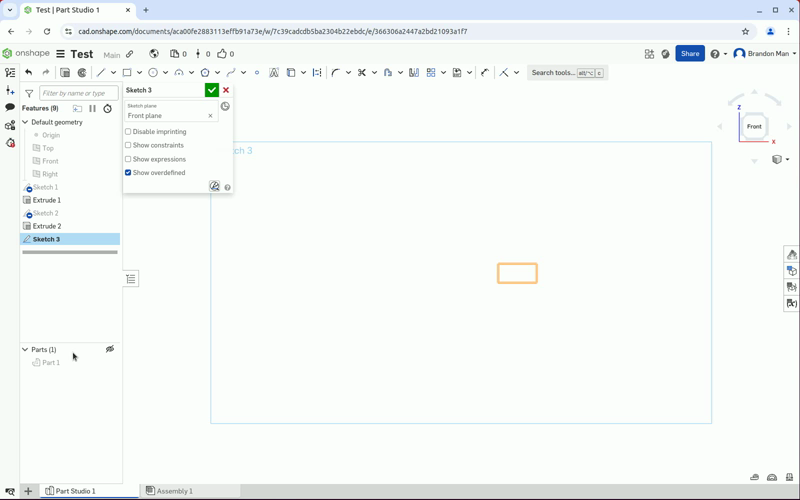
key_down(shift)
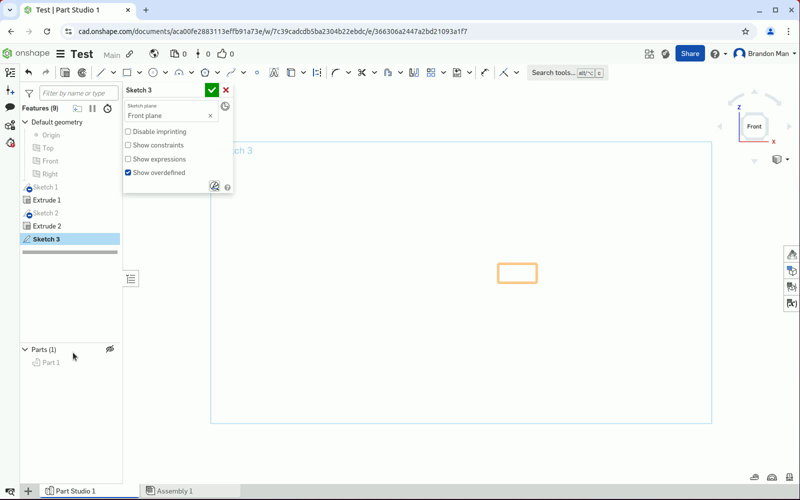
mouse_move(535, 170)
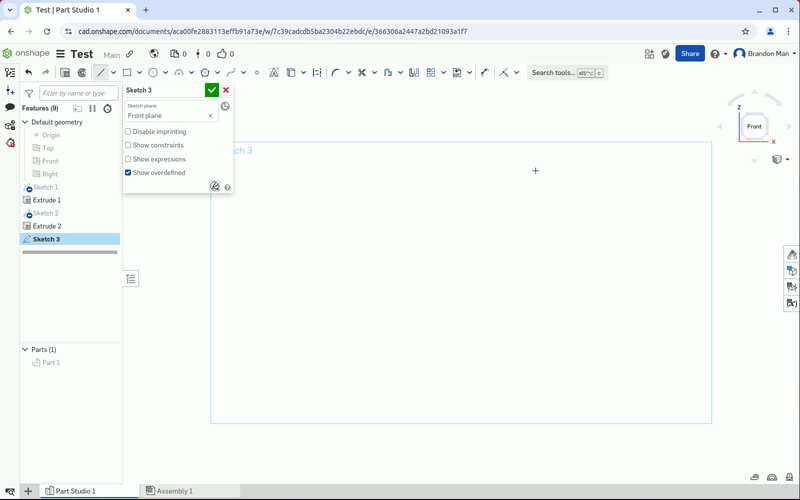
click(535, 170)
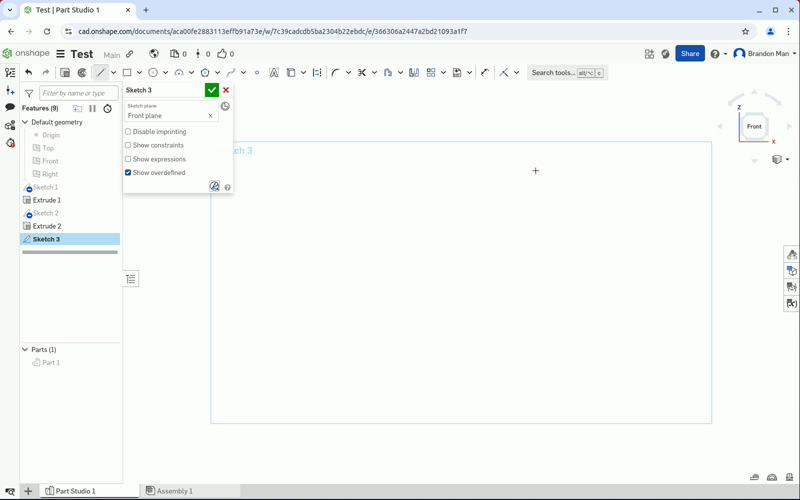
key_up(shift)
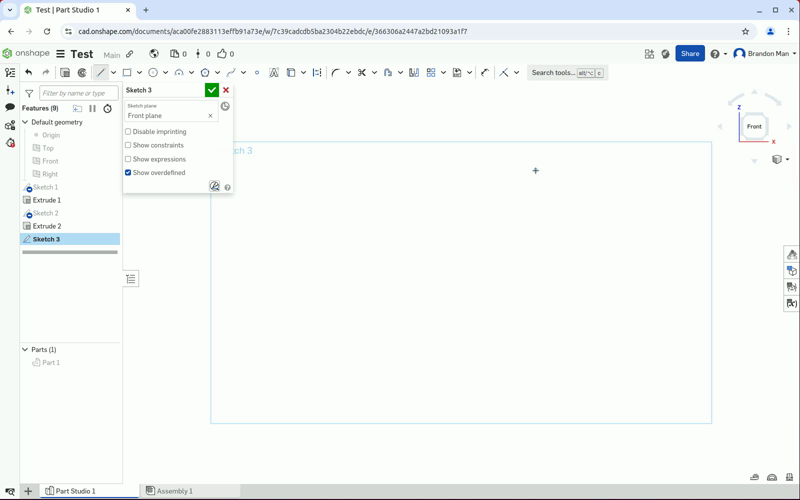
key_down(shift)
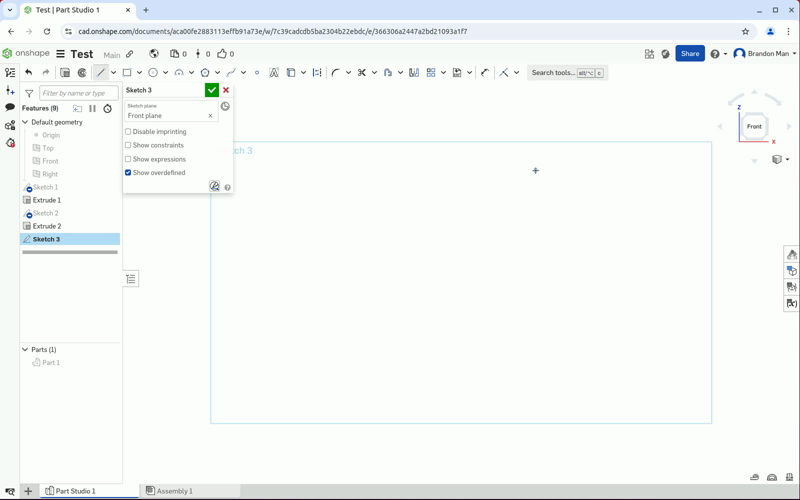
mouse_move(573, 282)
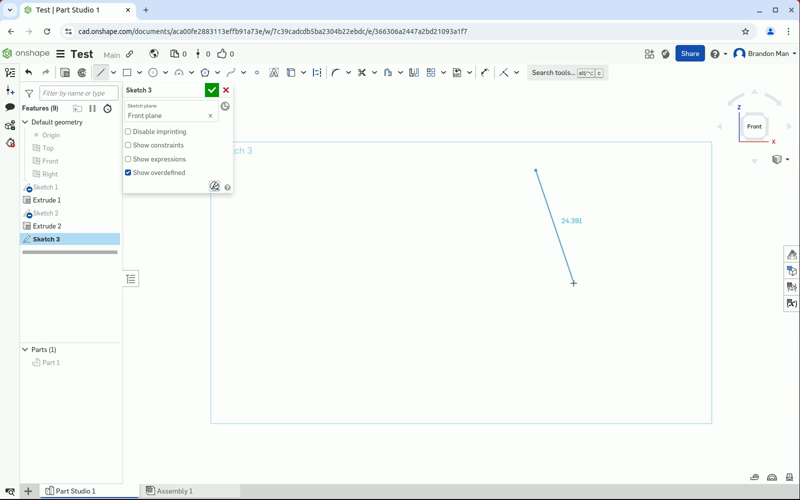
click(573, 282)
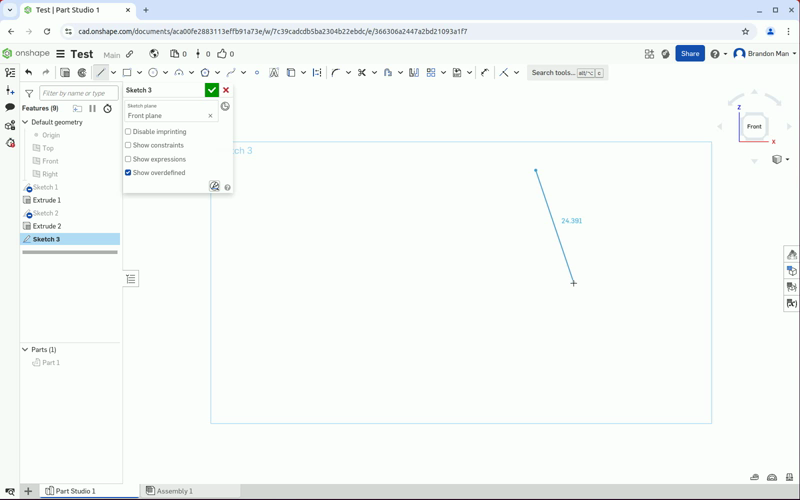
key_up(shift)
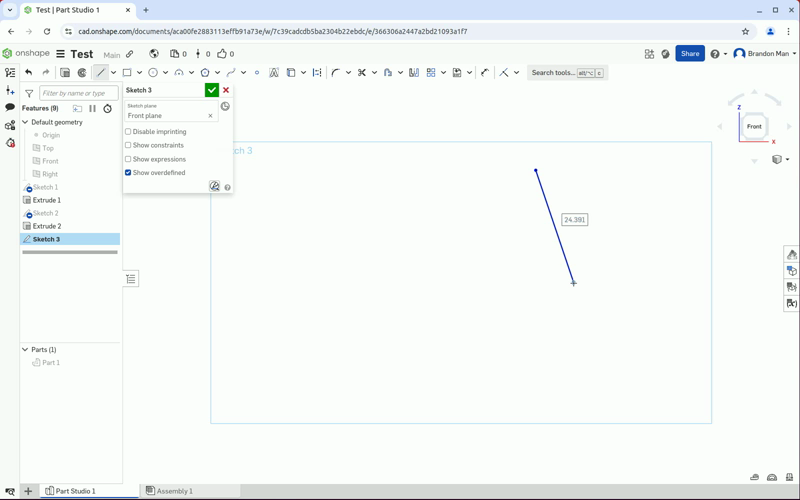
key_down(shift)
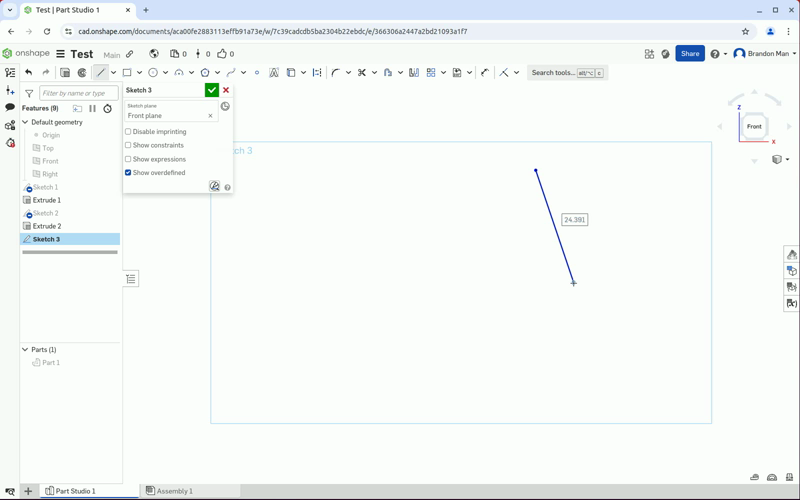
mouse_move(573, 170)
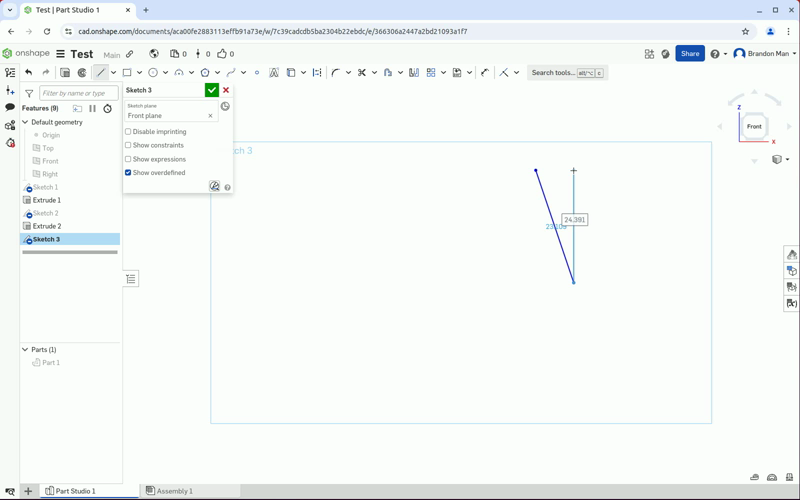
click(573, 170)
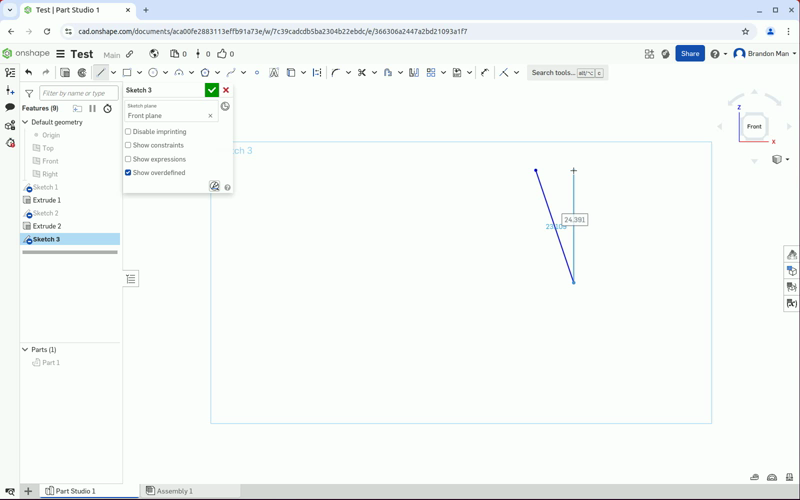
key_up(shift)
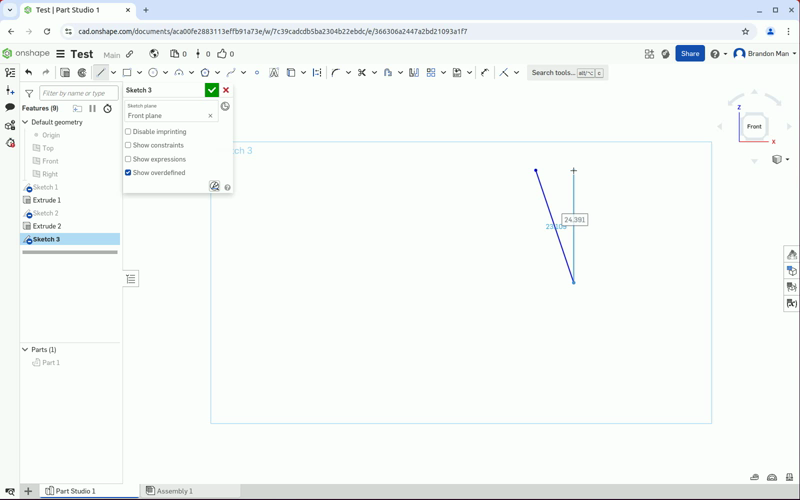
mouse_move(589, 170)
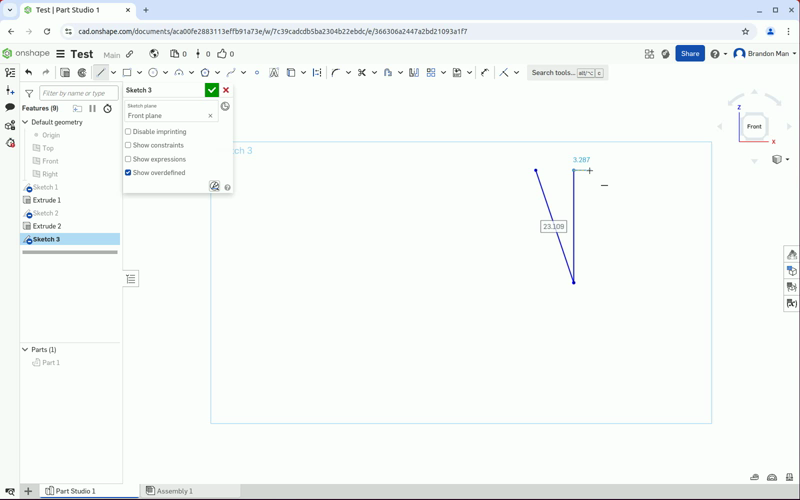
key_down(shift)
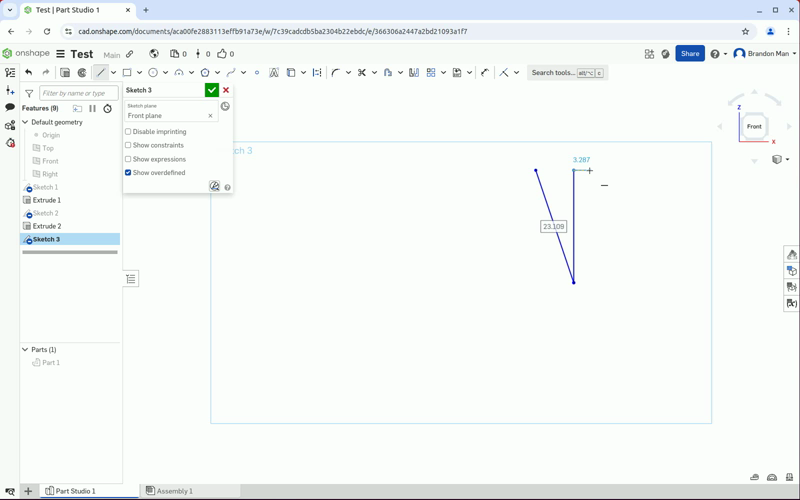
mouse_move(535, 170)
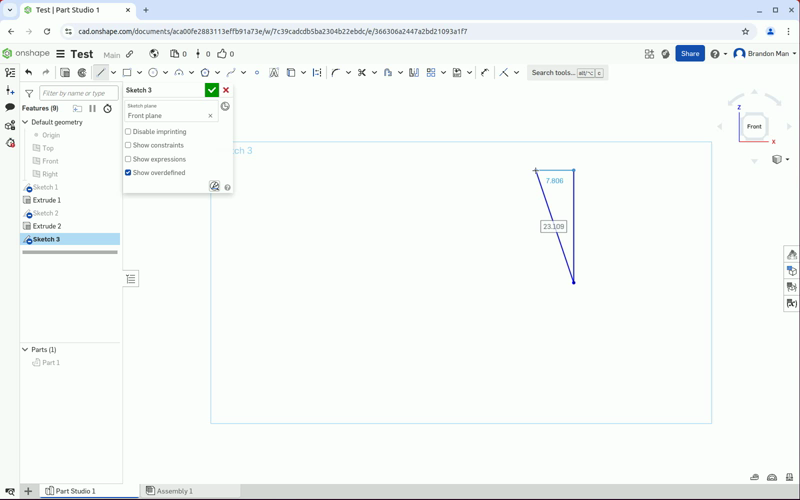
key_up(shift)
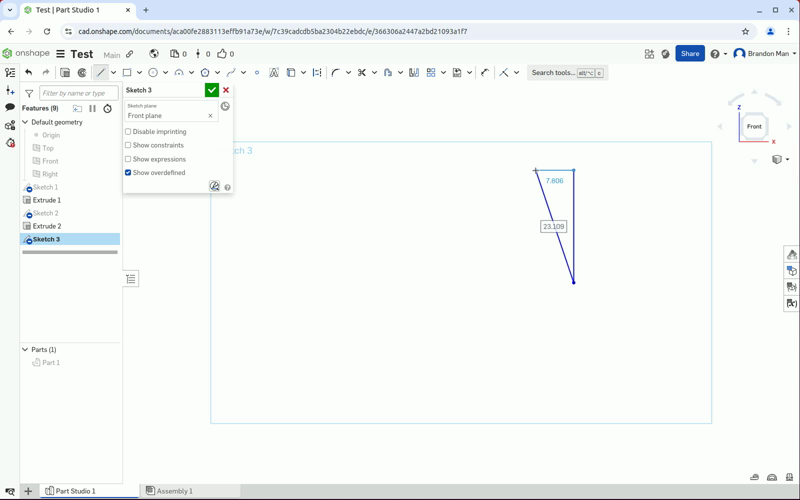
click(535, 170)
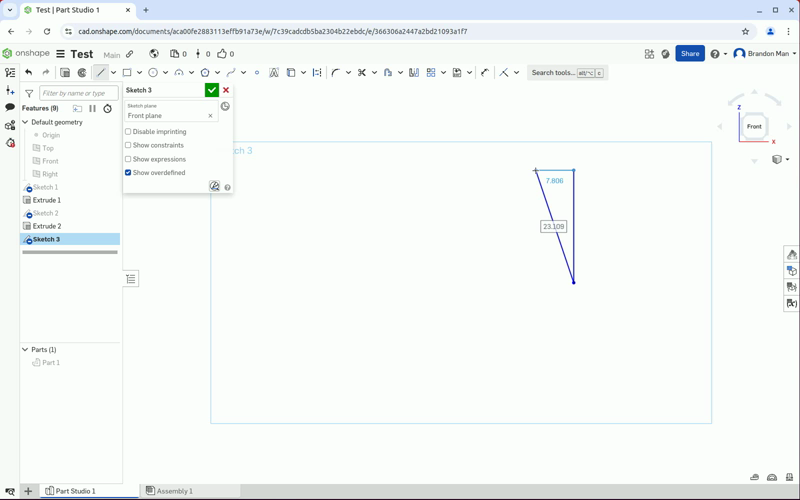
key(esc)
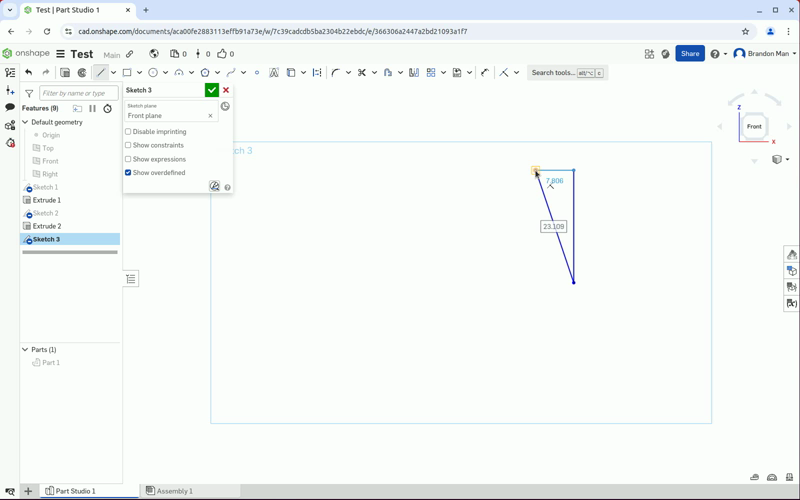
mouse_move(561, 186)
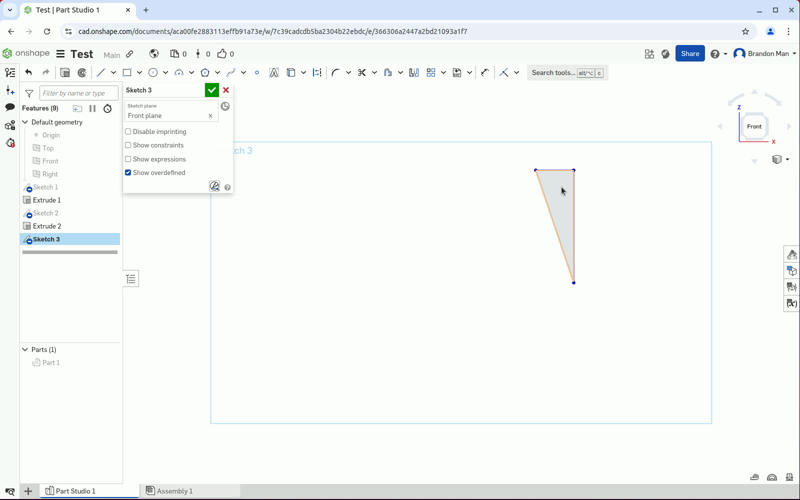
click(561, 186)
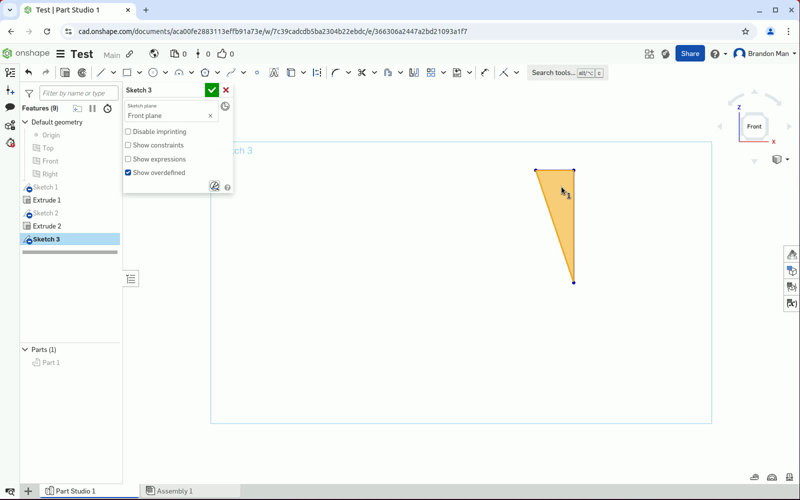
mouse_move(73, 352)
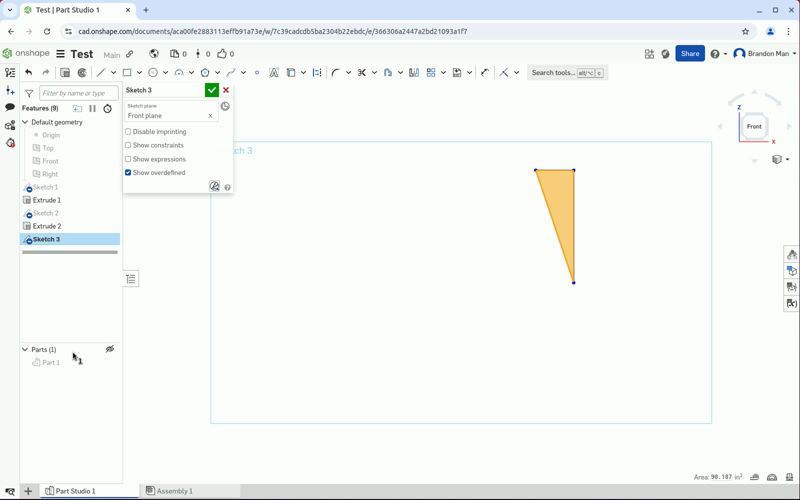
key(shift+y)
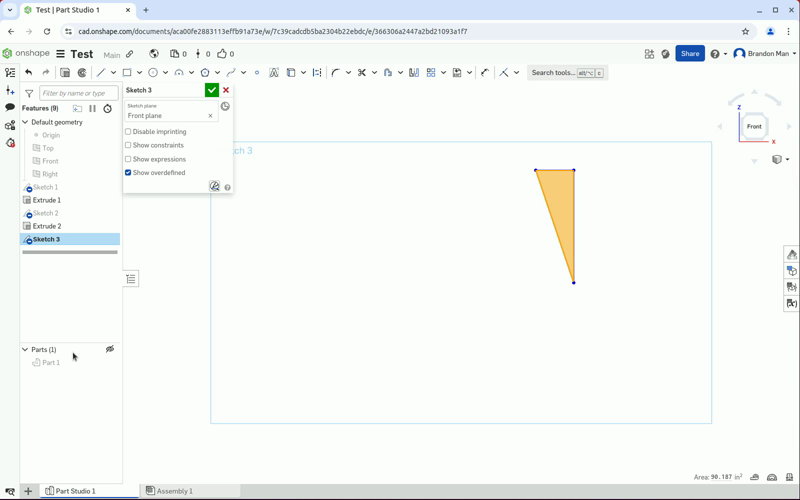
key(shift+e)
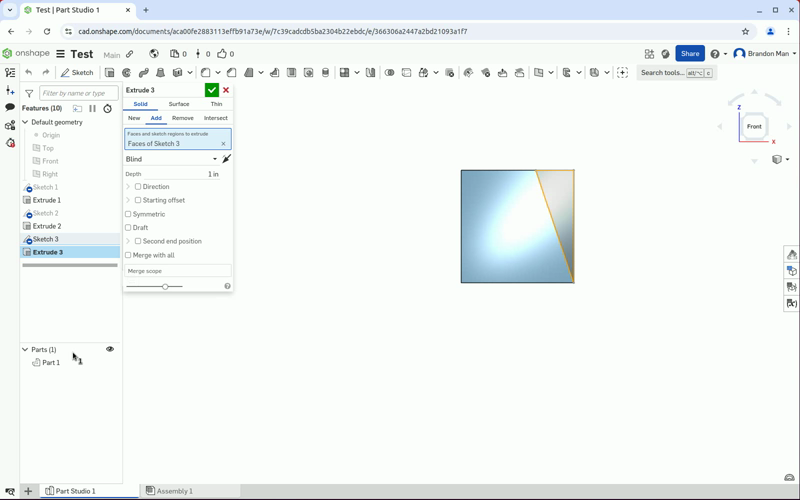
mouse_move(143, 106)
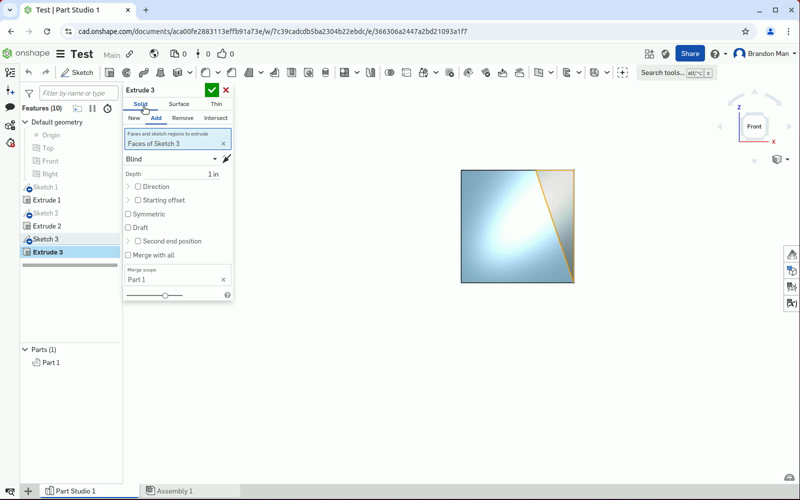
click(143, 106)
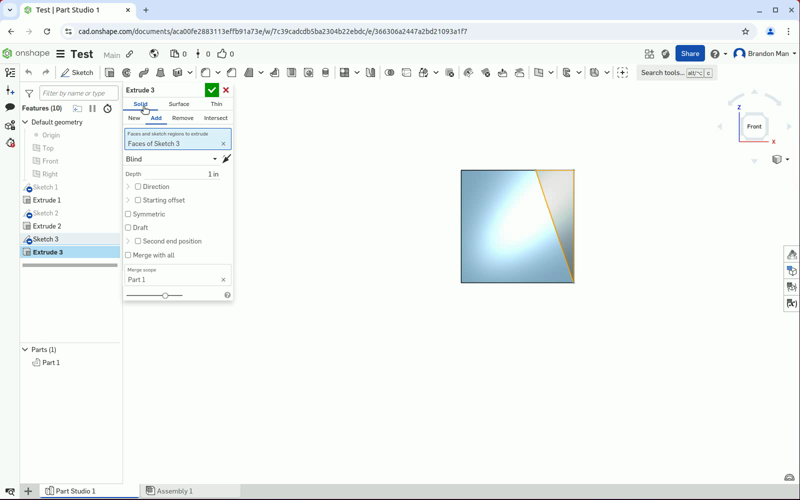
mouse_move(186, 120)
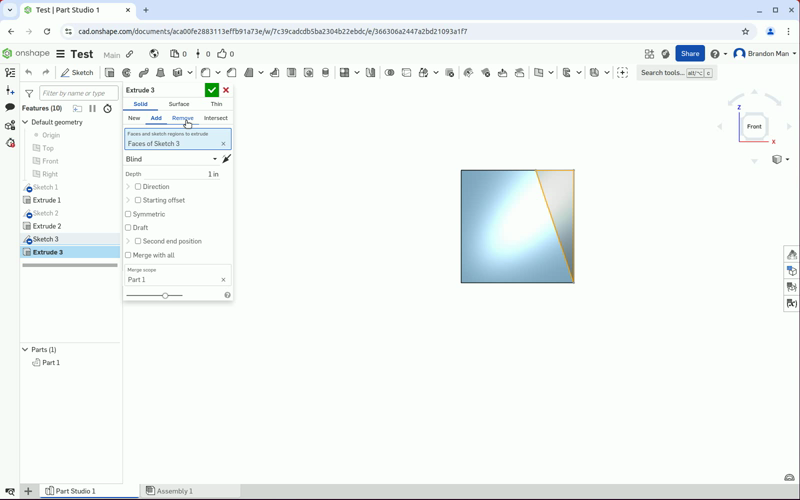
click(186, 120)
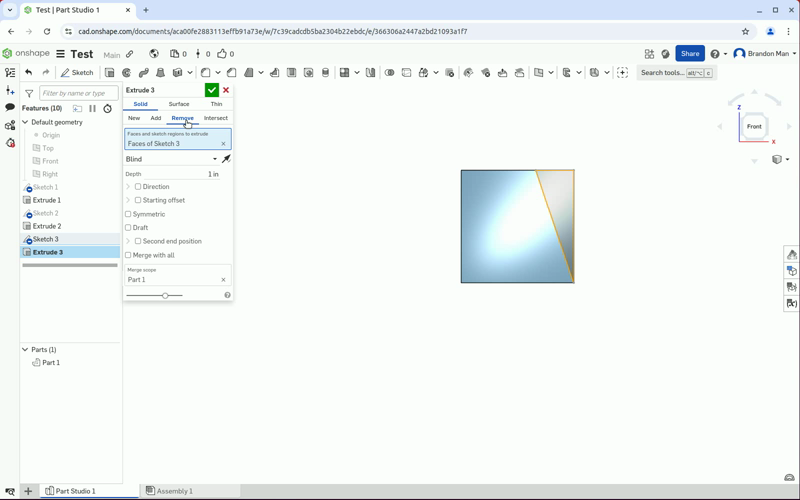
key(tab, 4)
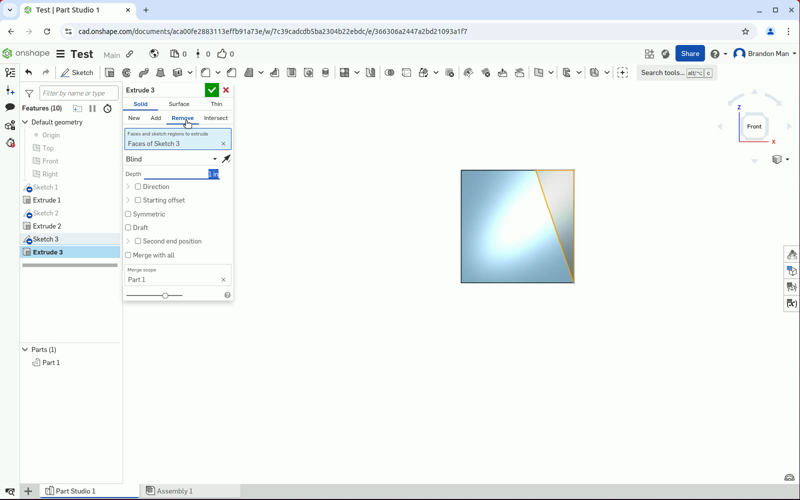
text(15.405)
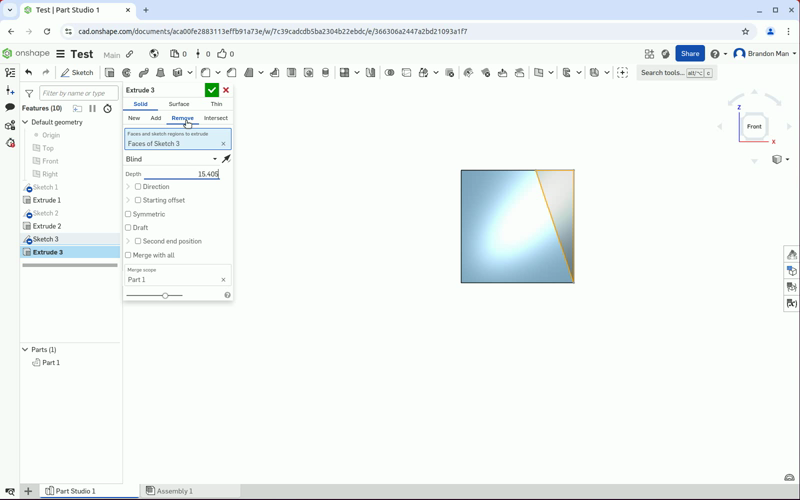
key(tab, 6)
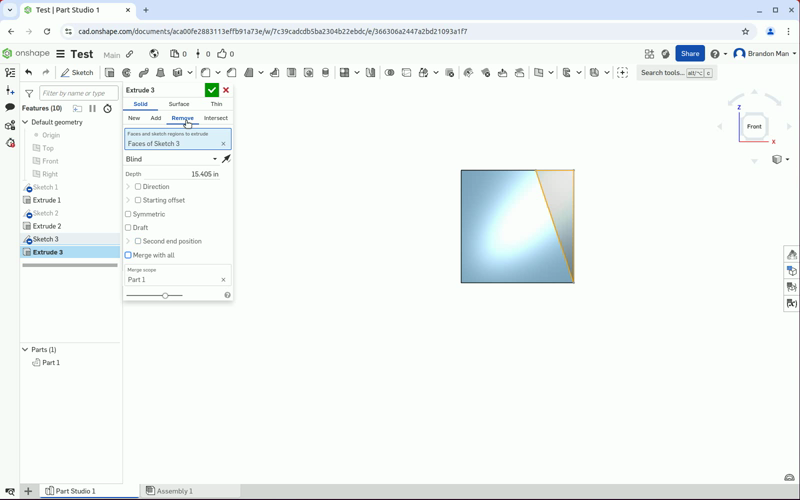
key(space)
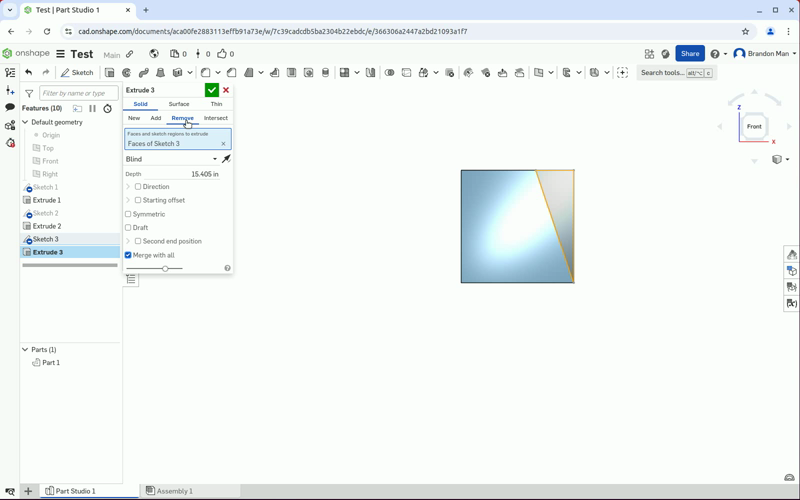
key(enter)
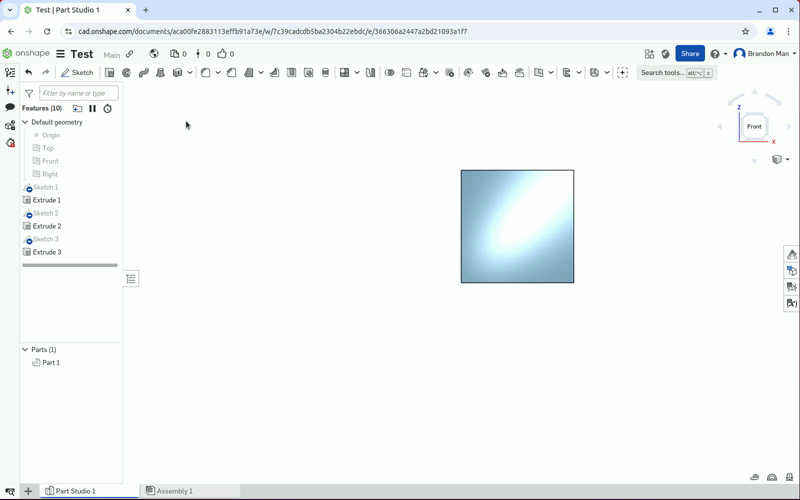
key(shift+h)
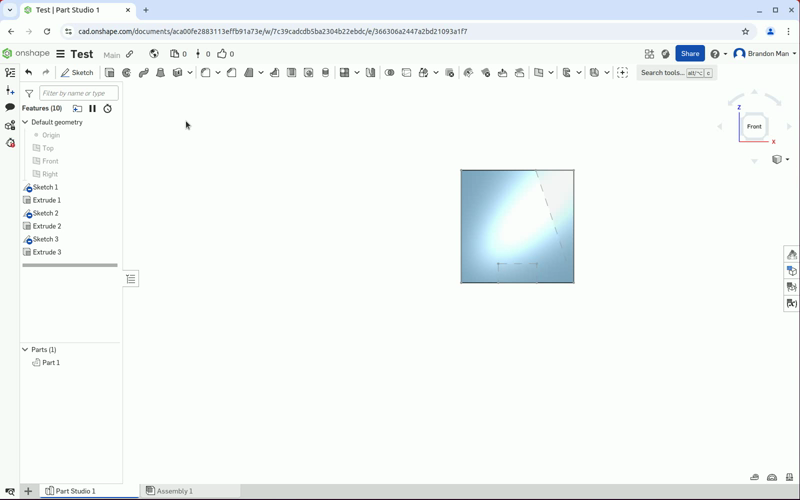
key(shift+h)
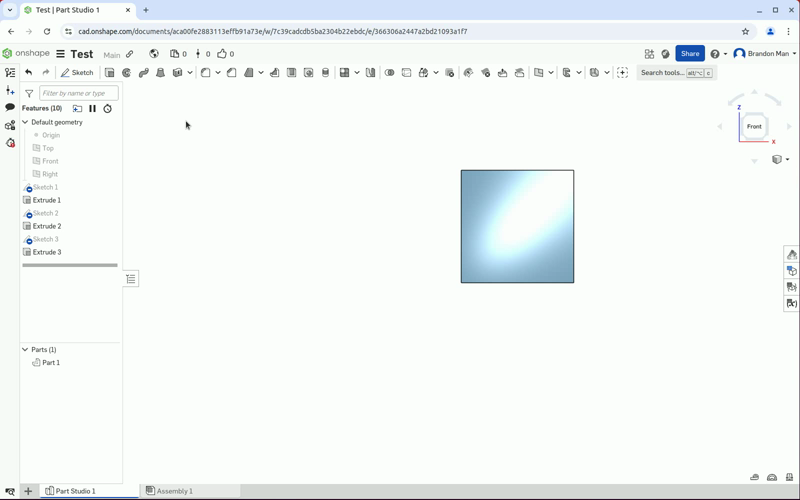
mouse_move(73, 189)
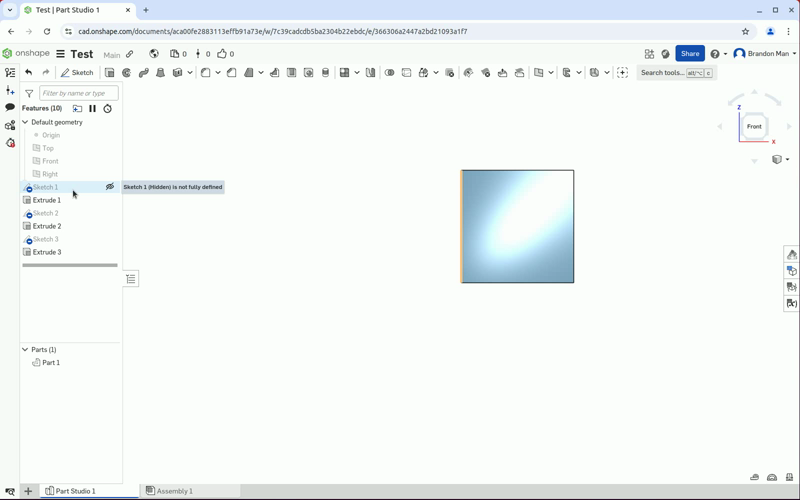
click(73, 189)
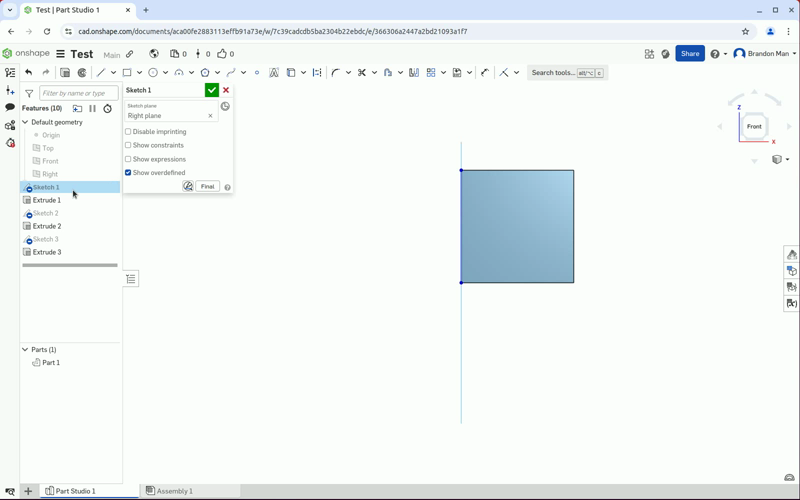
mouse_move(229, 92)
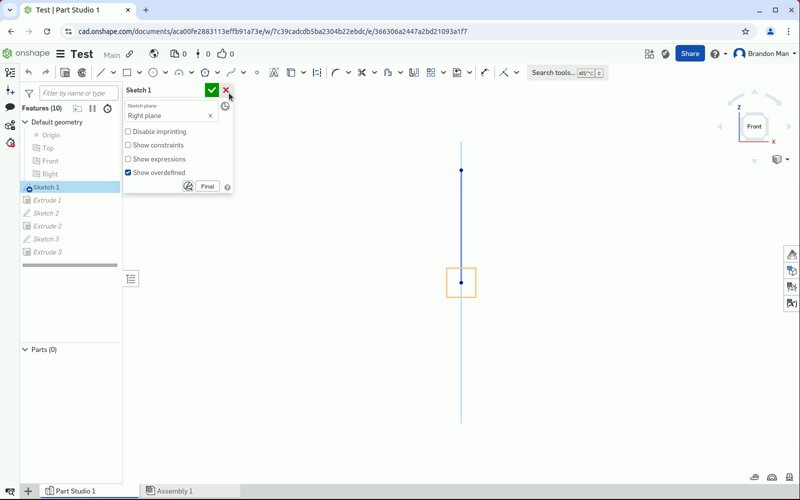
click(229, 92)
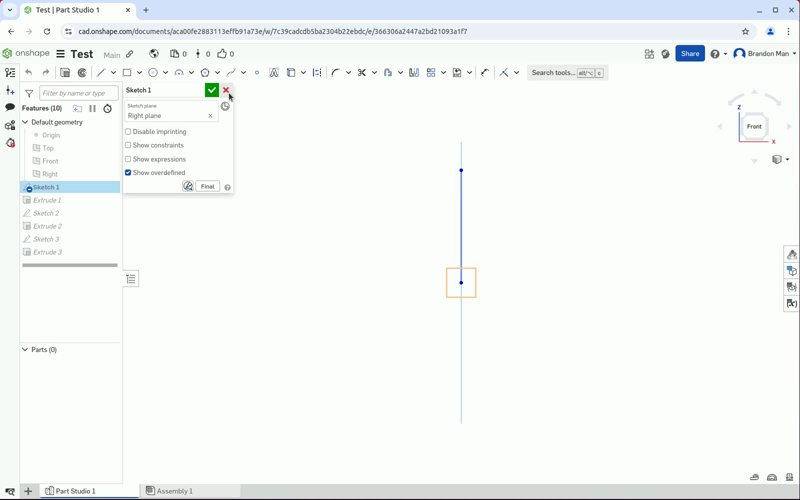
key(shift+s)
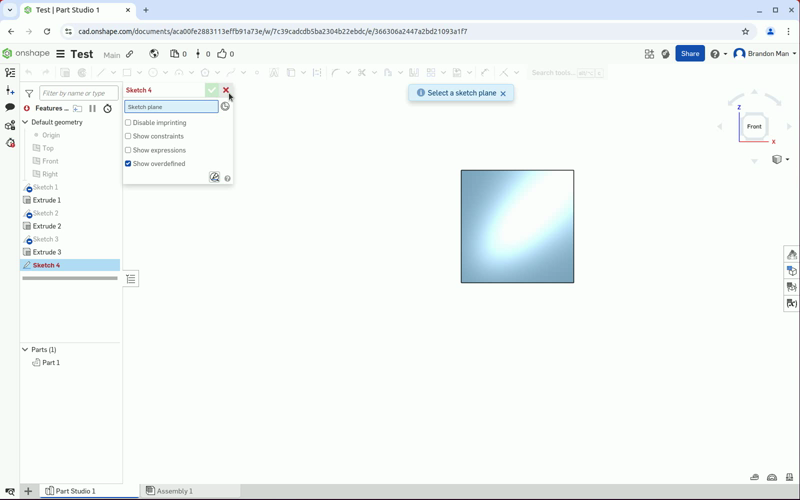
mouse_move(73, 163)
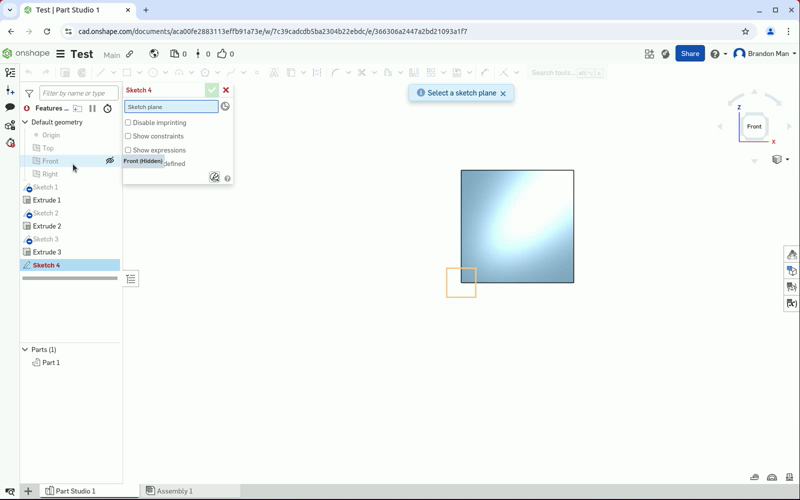
click(73, 163)
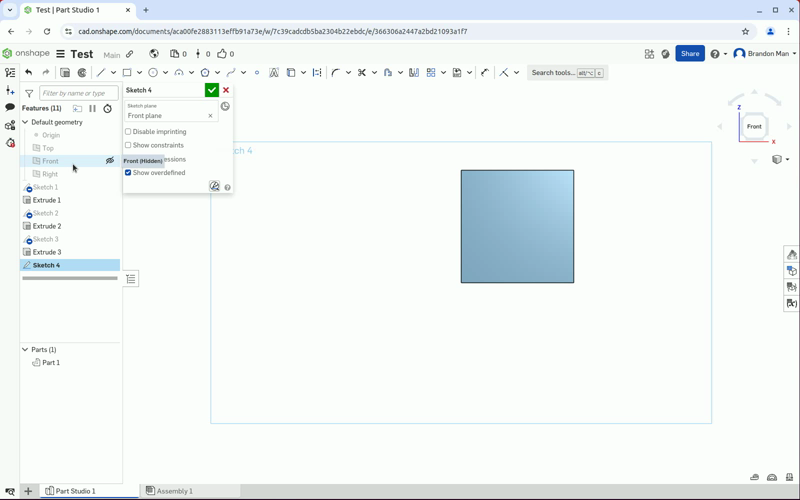
mouse_move(73, 352)
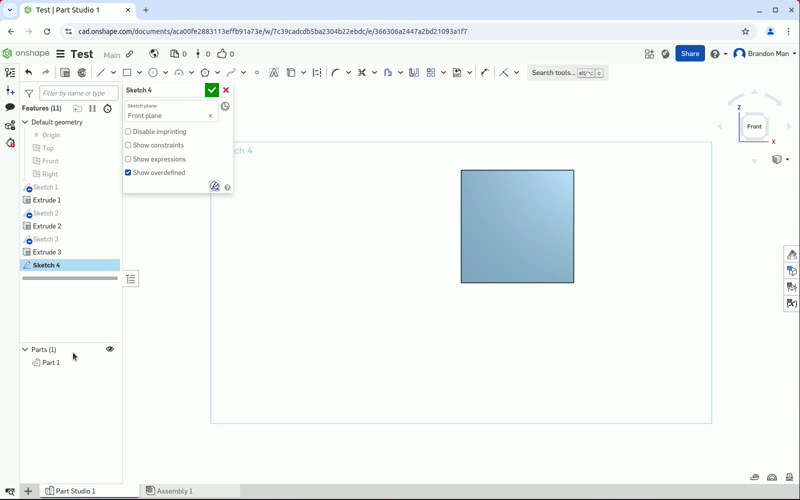
key(y)
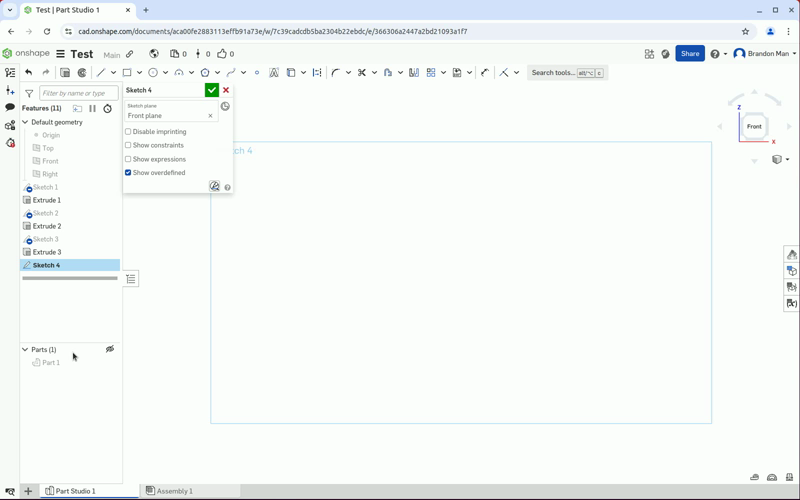
key(l)
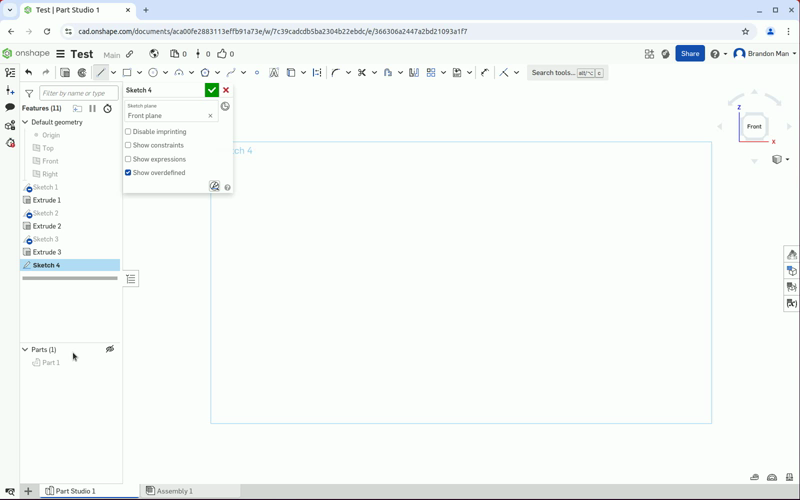
key_down(shift)
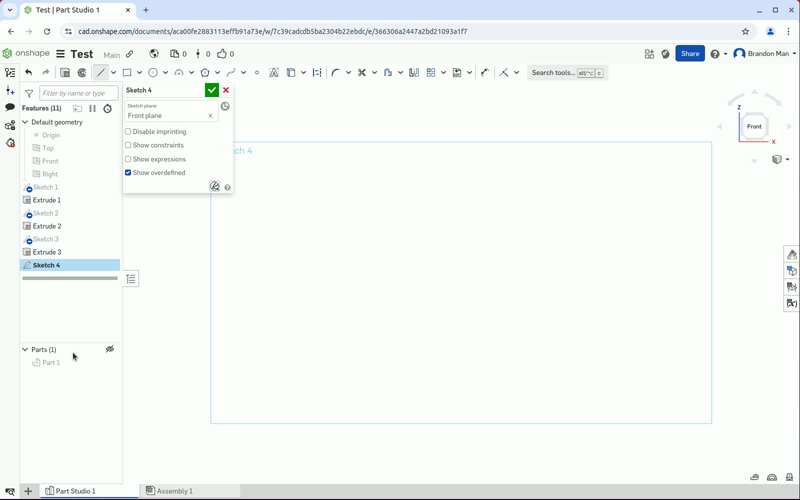
mouse_move(460, 282)
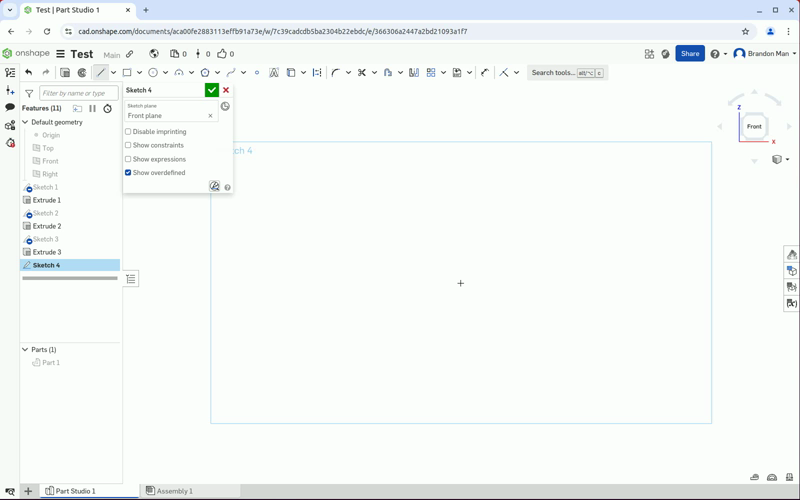
click(460, 282)
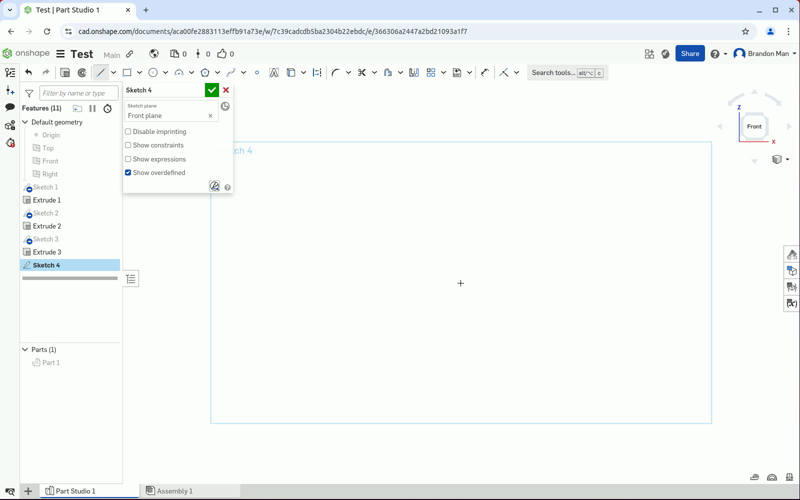
key_up(shift)
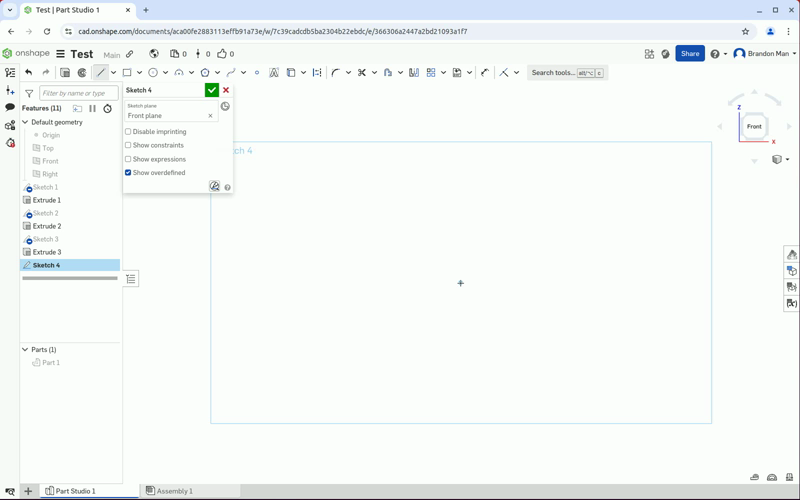
key_down(shift)
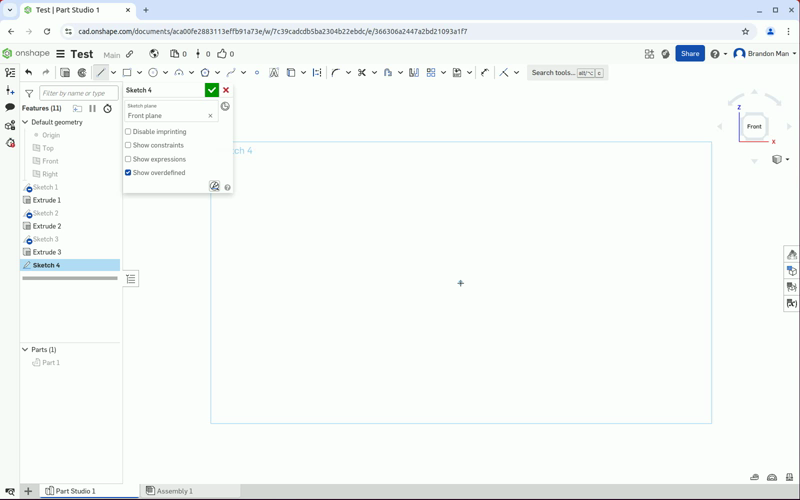
mouse_move(498, 170)
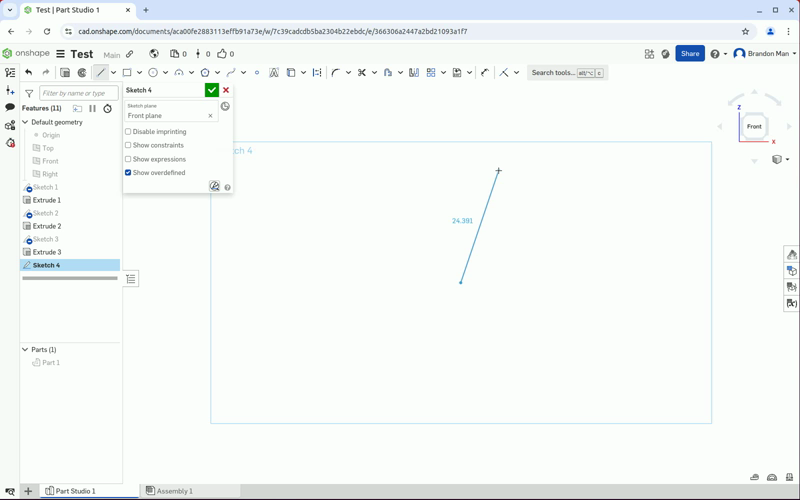
click(498, 170)
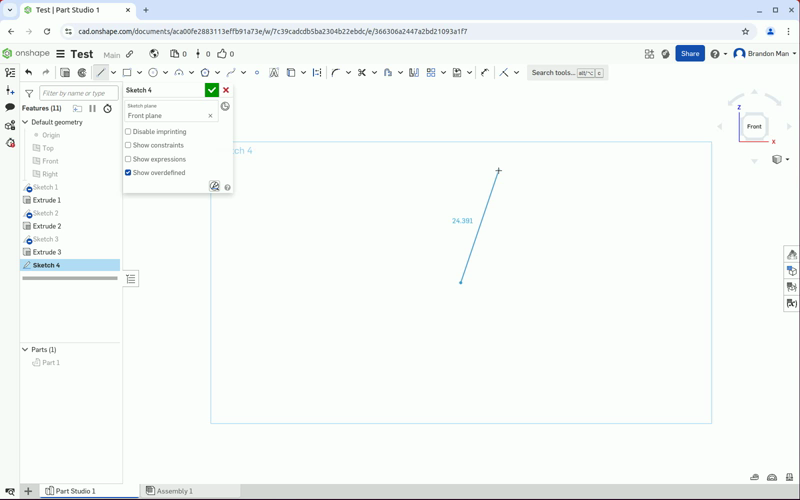
key_up(shift)
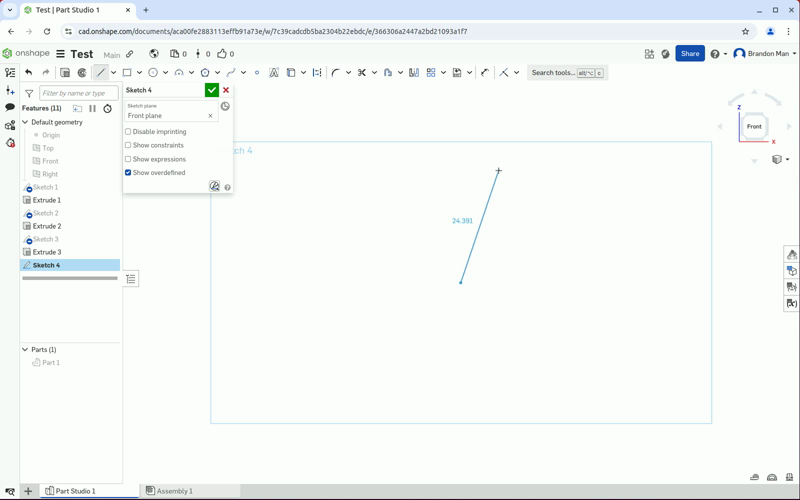
key_down(shift)
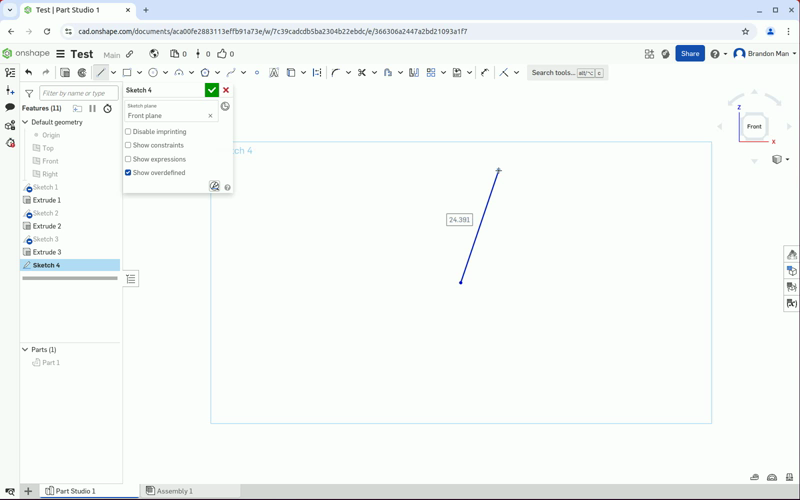
mouse_move(528, 170)
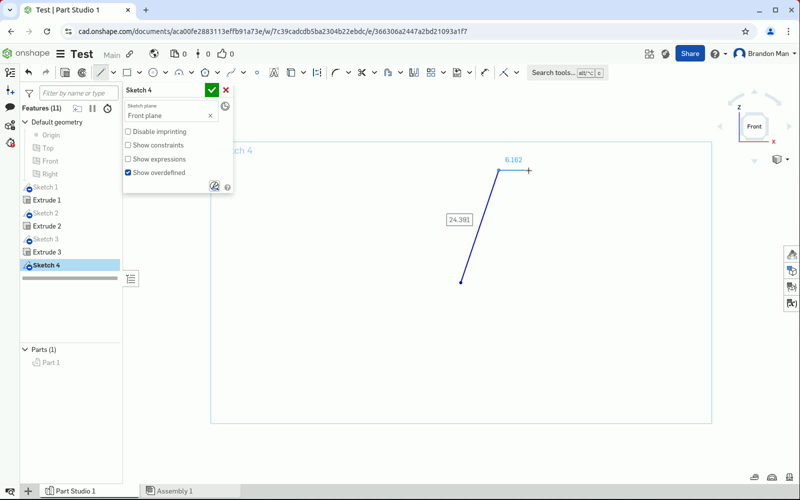
mouse_move(460, 170)
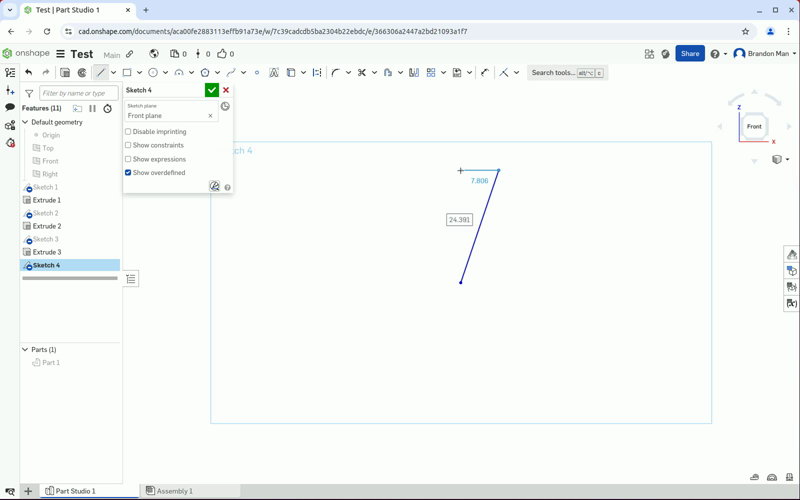
click(460, 170)
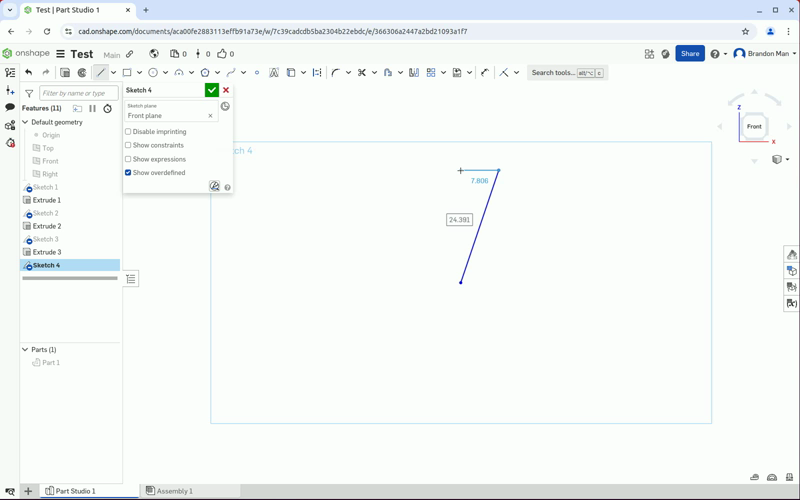
key_up(shift)
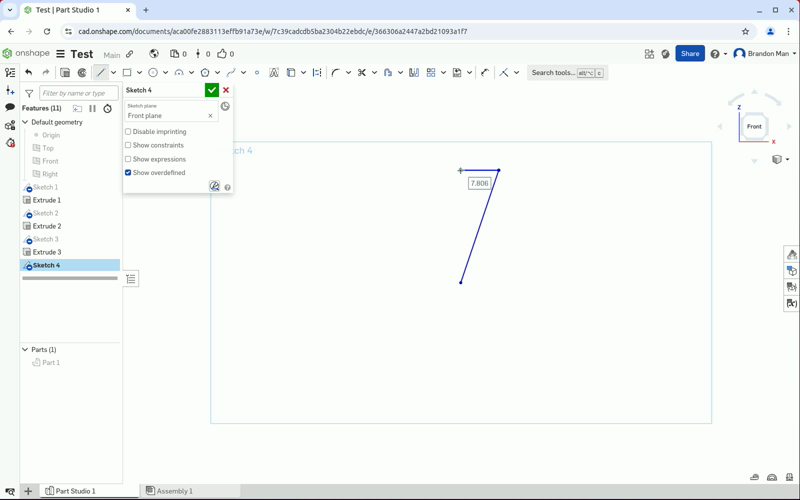
key_down(shift)
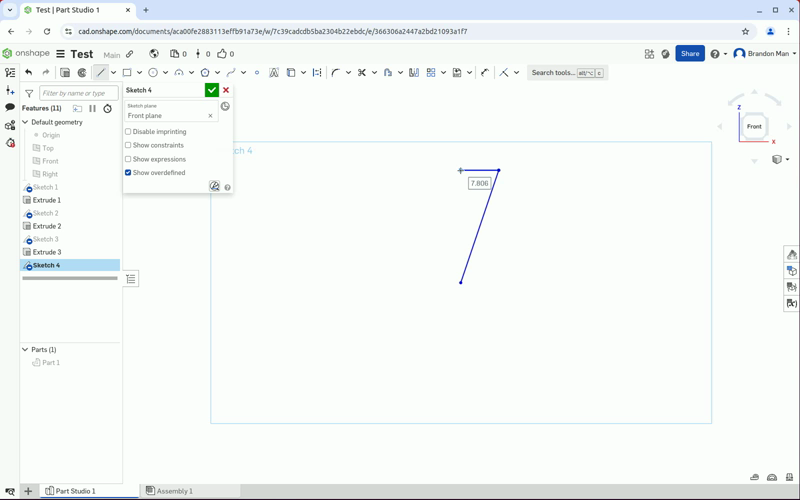
mouse_move(460, 282)
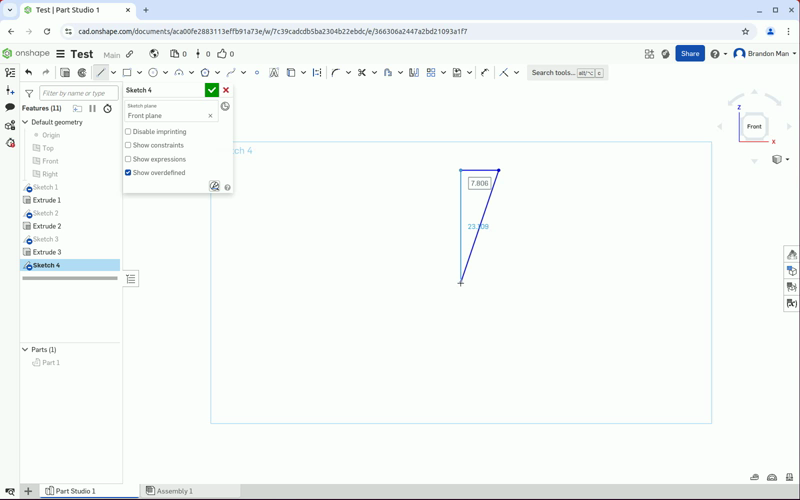
key_up(shift)
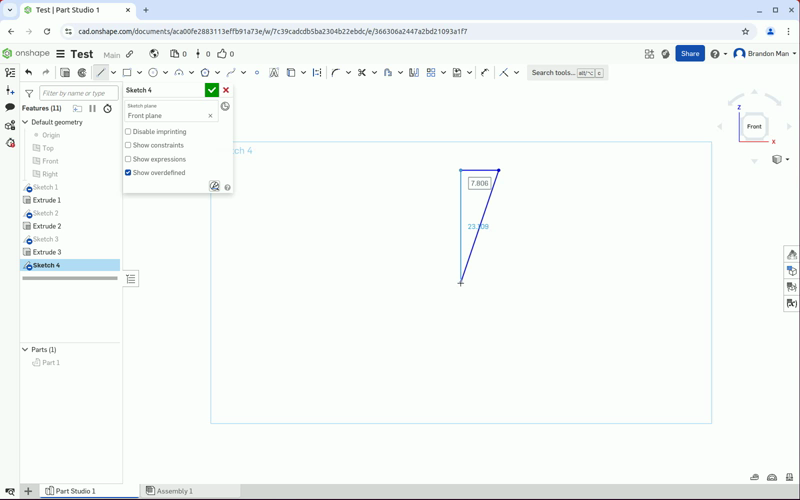
click(460, 282)
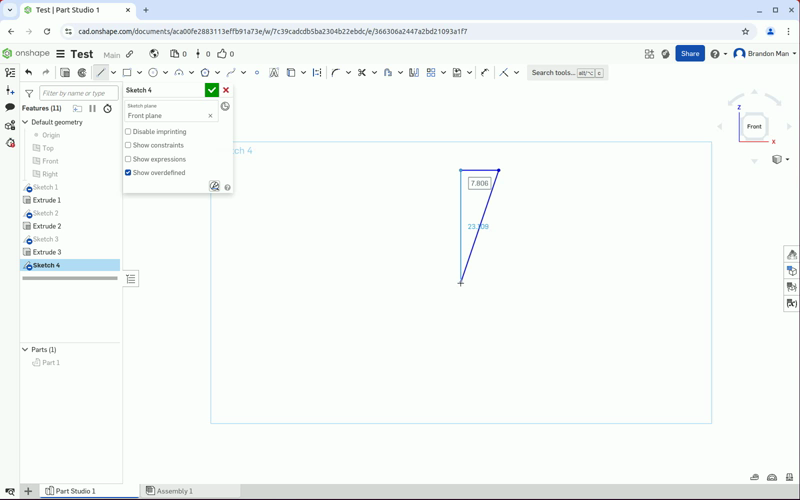
key(esc)
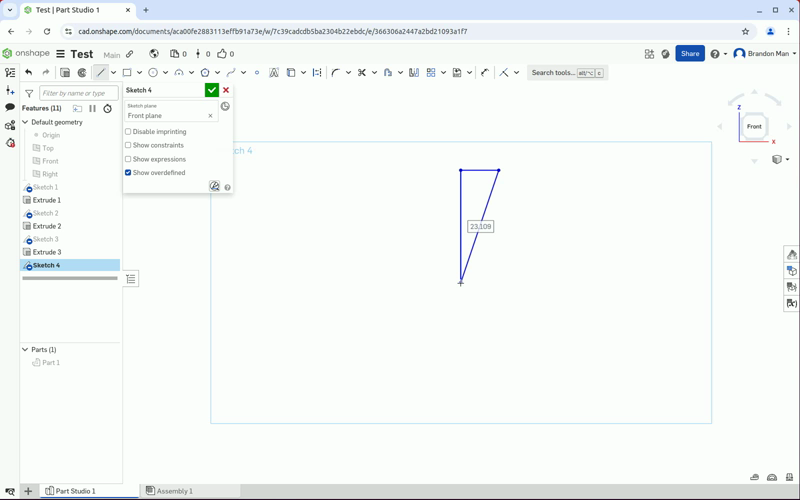
mouse_move(480, 207)
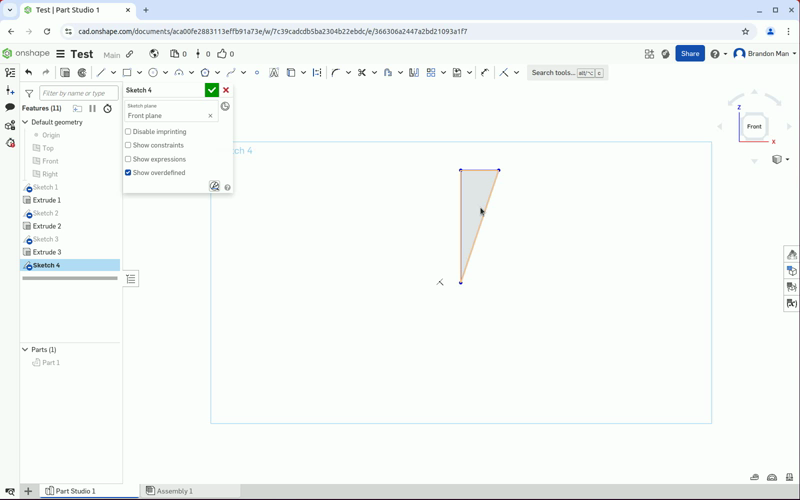
click(480, 207)
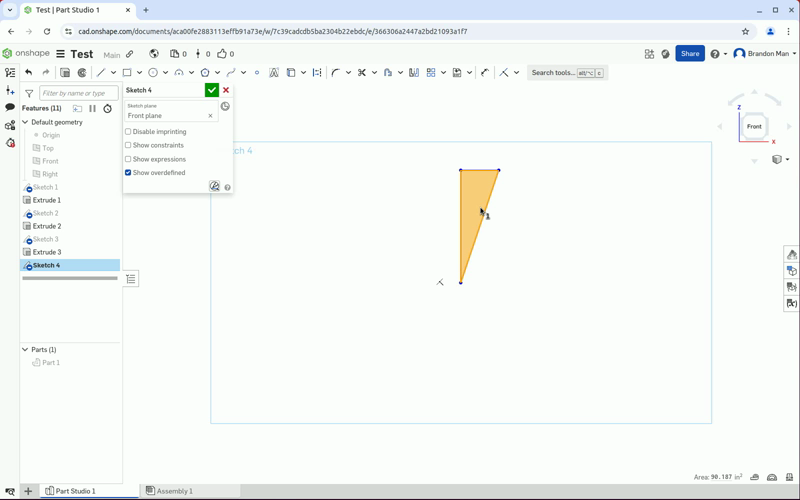
mouse_move(73, 352)
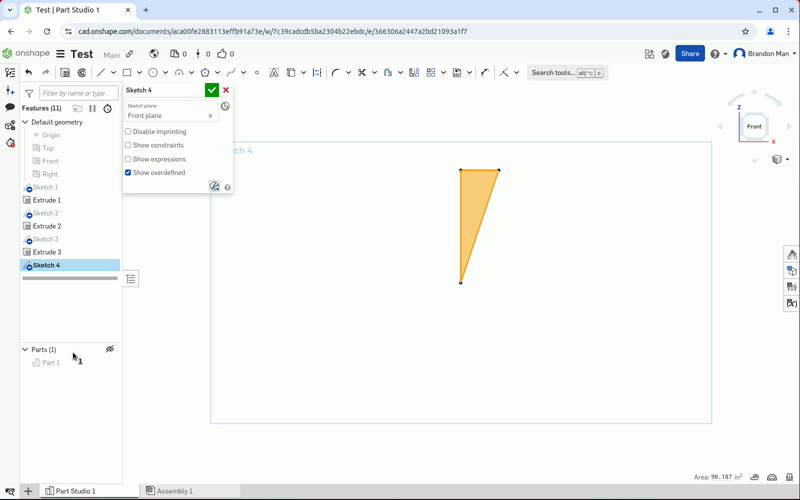
key(shift+y)
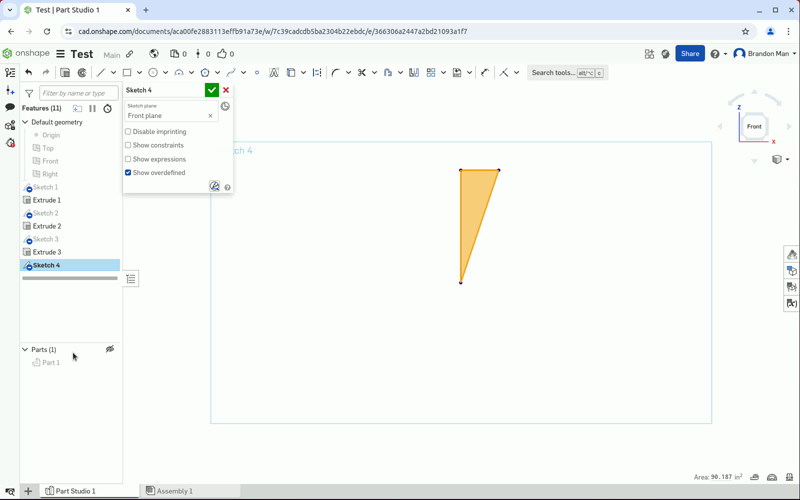
key(shift+e)
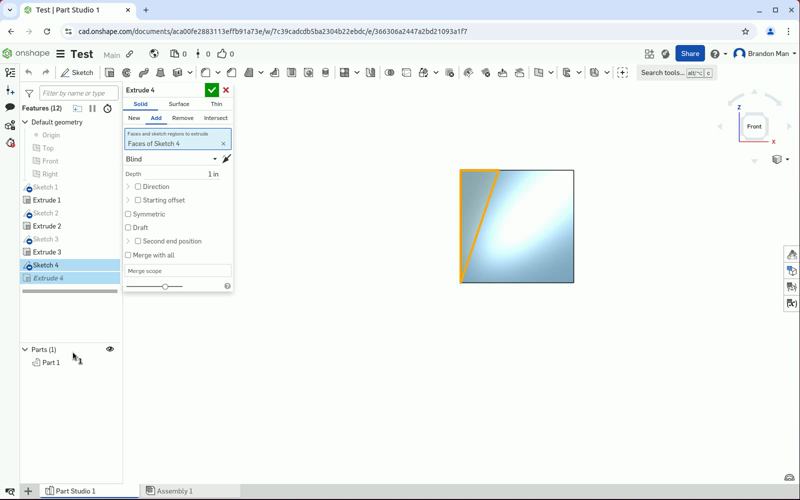
mouse_move(143, 106)
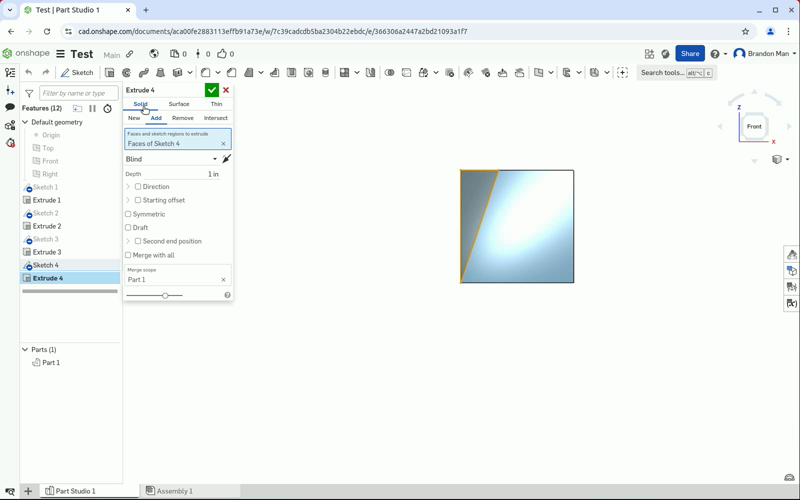
click(143, 106)
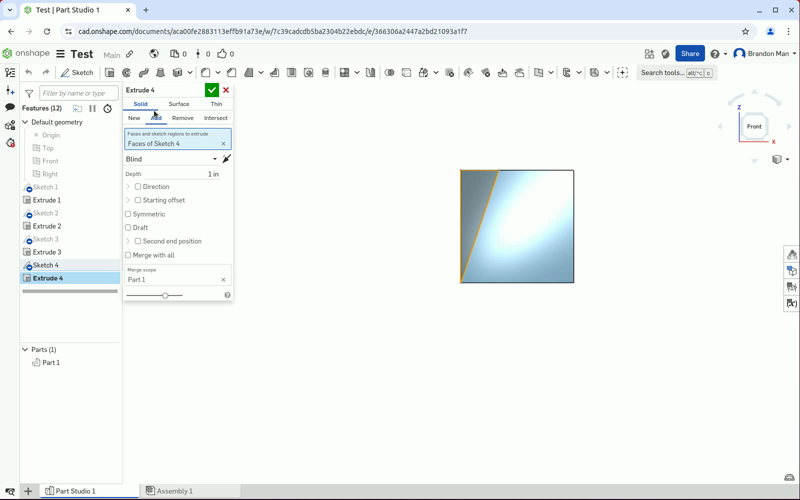
mouse_move(186, 120)
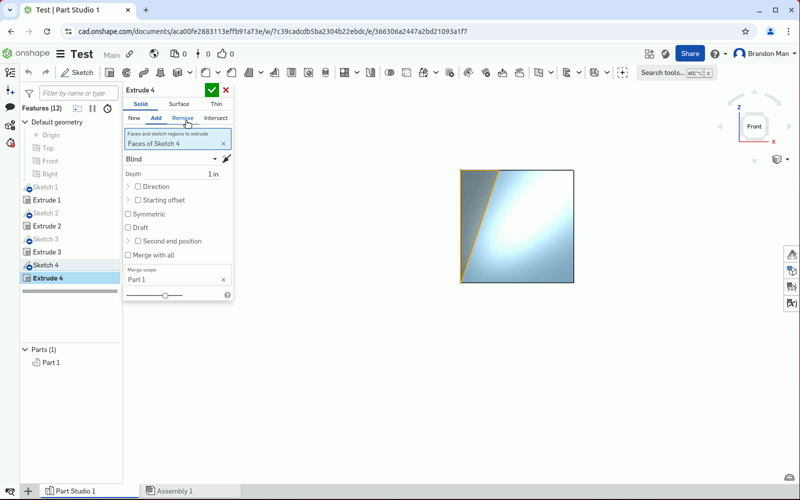
click(186, 120)
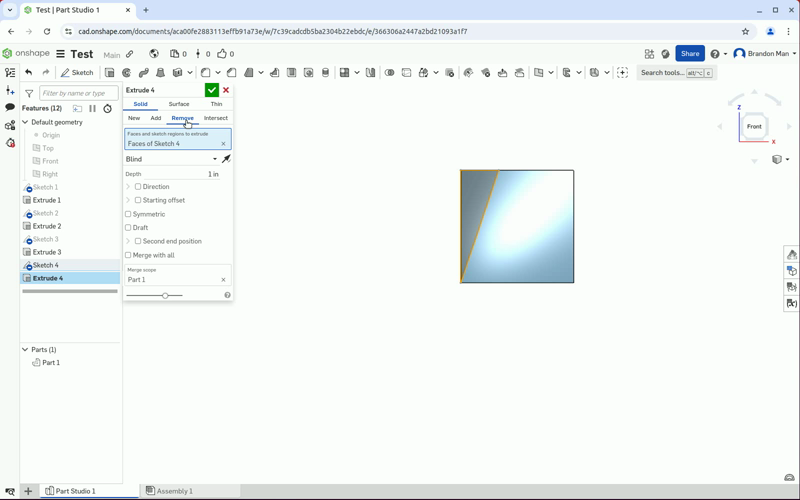
key(tab, 4)
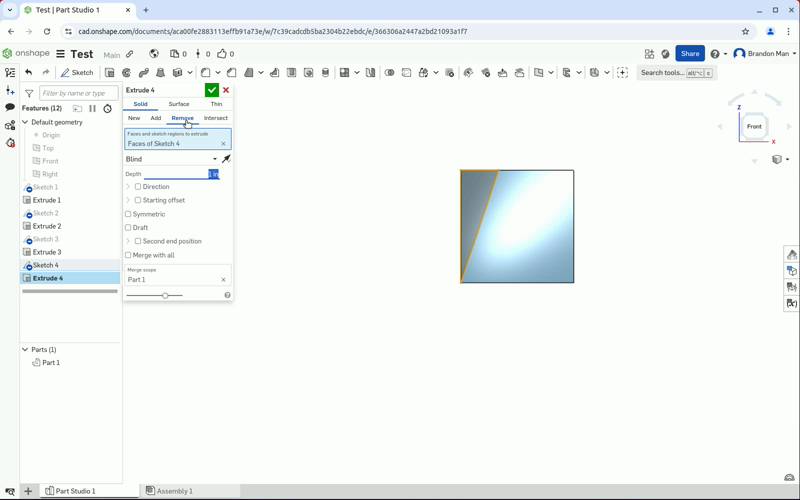
text(15.405)
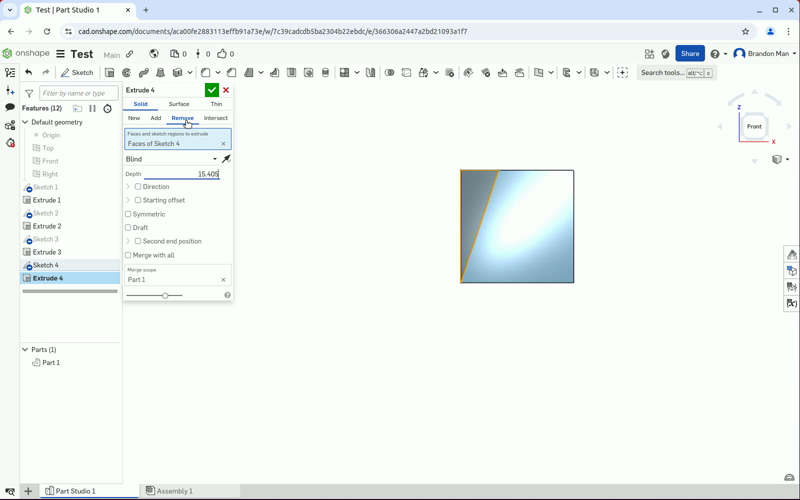
key(tab, 6)
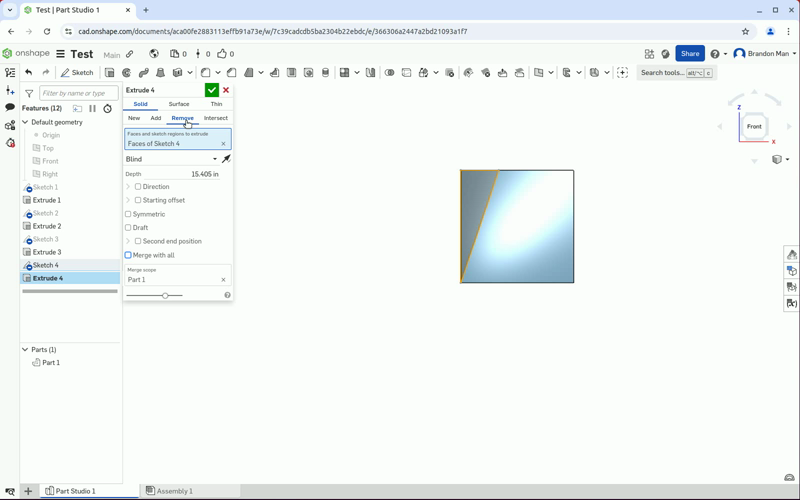
key(space)
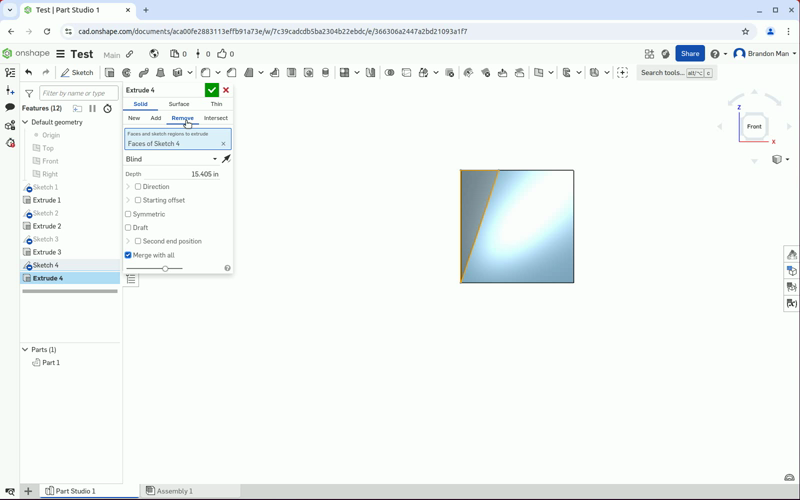
key(enter)
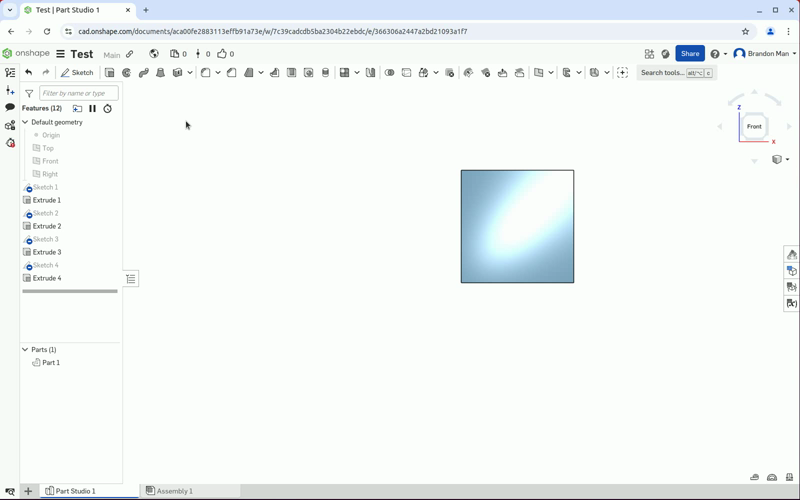
key(shift+h)
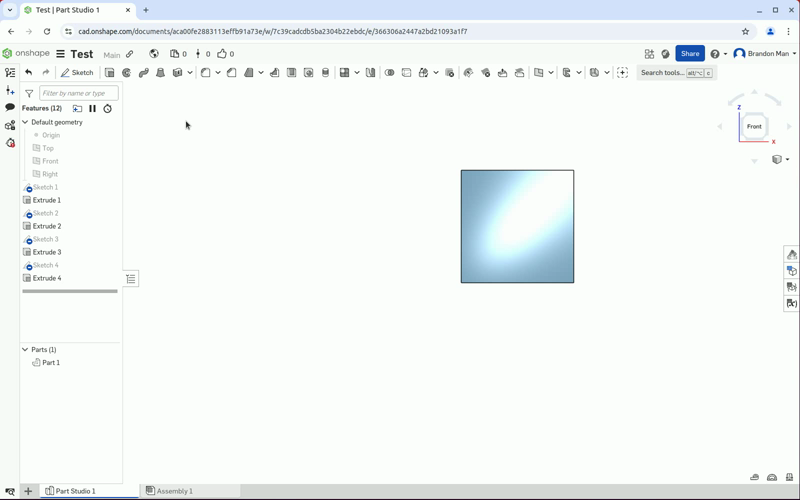
key(shift+h)
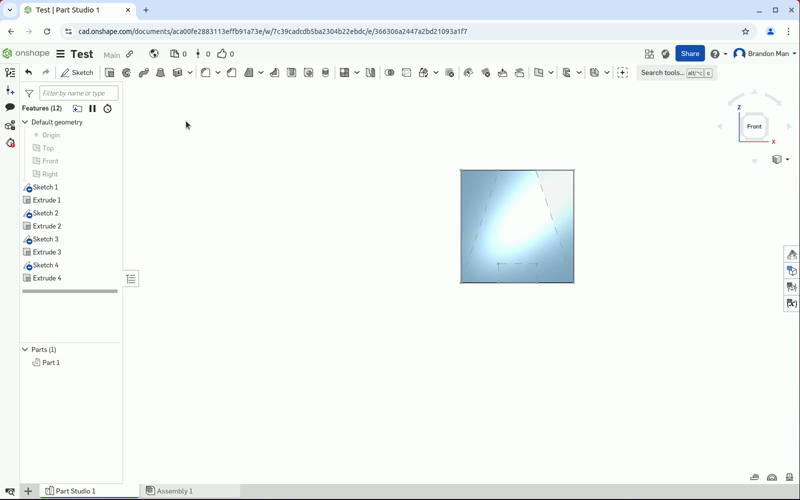
key(shift+7)
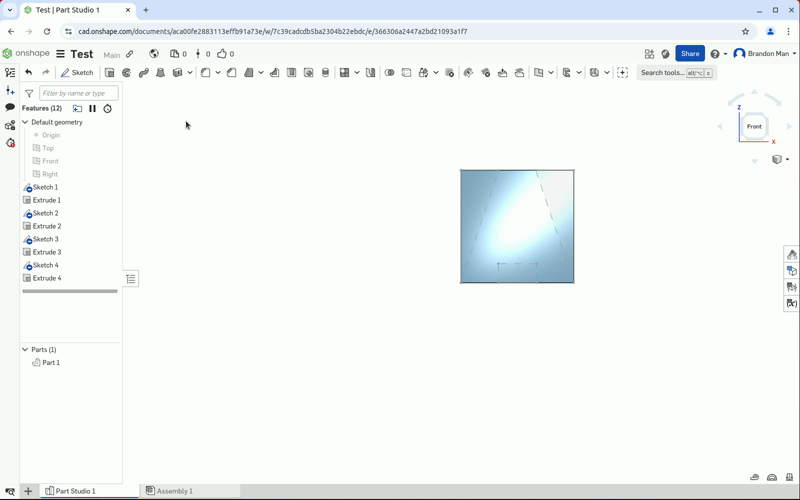
key(left, 2)
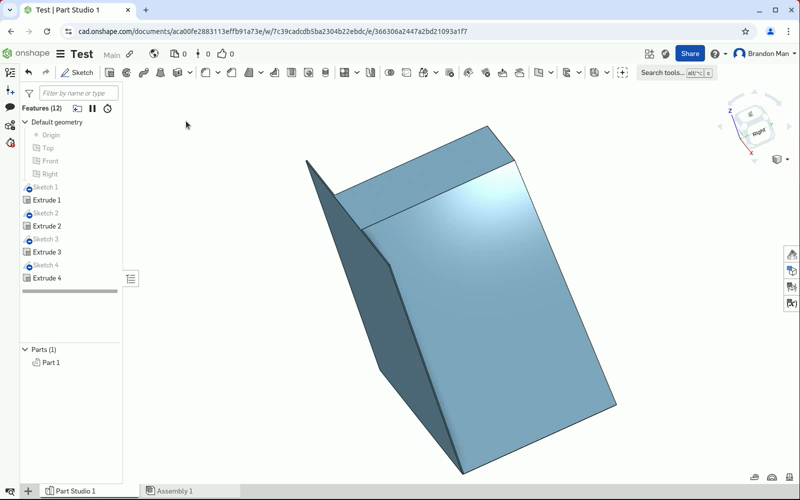
key(down, 2)
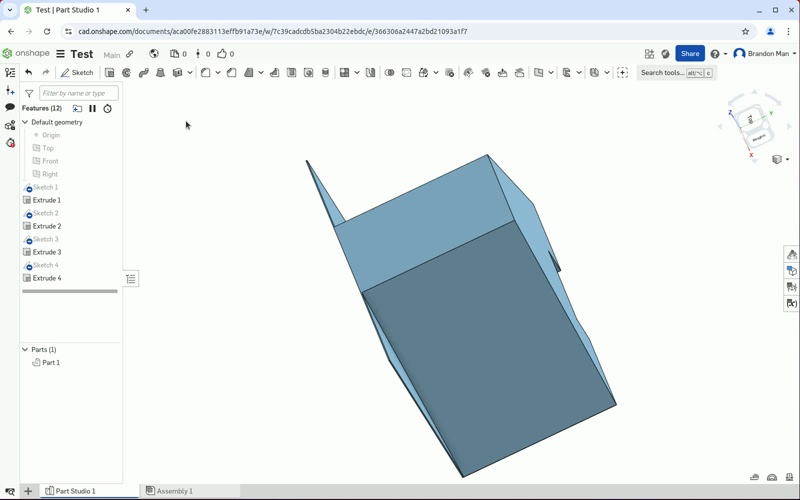
key(up, 2)
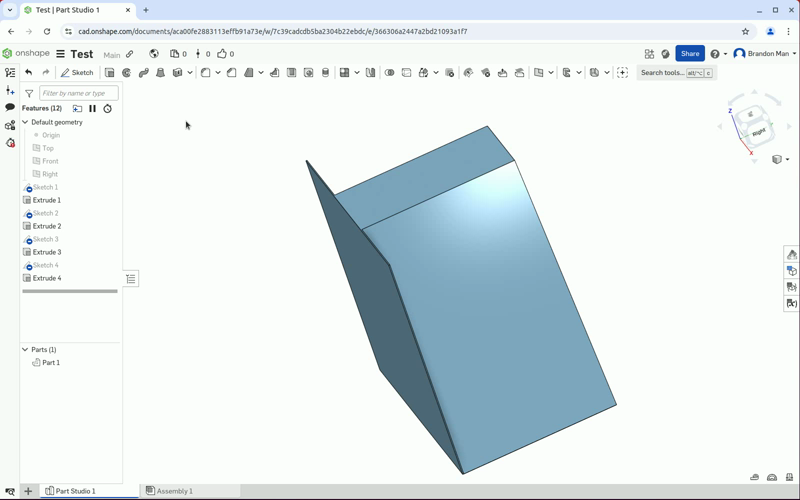
key(right, 2)
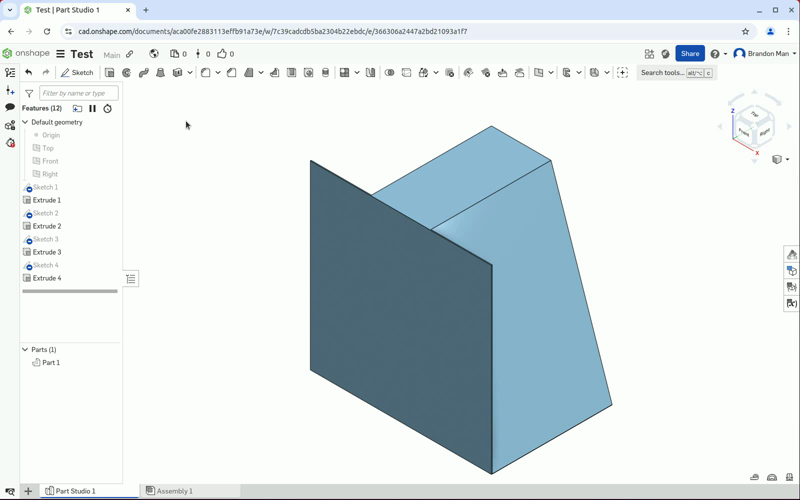
mouse_move(73, 189)
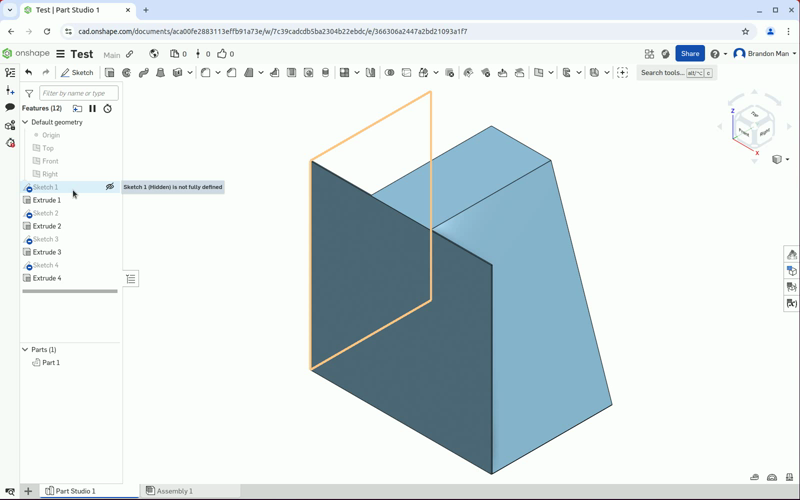
click(73, 189)